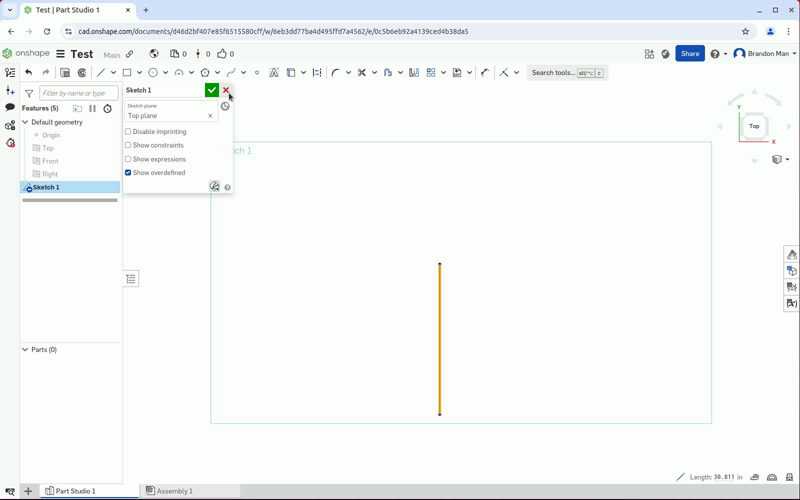
key(shift+h)
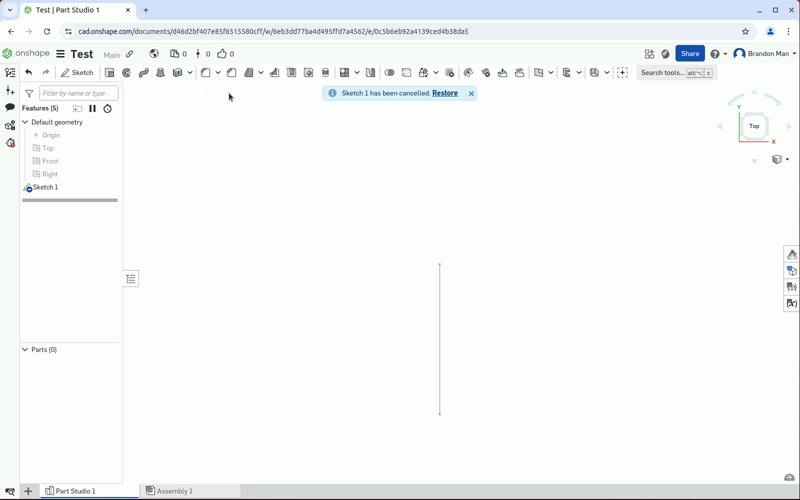
key(shift+s)
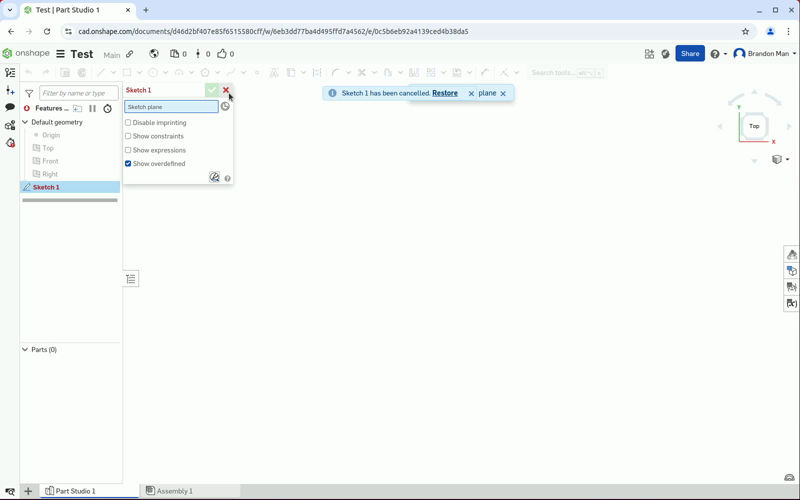
mouse_move(73, 150)
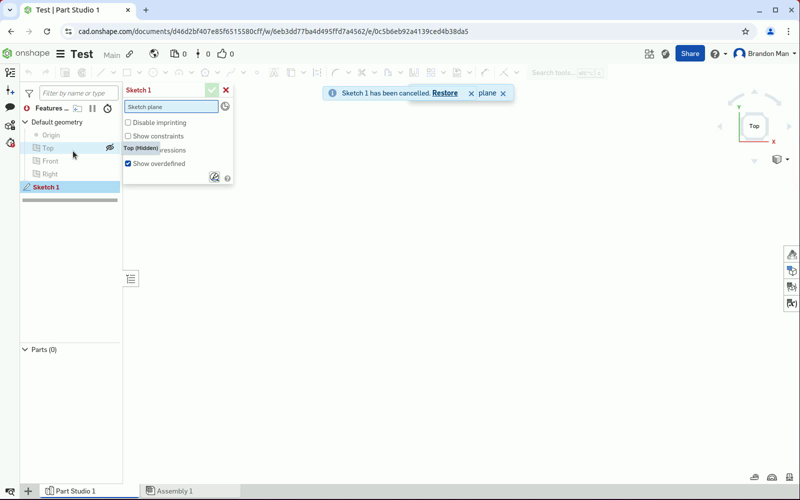
click(73, 150)
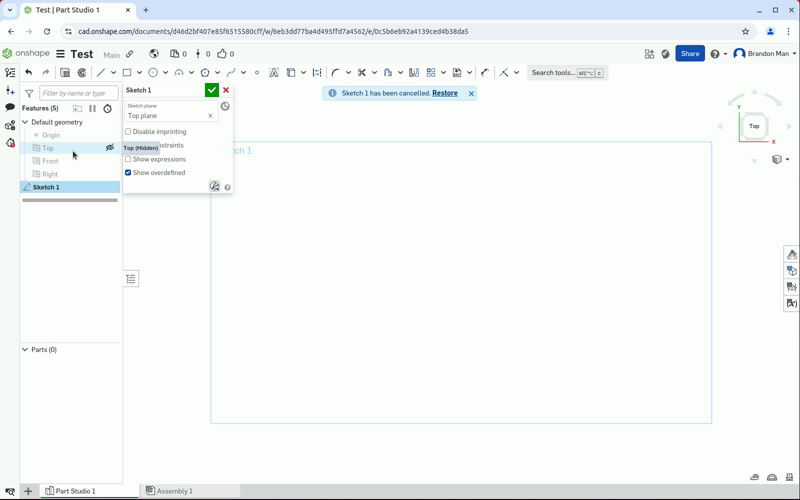
mouse_move(73, 352)
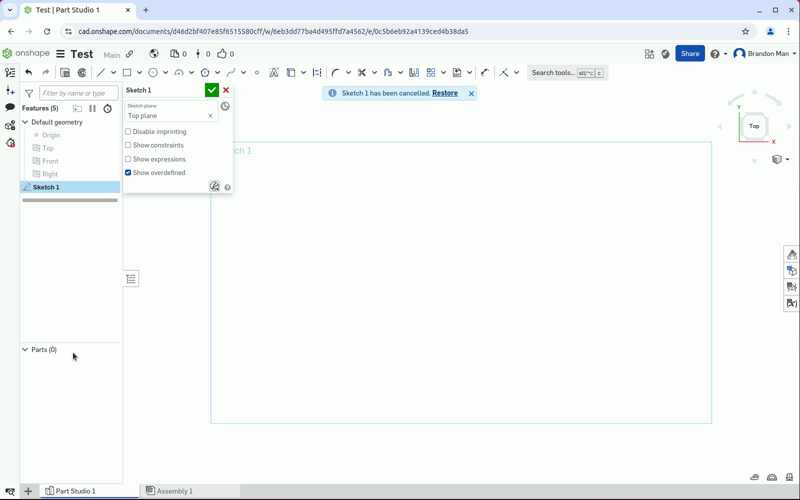
key(y)
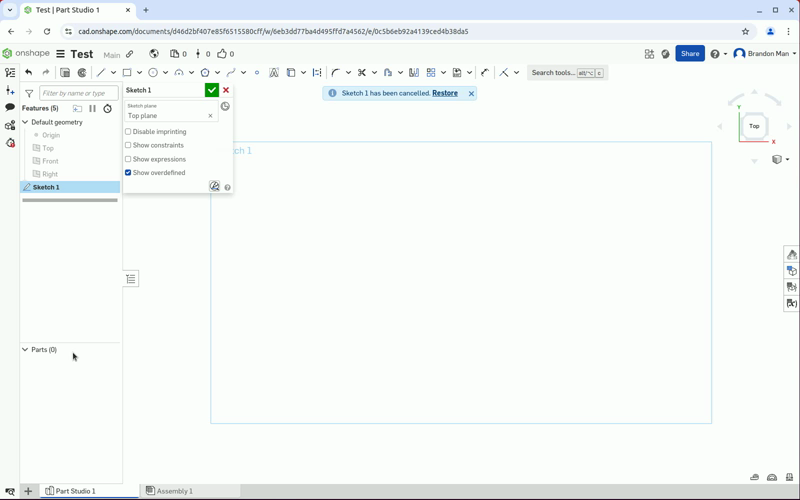
key(l)
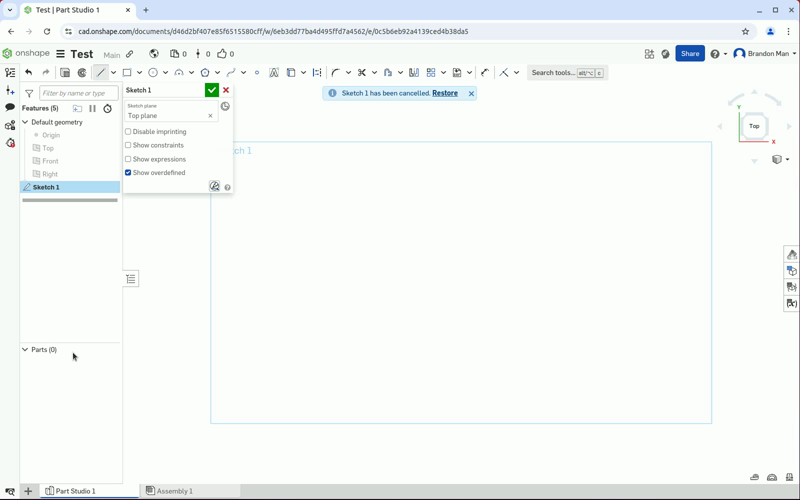
key_down(shift)
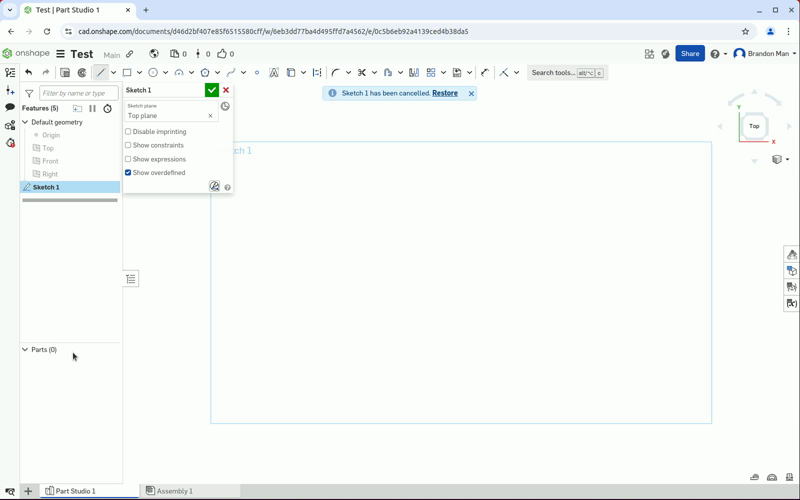
mouse_move(348, 361)
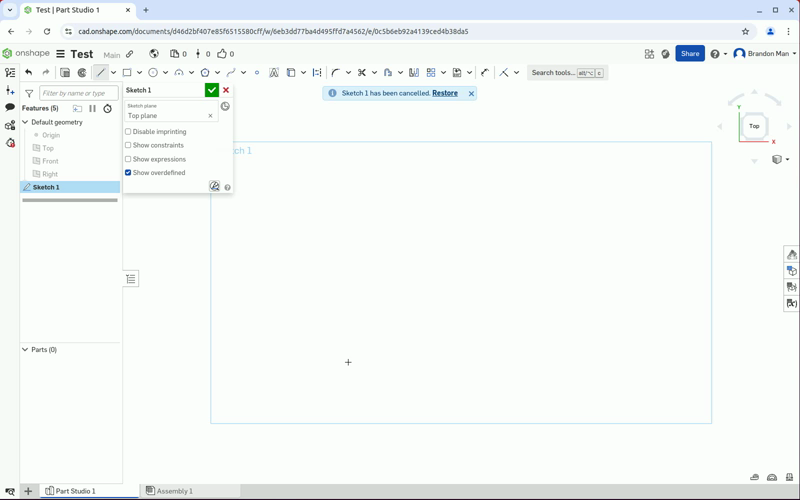
click(348, 361)
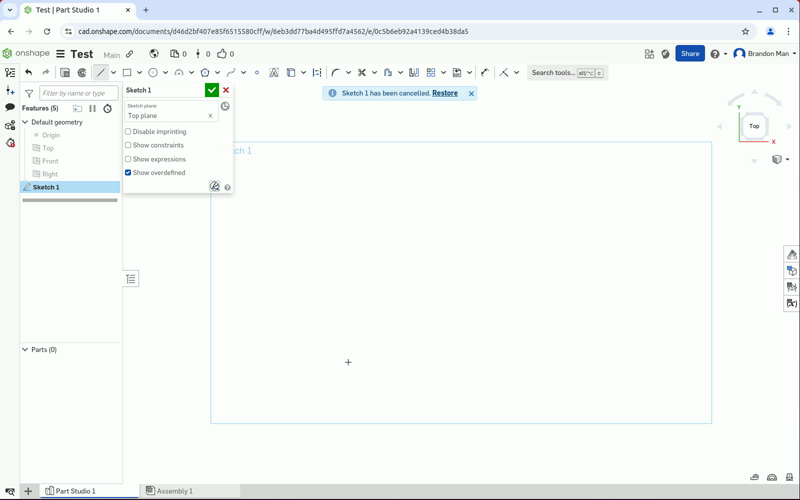
key_up(shift)
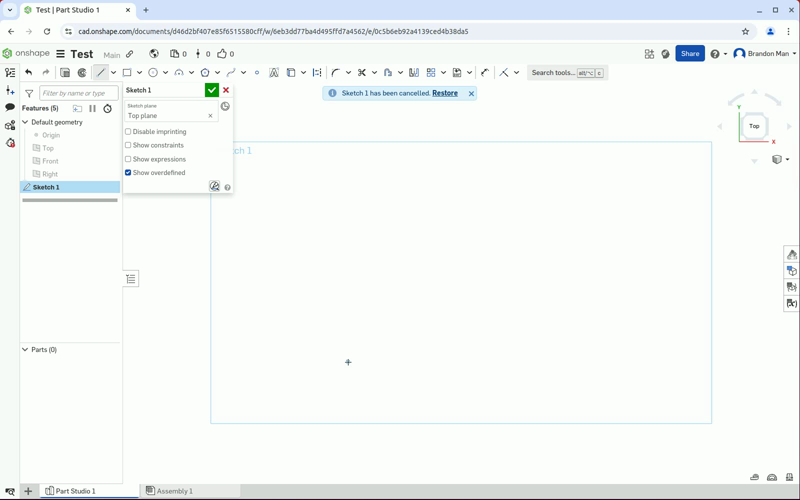
key_down(shift)
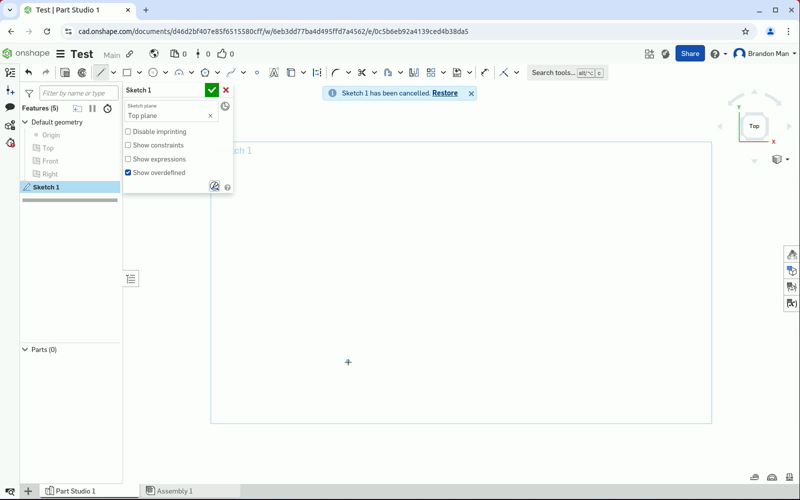
mouse_move(378, 361)
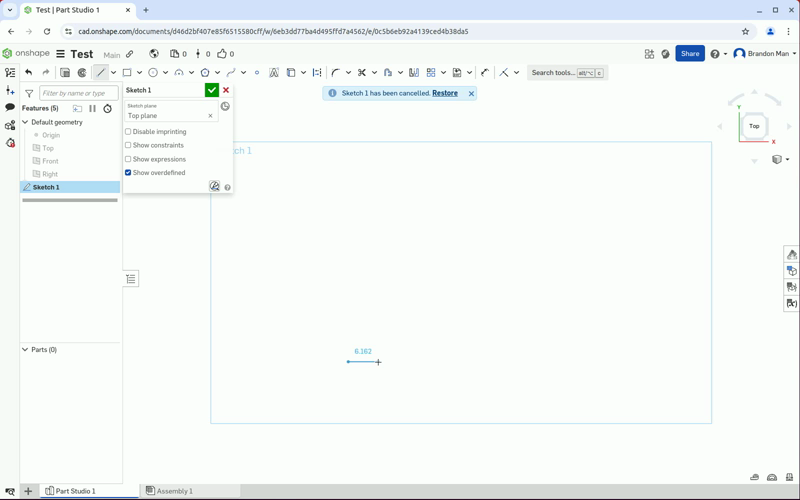
mouse_move(399, 361)
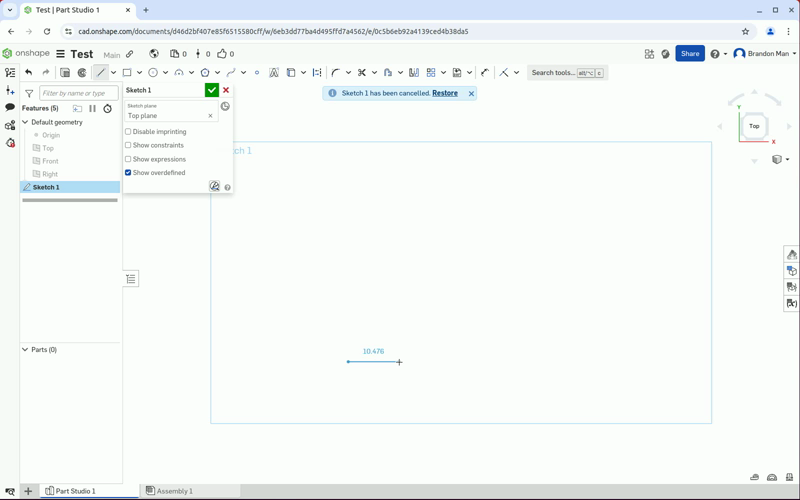
click(399, 361)
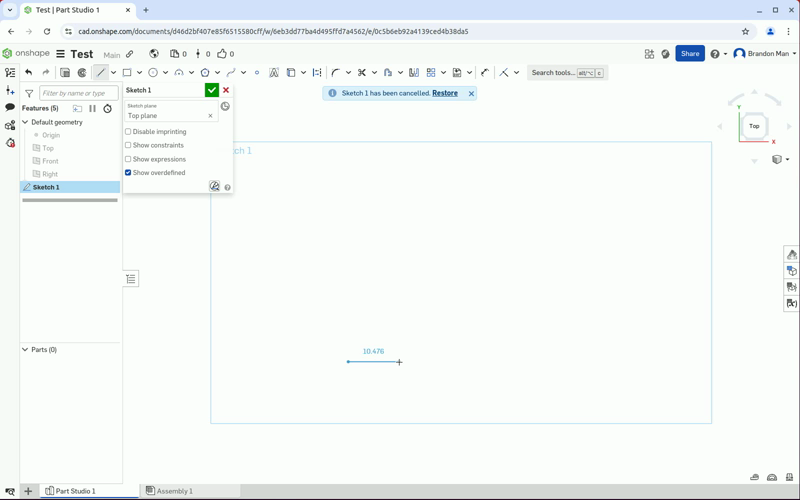
key_up(shift)
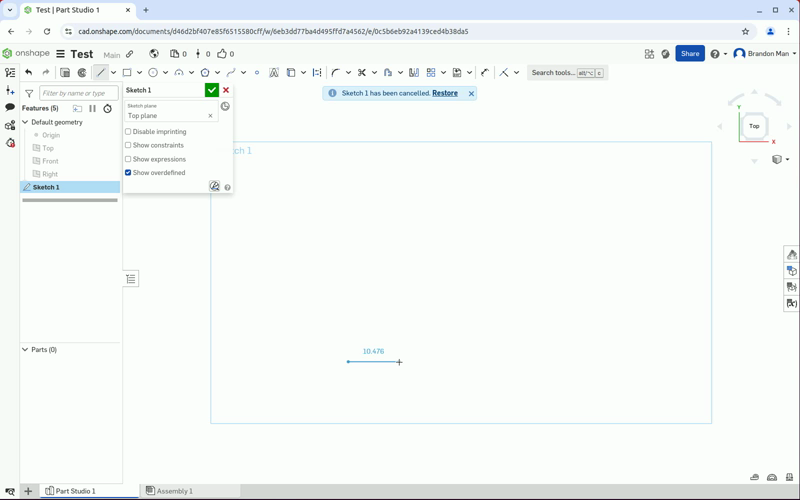
key_down(shift)
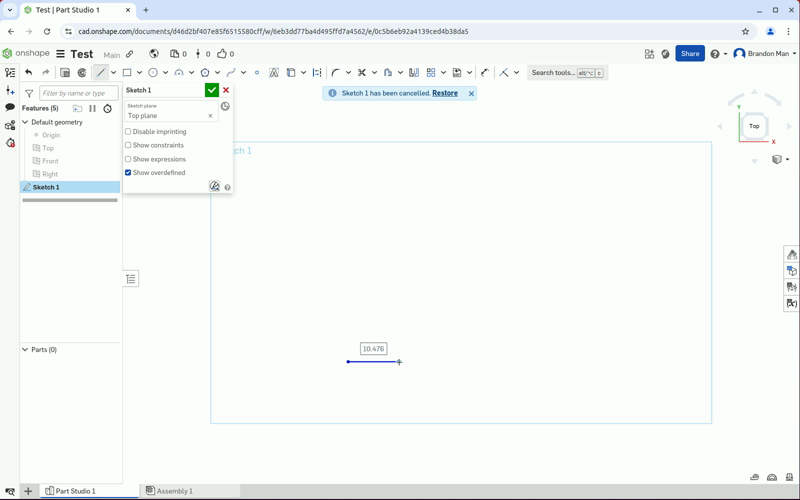
mouse_move(429, 361)
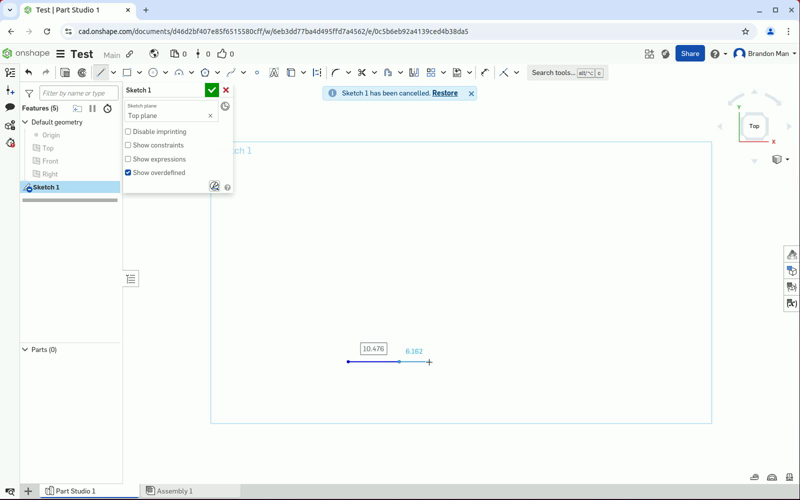
mouse_move(399, 333)
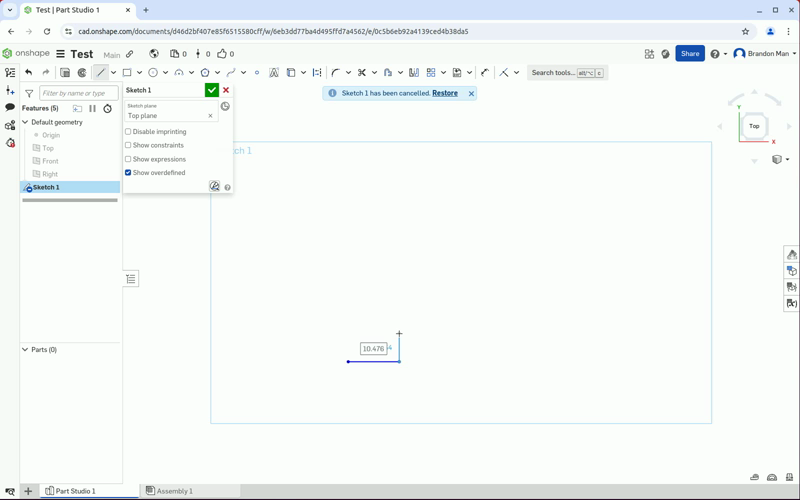
click(399, 333)
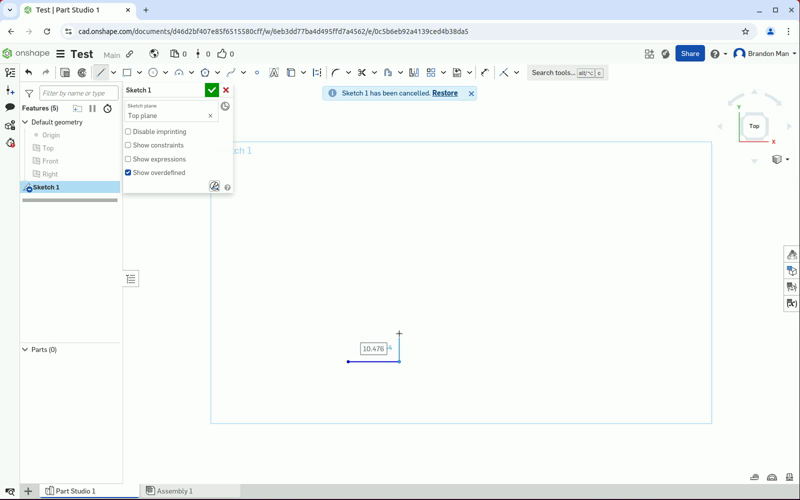
key_up(shift)
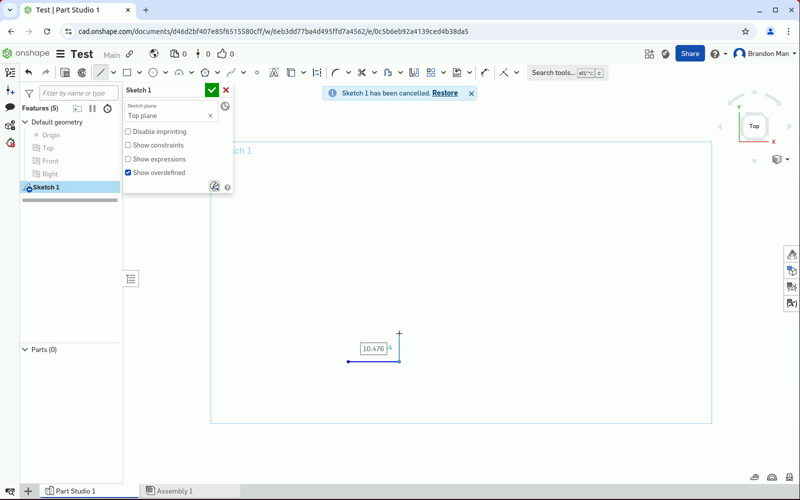
key_down(shift)
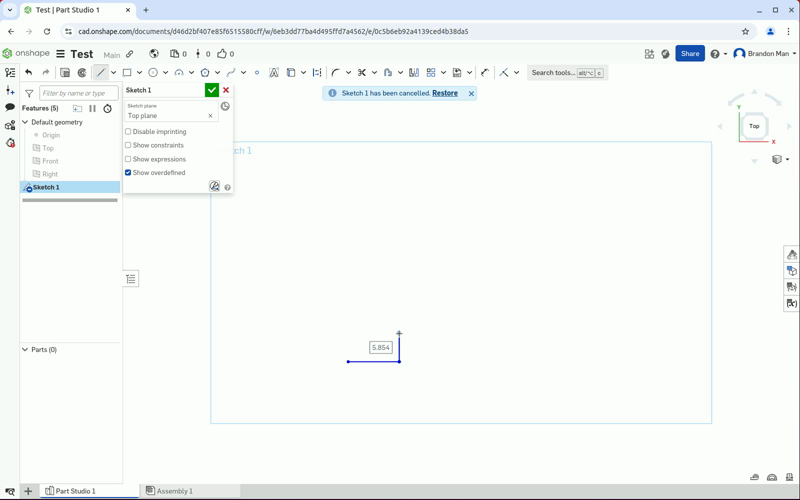
mouse_move(399, 255)
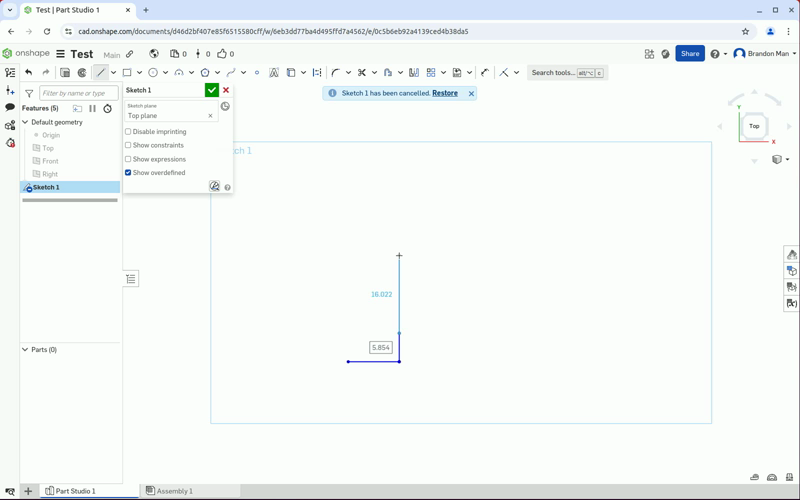
click(399, 255)
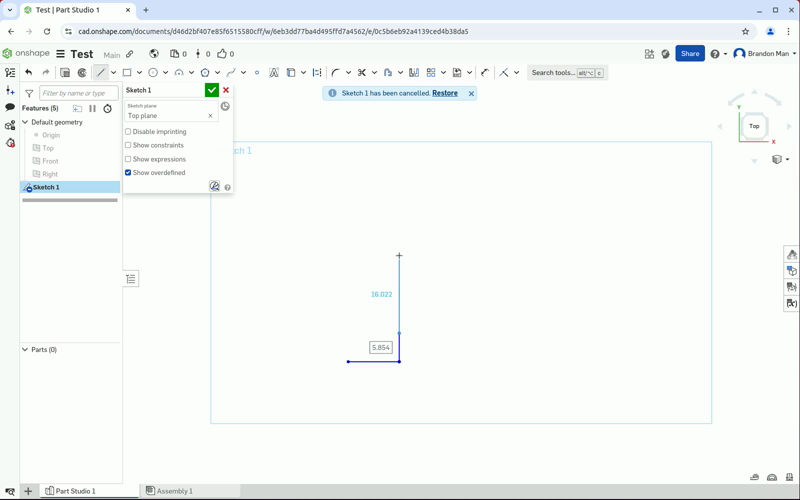
key_up(shift)
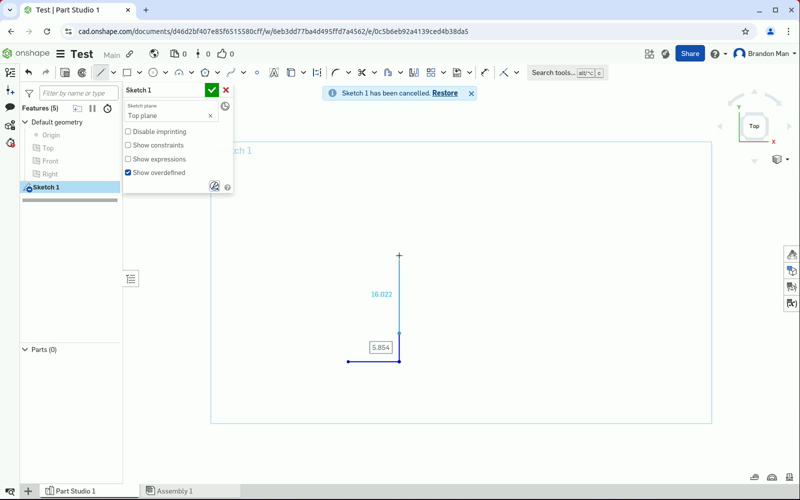
key_down(shift)
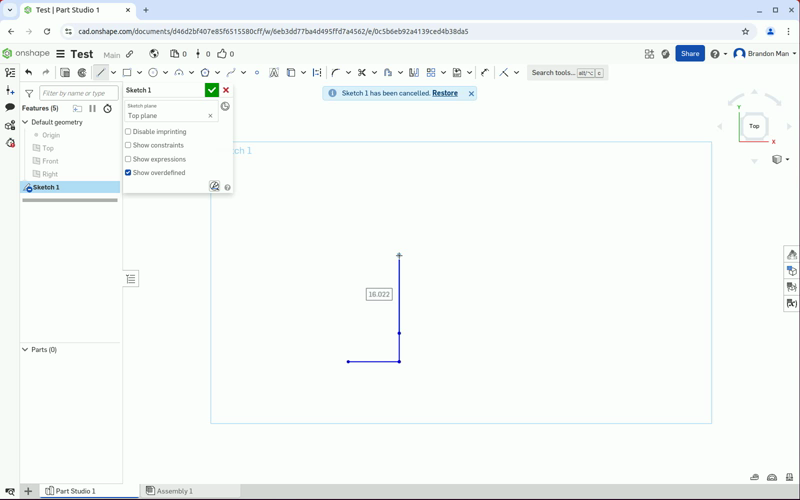
mouse_move(429, 255)
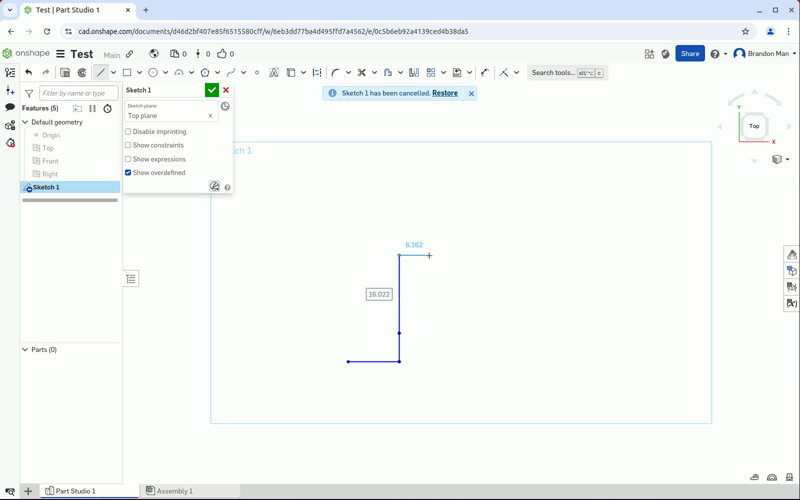
mouse_move(399, 226)
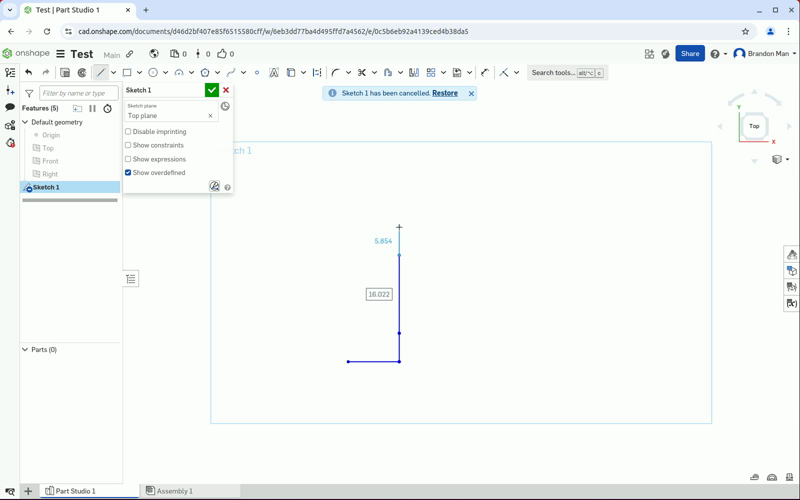
click(399, 226)
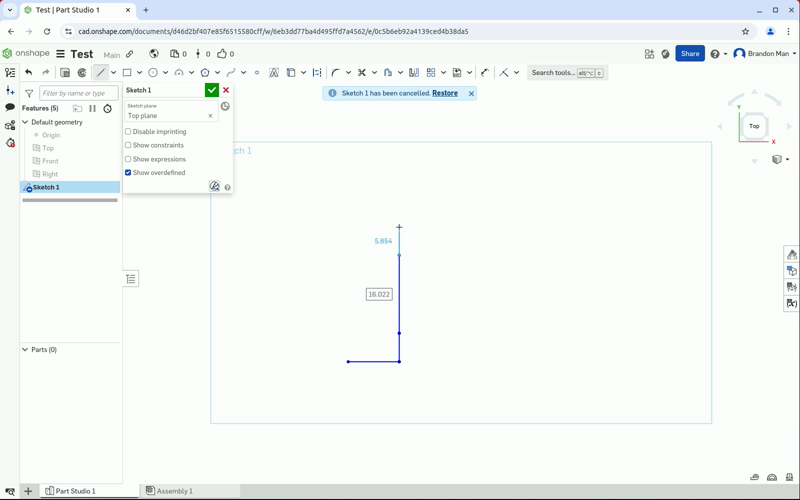
key_up(shift)
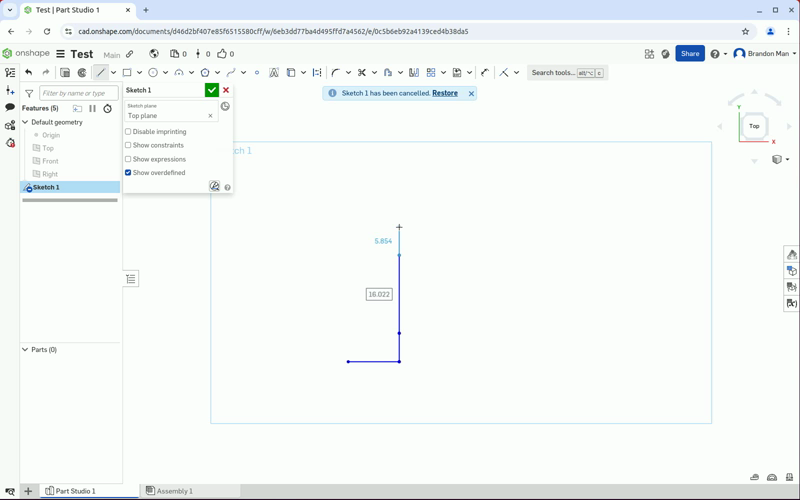
key_down(shift)
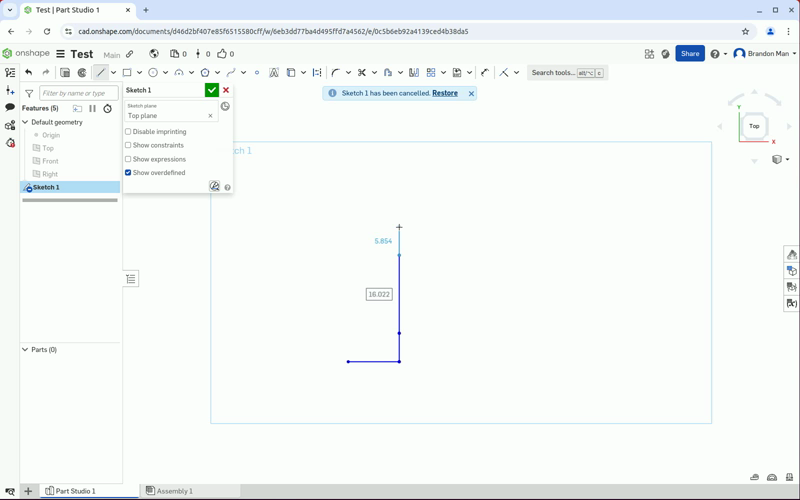
mouse_move(429, 226)
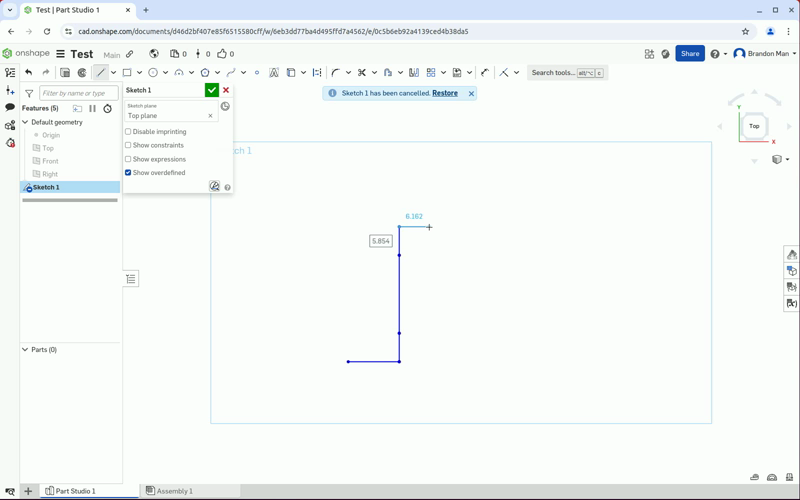
mouse_move(348, 226)
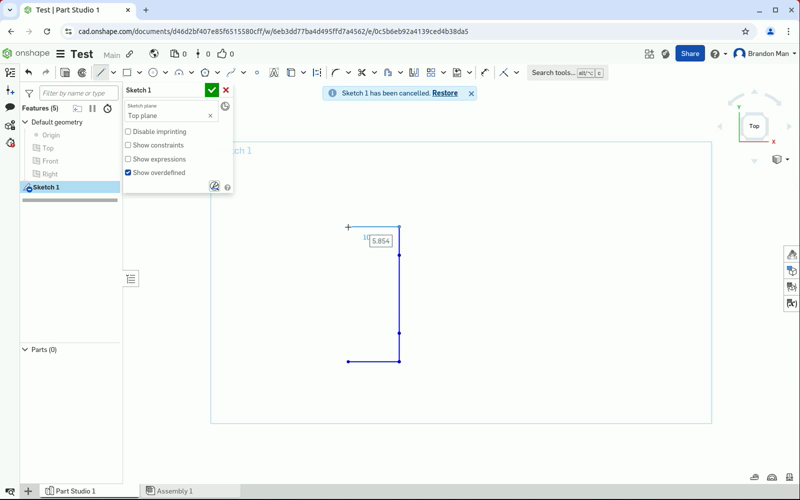
click(348, 226)
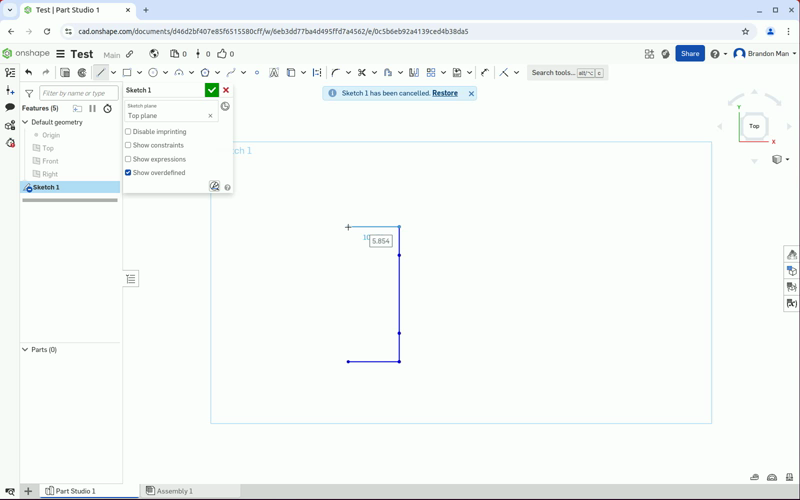
key_up(shift)
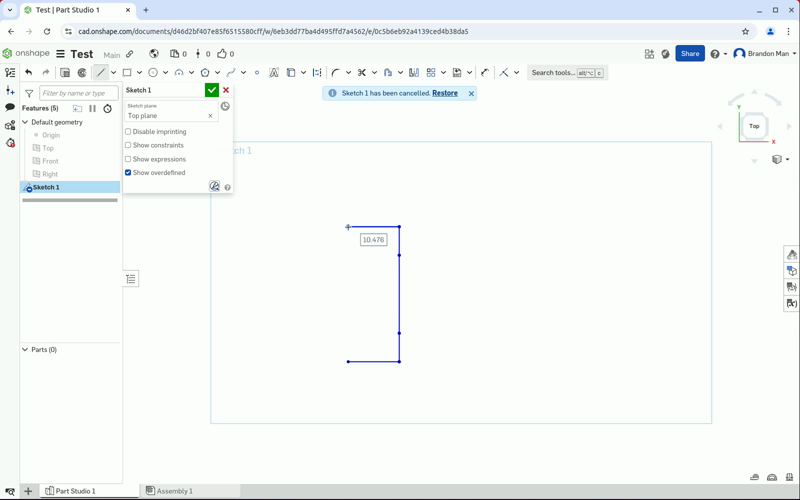
key_down(shift)
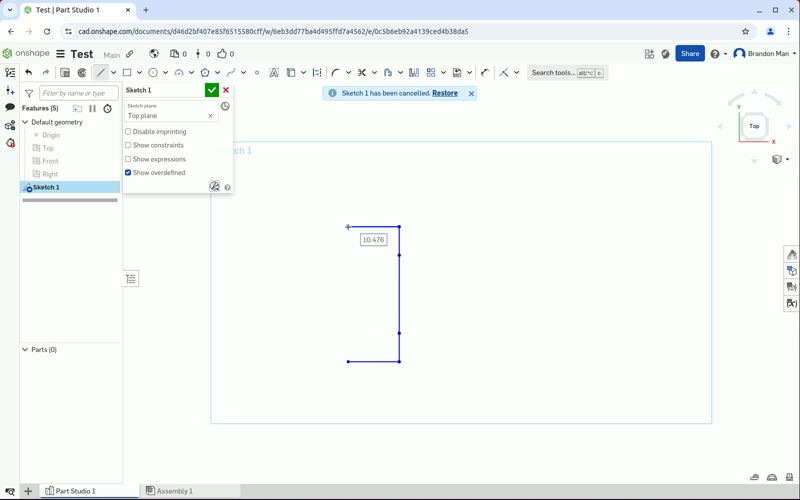
mouse_move(378, 226)
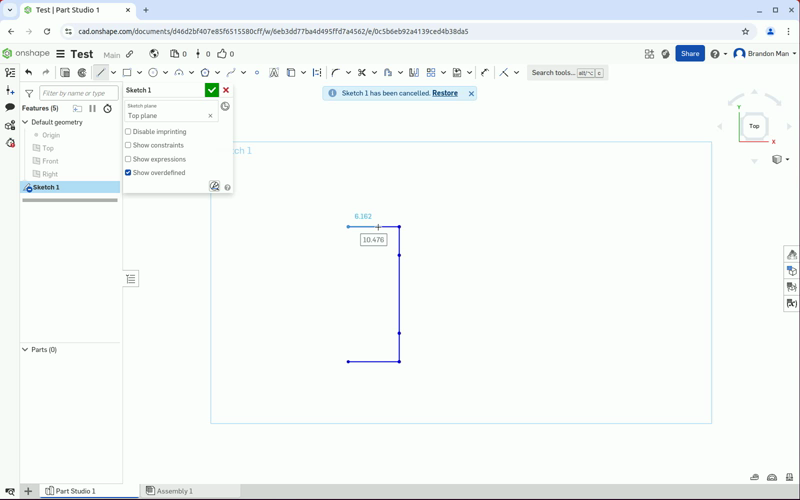
mouse_move(348, 272)
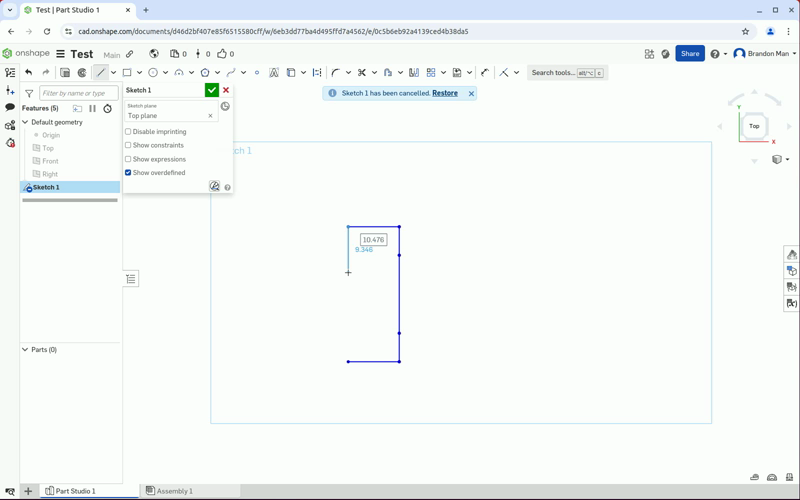
click(348, 272)
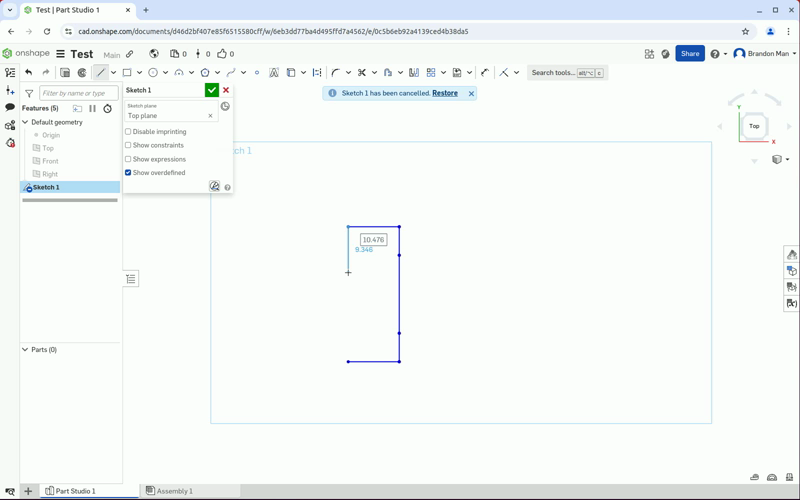
key_up(shift)
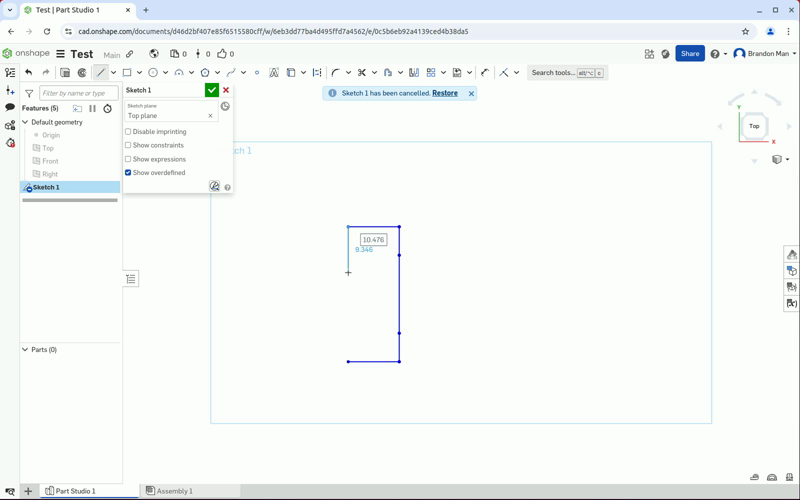
key_down(shift)
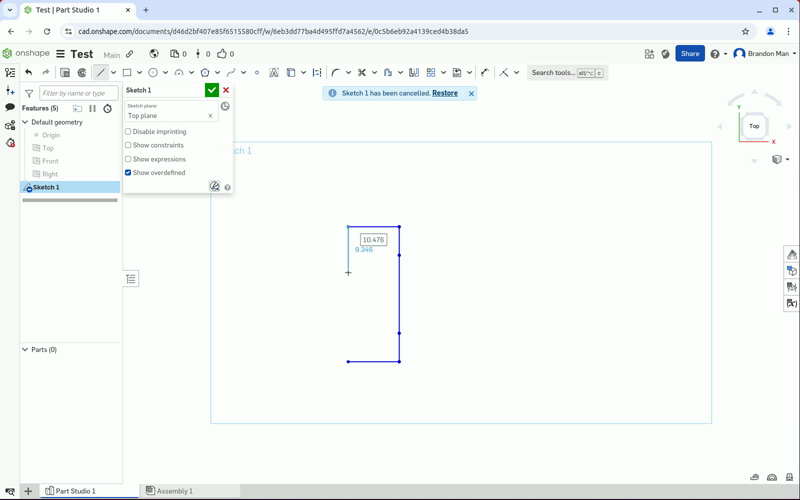
mouse_move(378, 272)
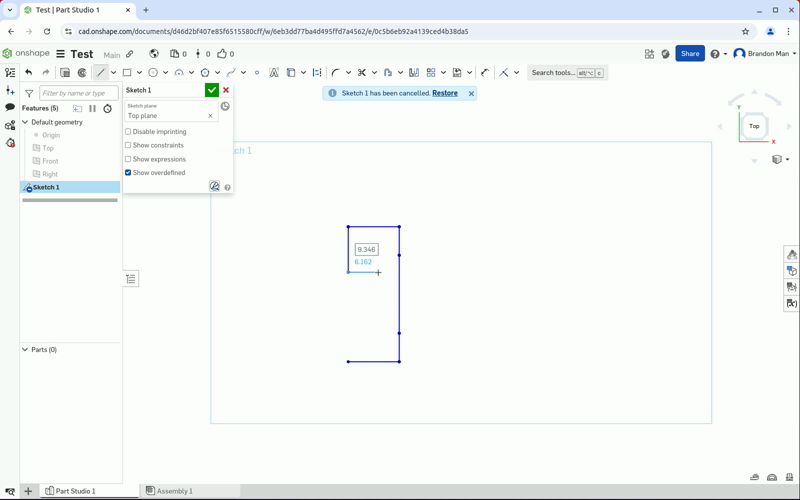
mouse_move(385, 272)
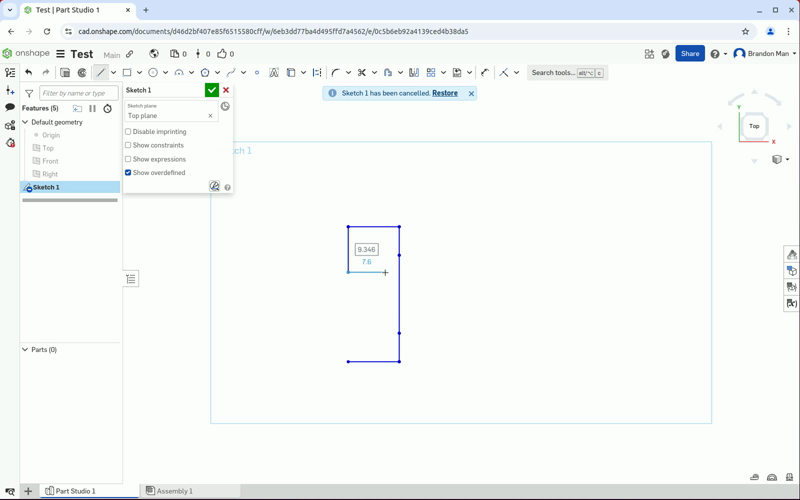
click(385, 272)
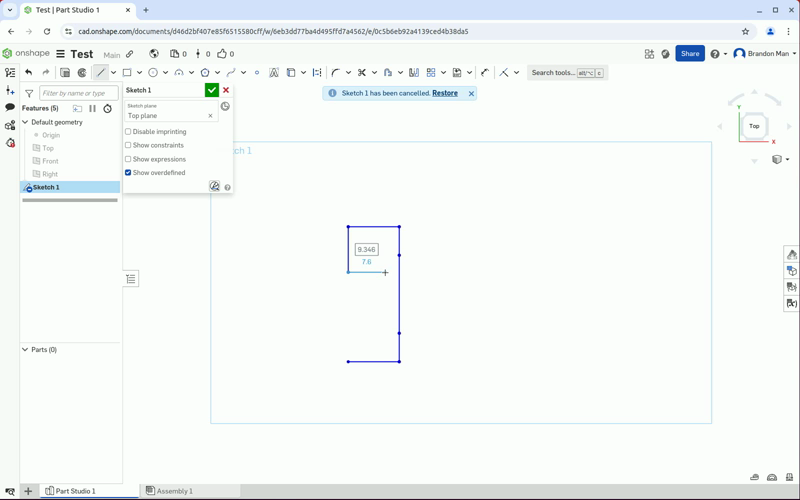
key_up(shift)
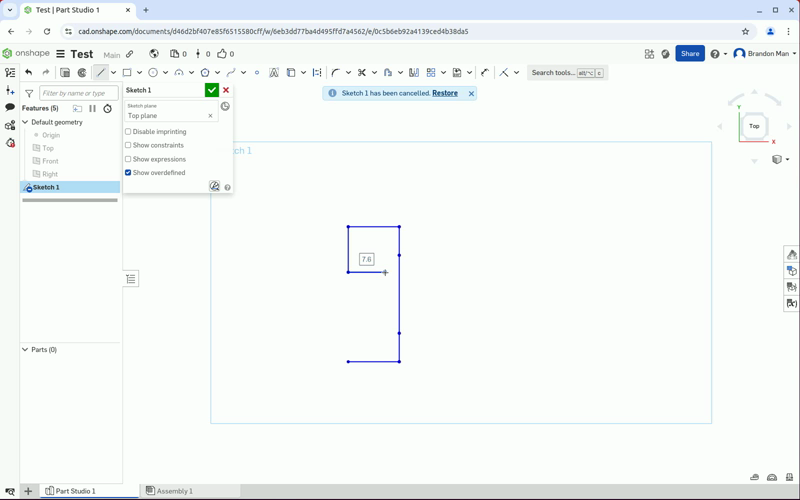
key_down(shift)
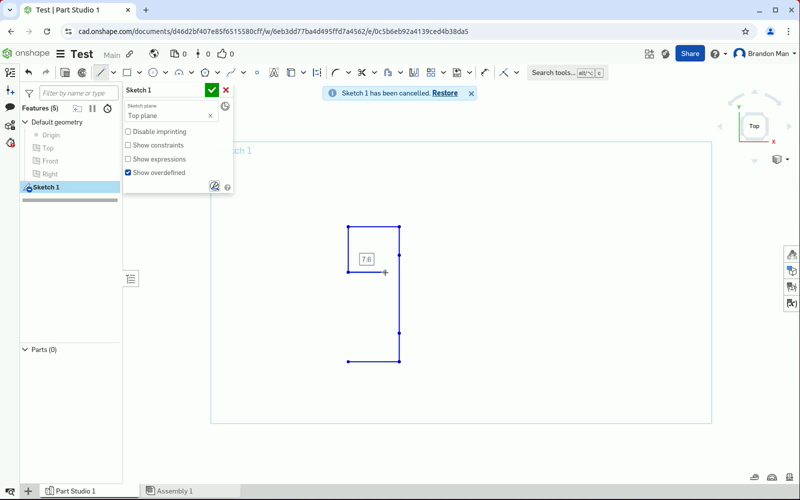
mouse_move(415, 272)
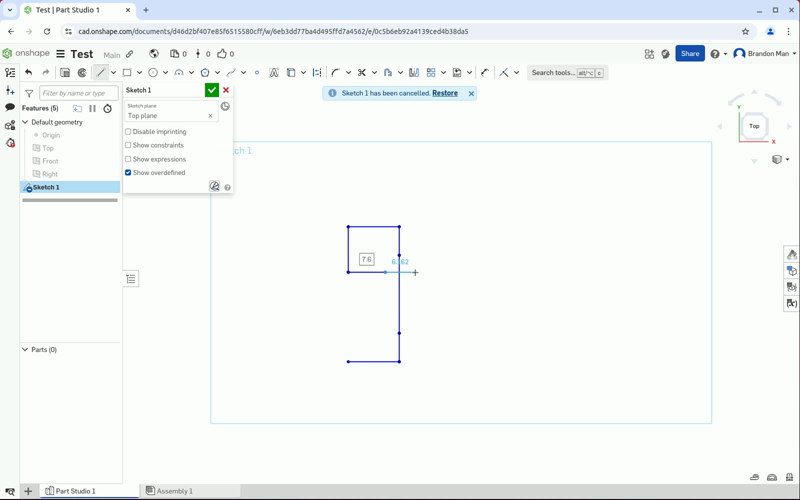
mouse_move(385, 315)
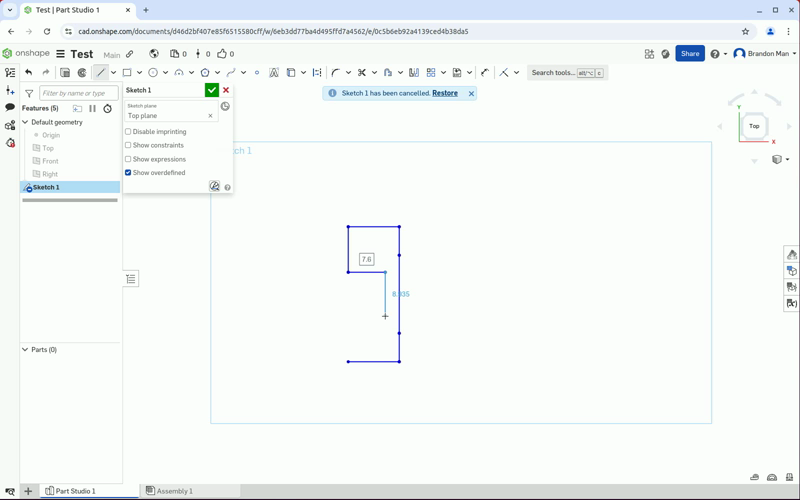
click(385, 315)
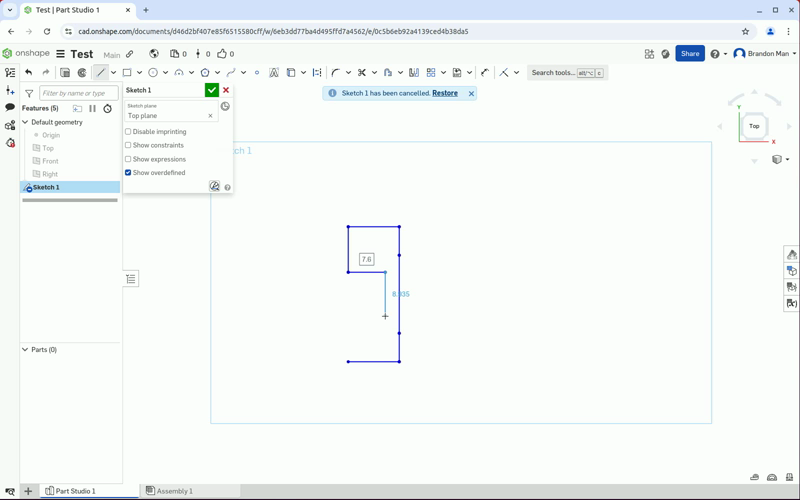
key_up(shift)
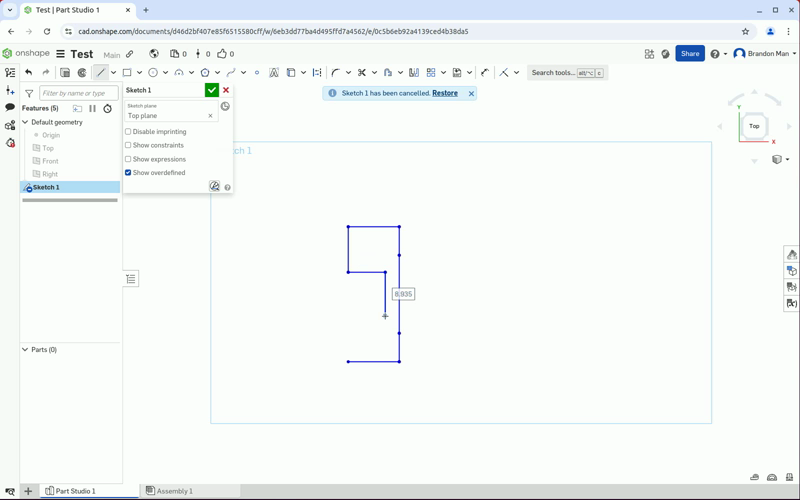
key_down(shift)
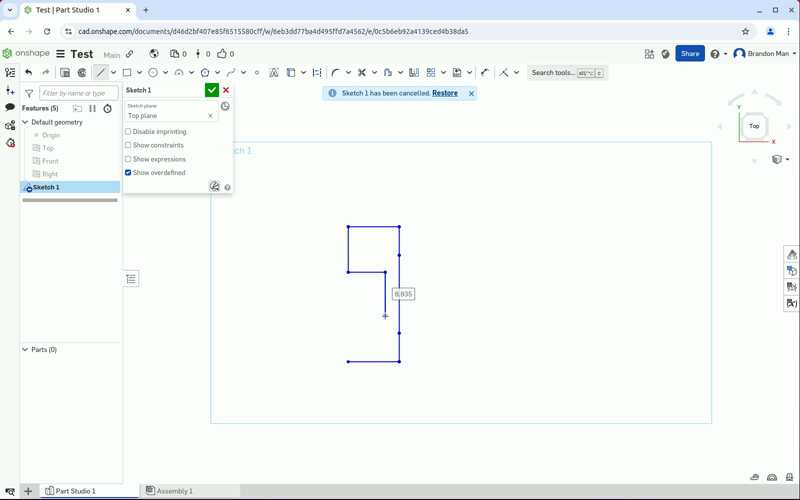
mouse_move(415, 315)
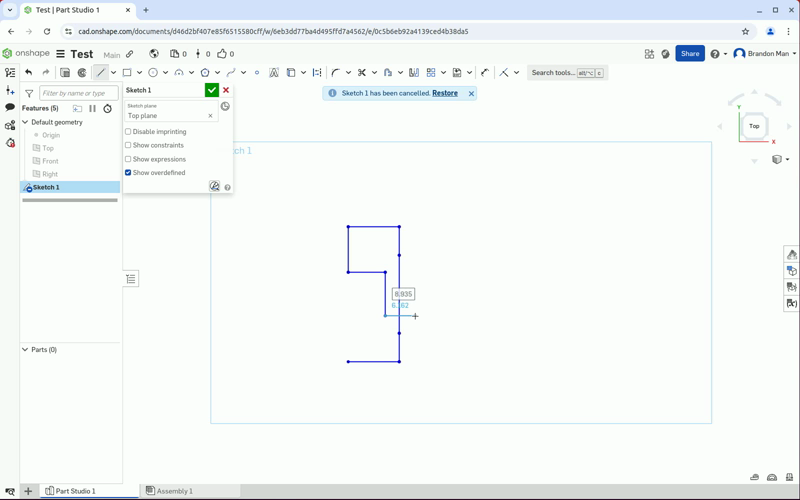
mouse_move(348, 315)
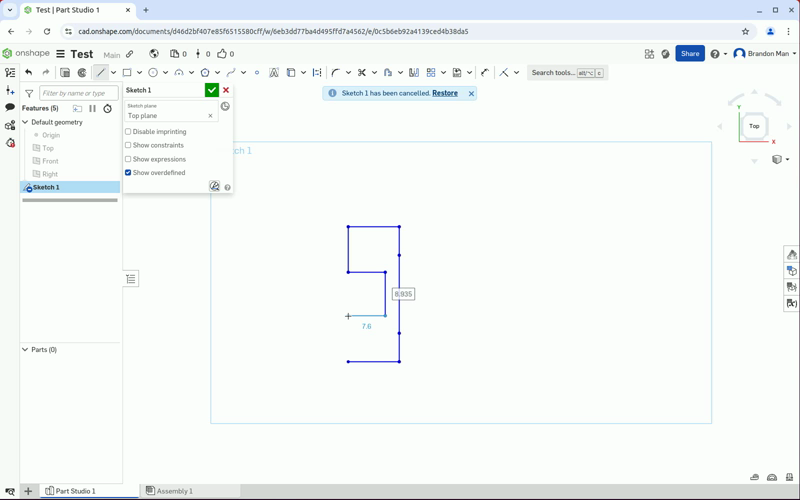
click(348, 315)
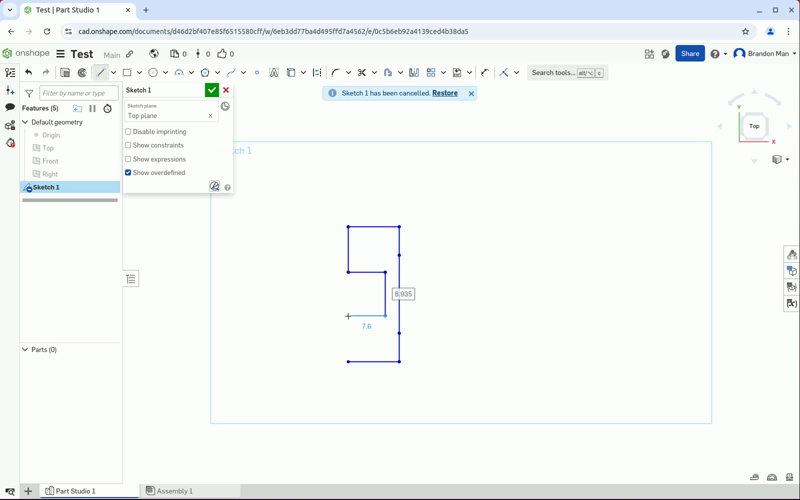
key_up(shift)
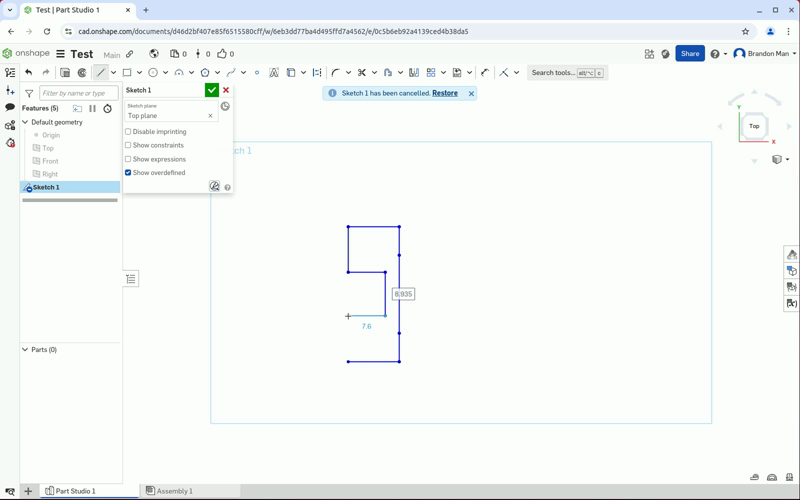
mouse_move(378, 315)
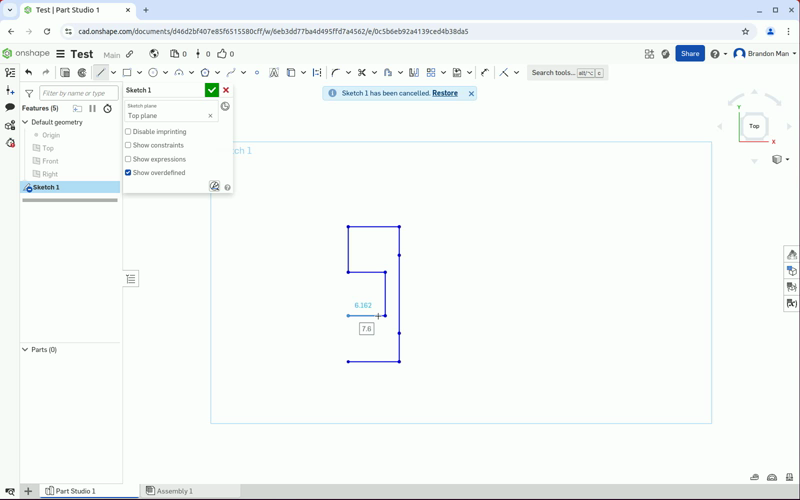
key_down(shift)
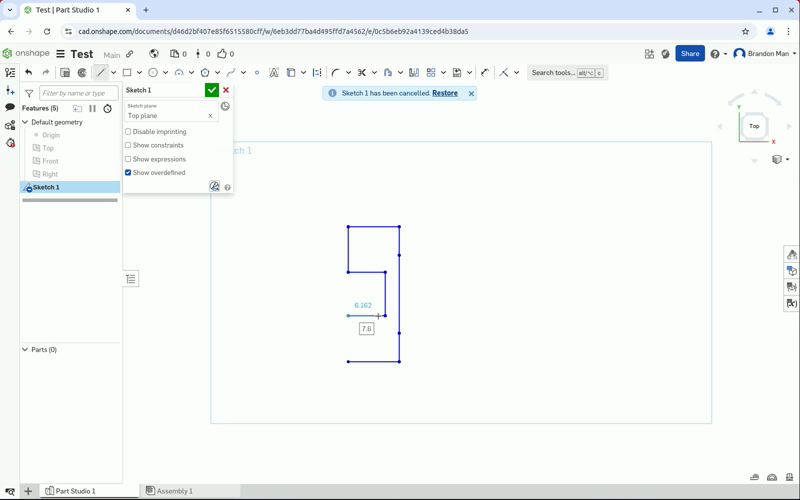
mouse_move(348, 361)
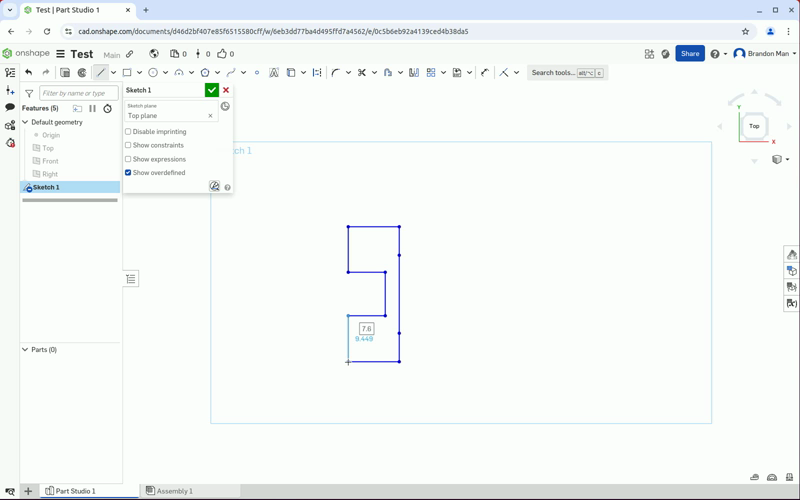
key_up(shift)
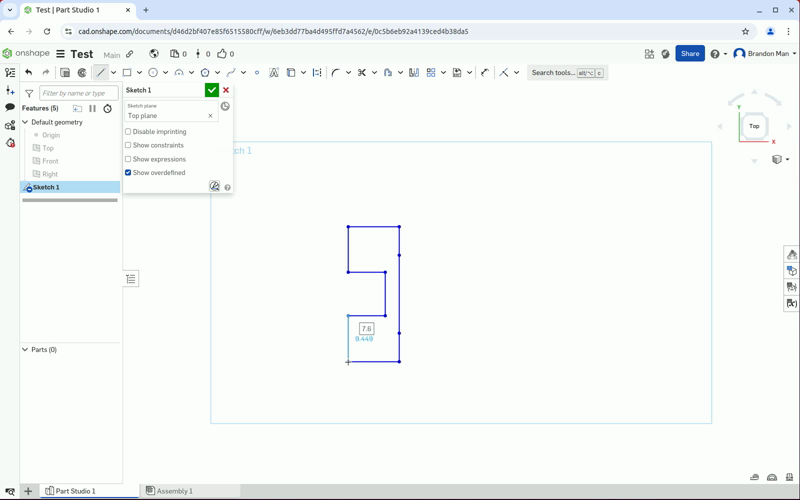
click(348, 361)
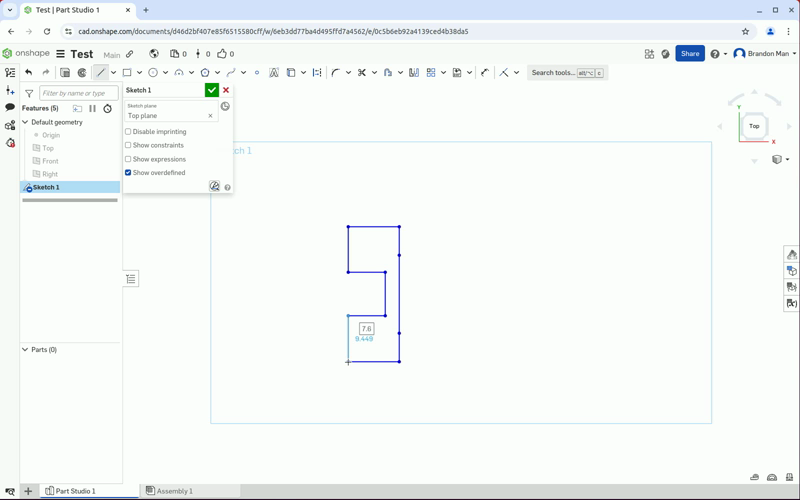
key(esc)
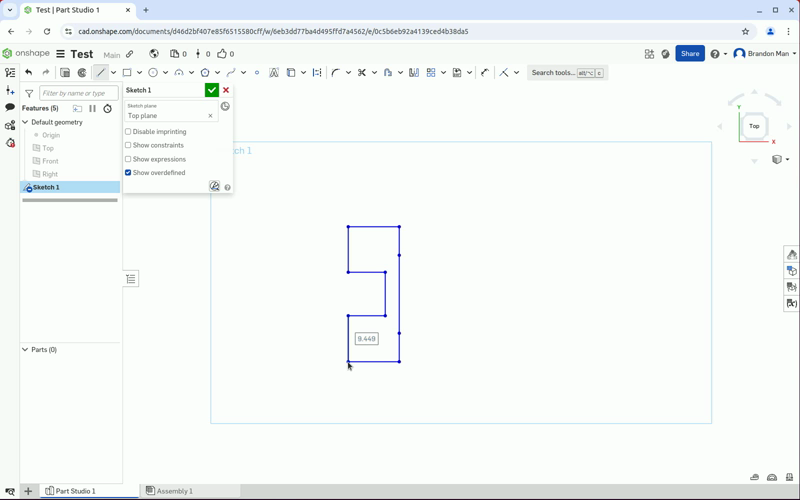
mouse_move(354, 341)
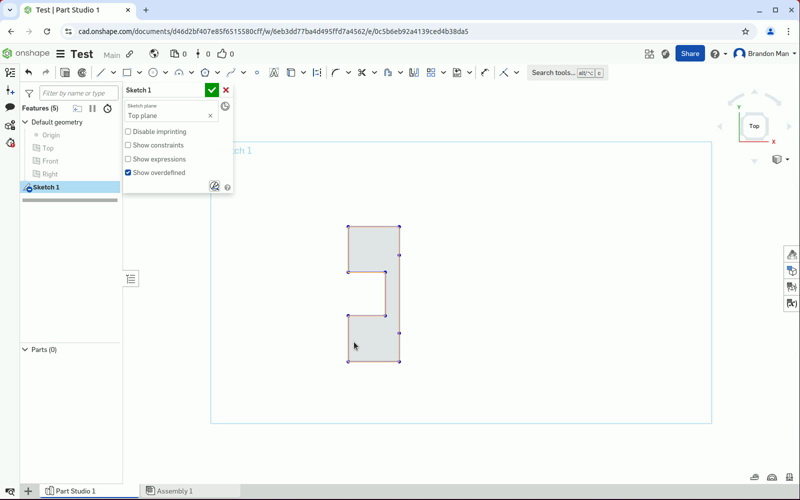
click(354, 341)
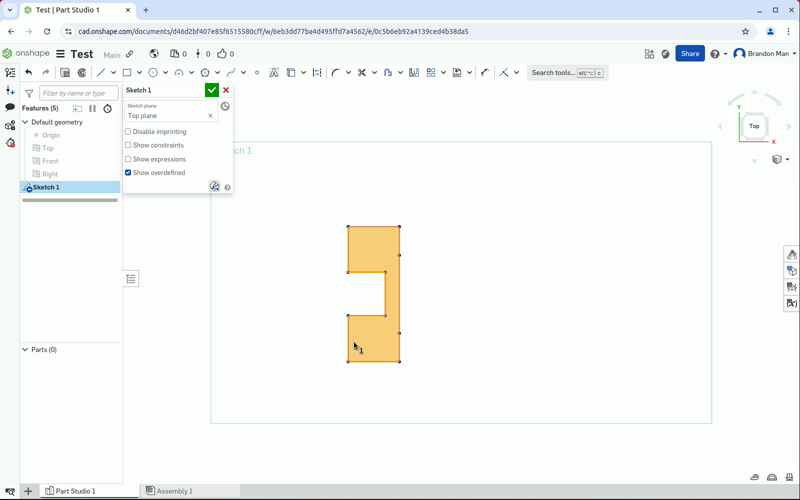
mouse_move(73, 352)
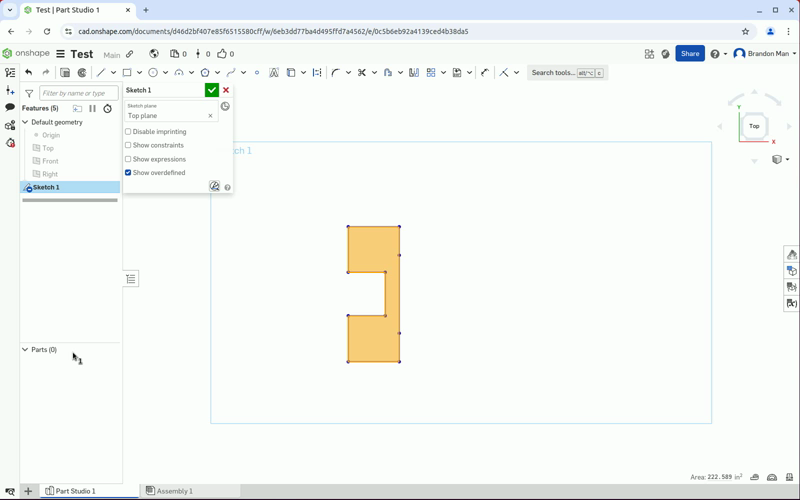
key(shift+y)
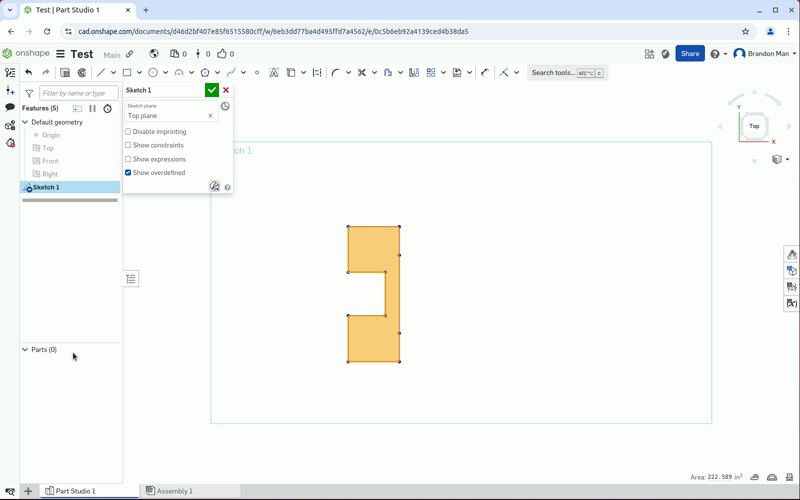
key(shift+e)
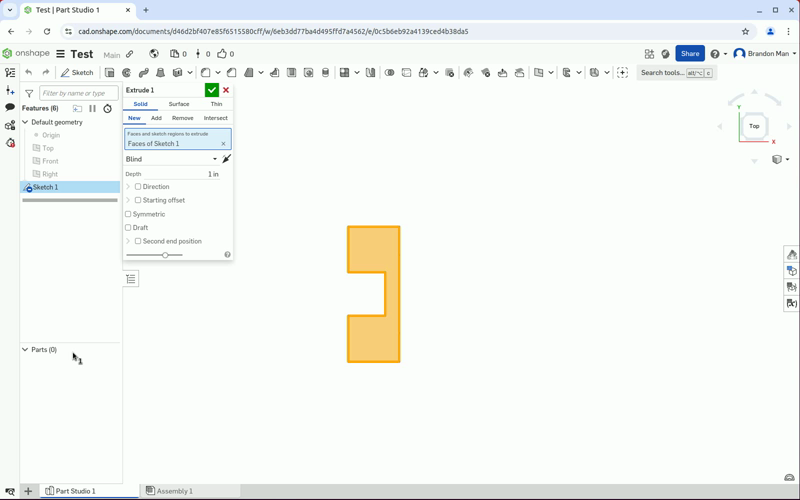
mouse_move(143, 106)
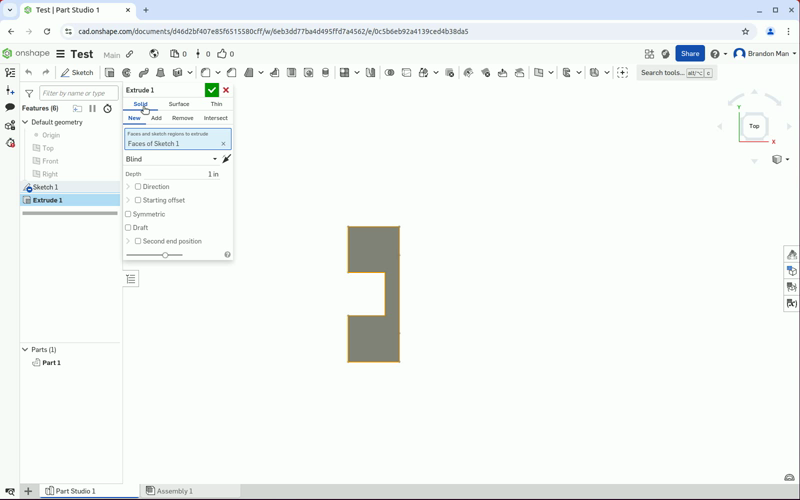
click(143, 106)
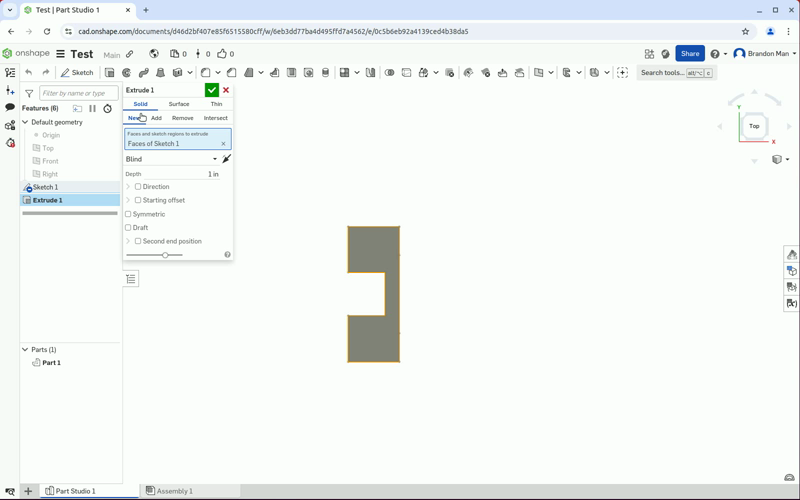
mouse_move(137, 120)
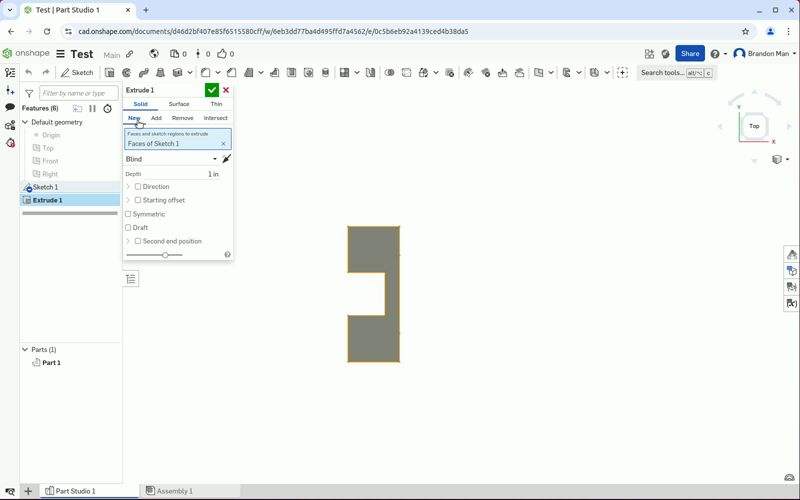
click(137, 120)
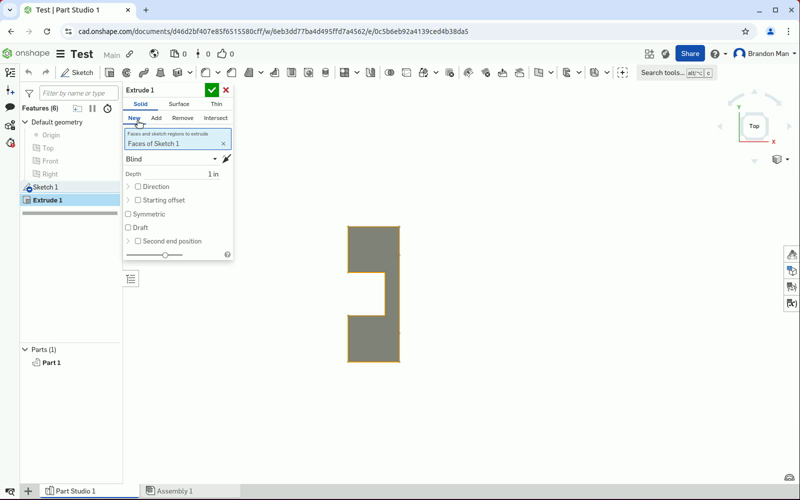
key(tab, 4)
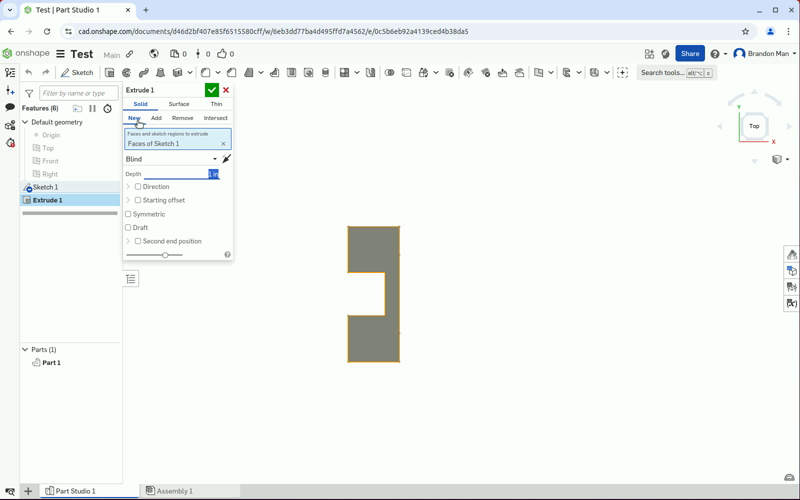
text(5.777)
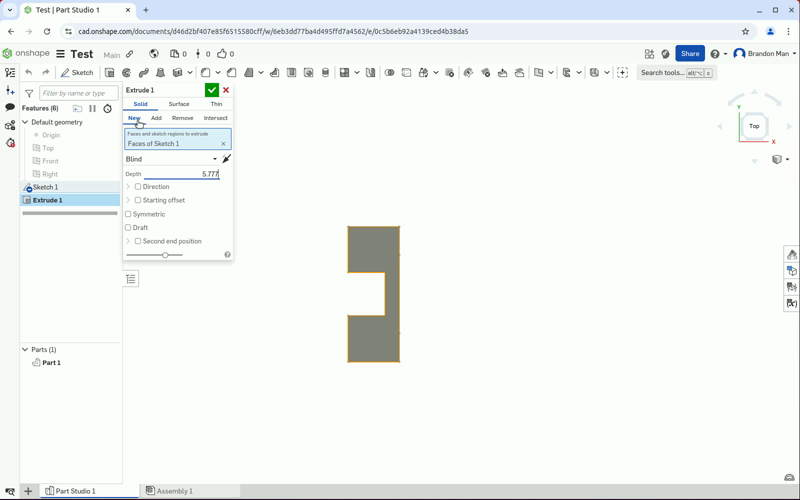
key(enter)
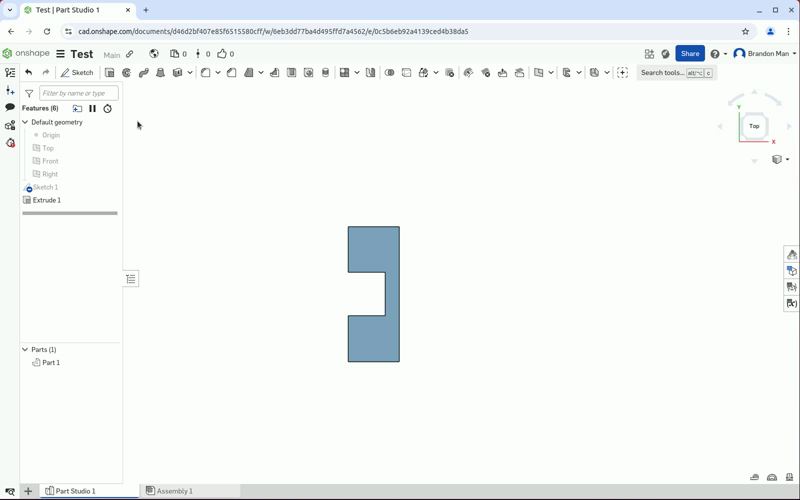
key(shift+h)
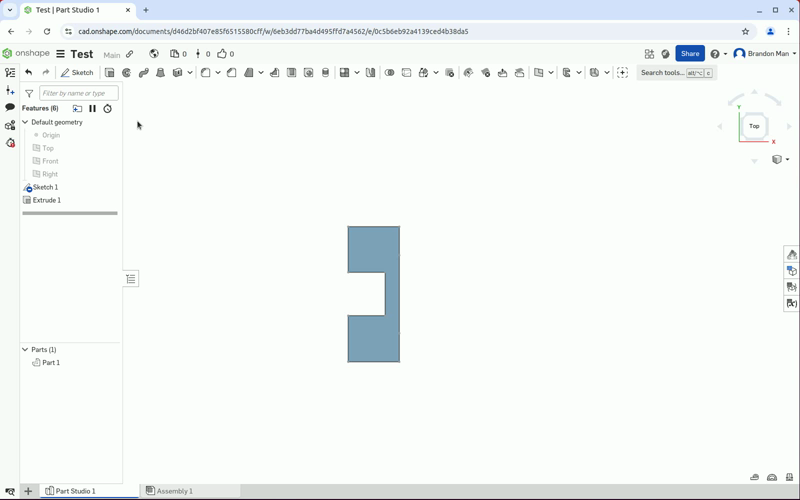
key(shift+h)
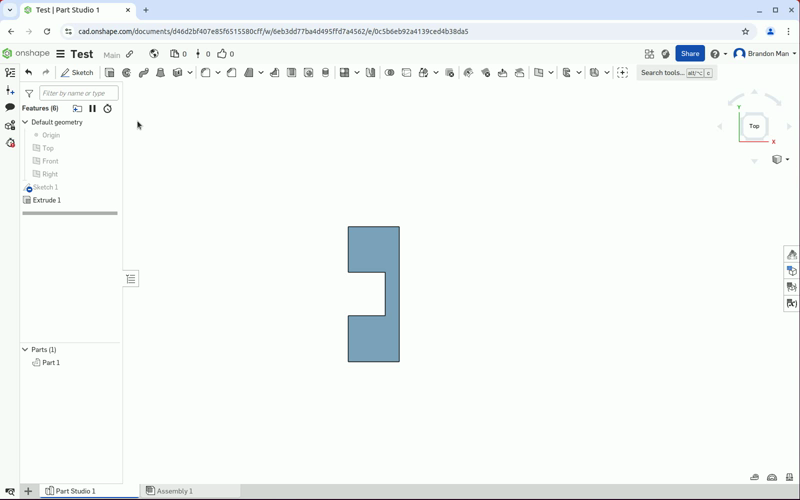
mouse_move(73, 189)
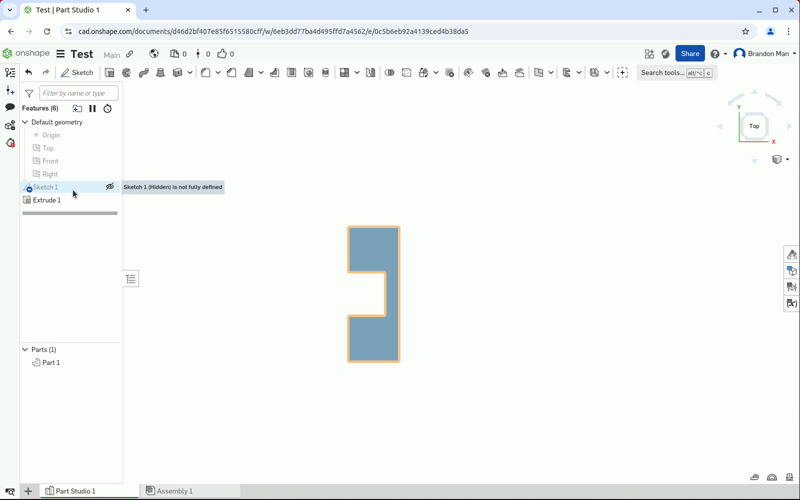
click(73, 189)
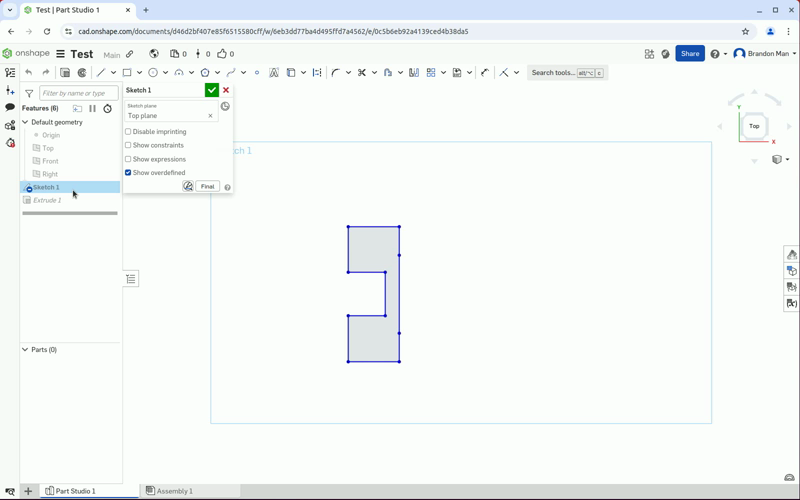
mouse_move(229, 92)
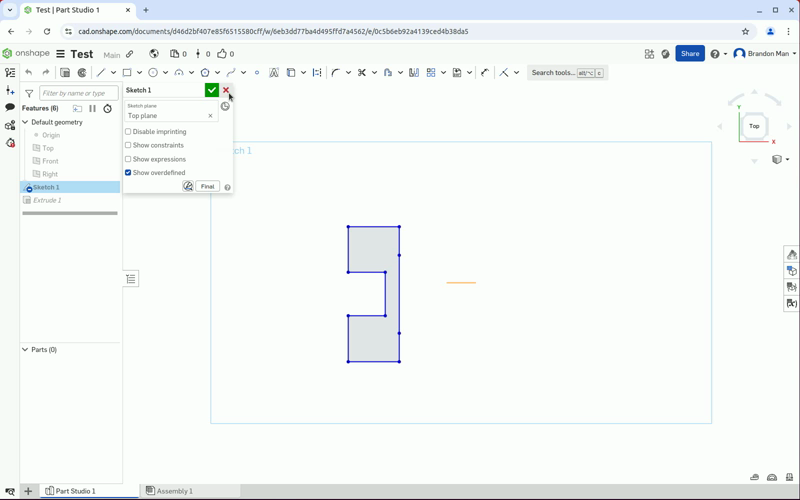
click(229, 92)
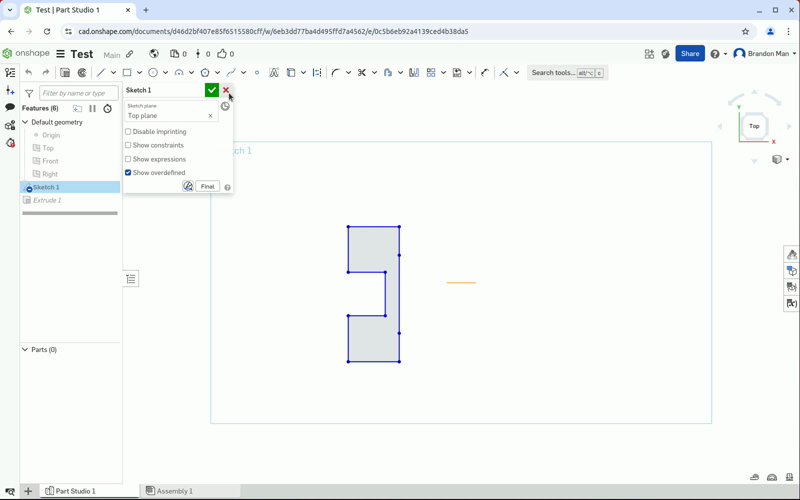
key(shift+s)
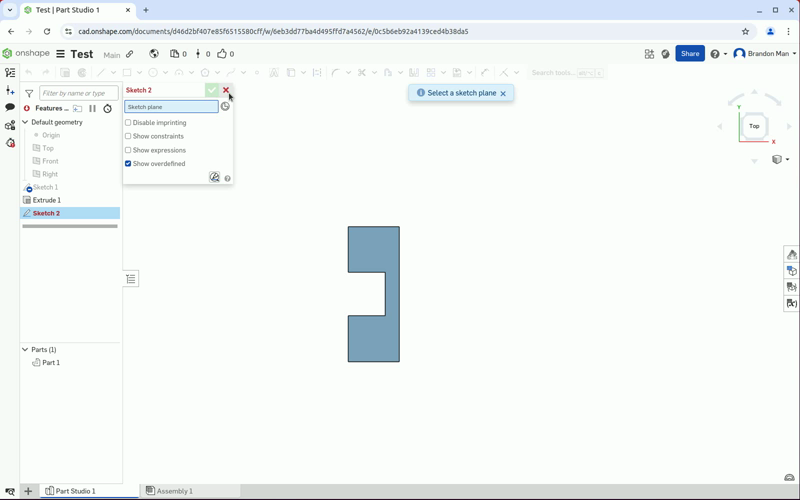
mouse_move(73, 150)
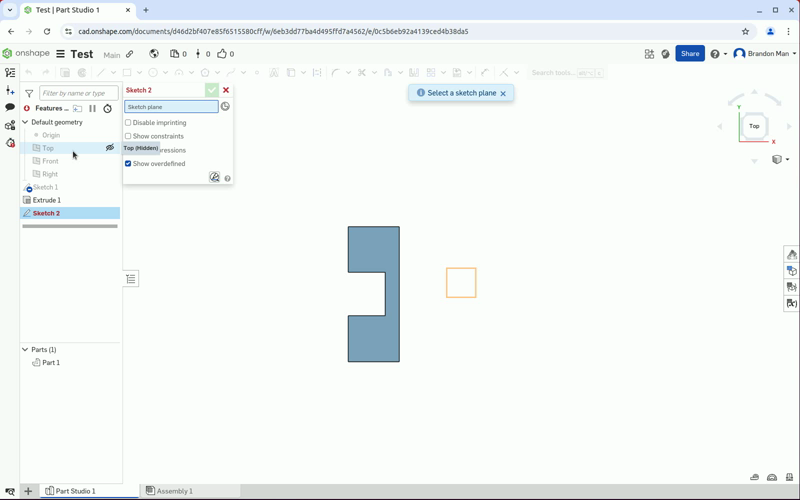
click(73, 150)
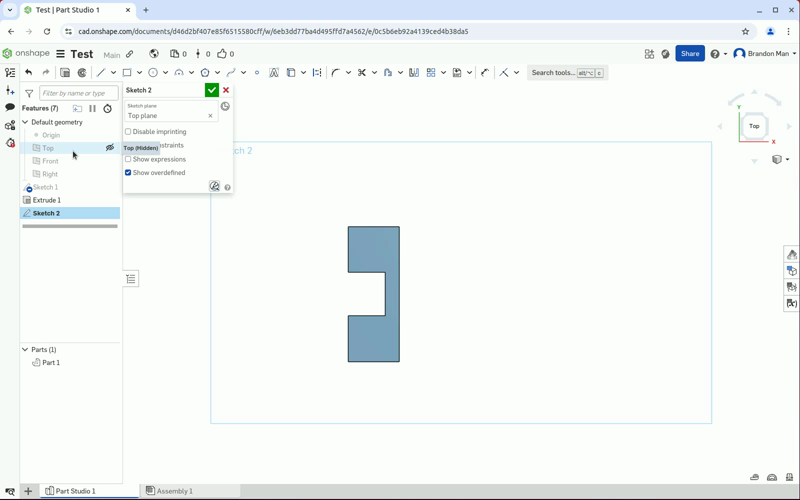
mouse_move(73, 352)
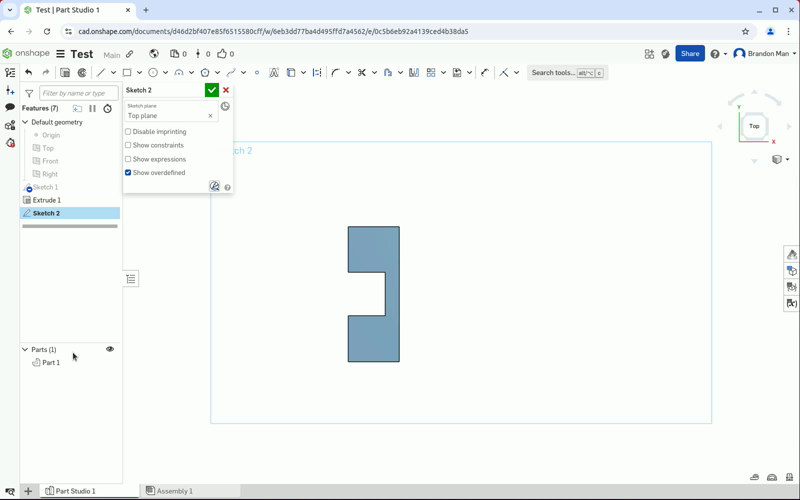
key(y)
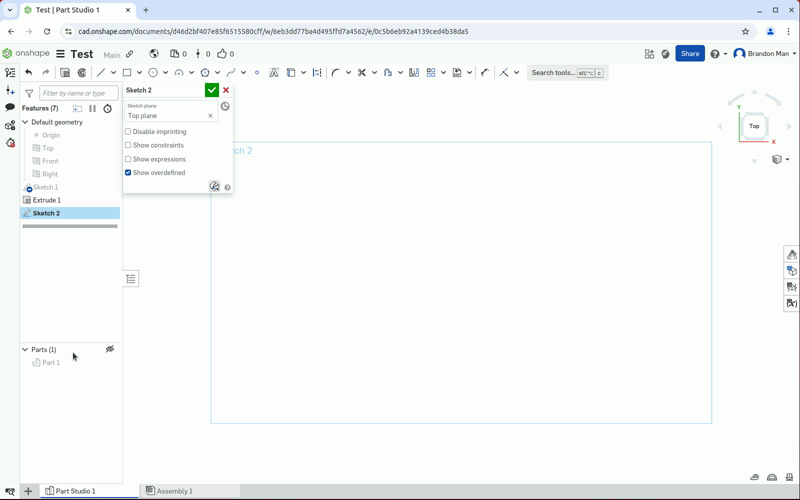
key(l)
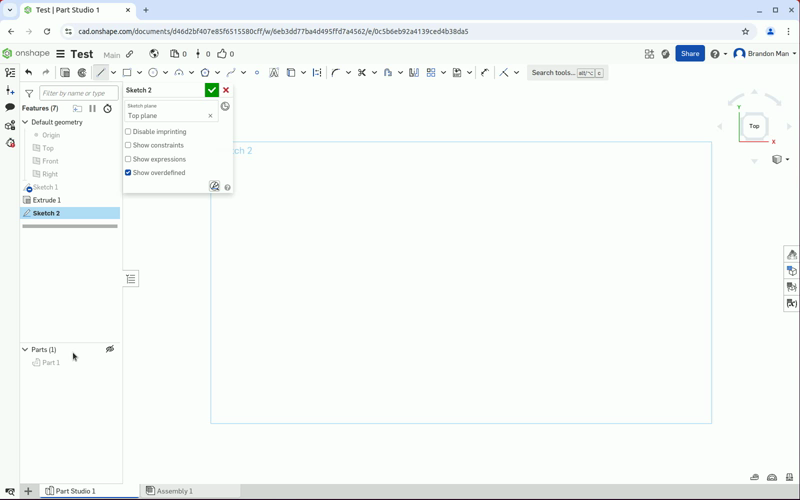
key_down(shift)
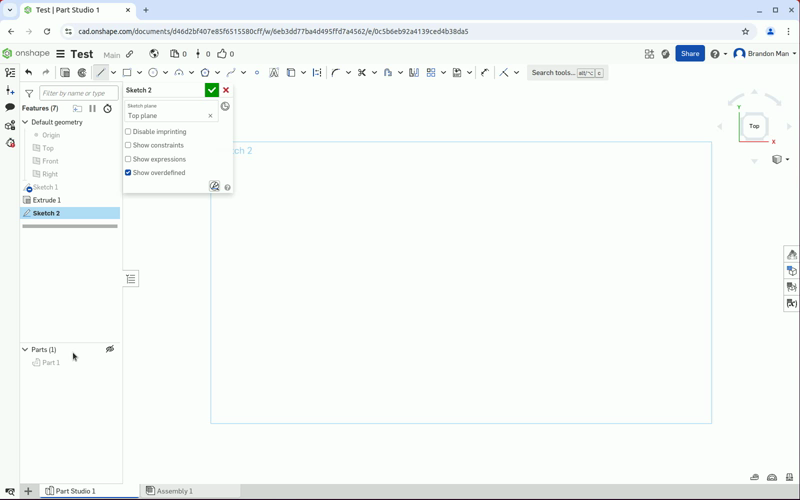
mouse_move(426, 361)
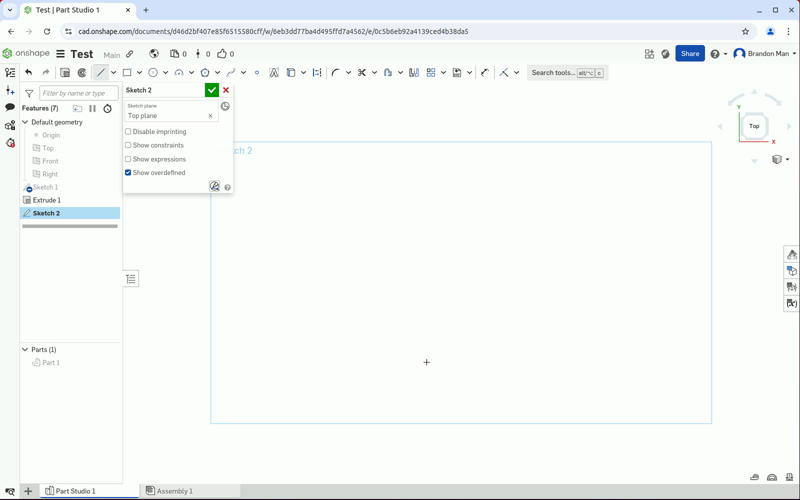
click(426, 361)
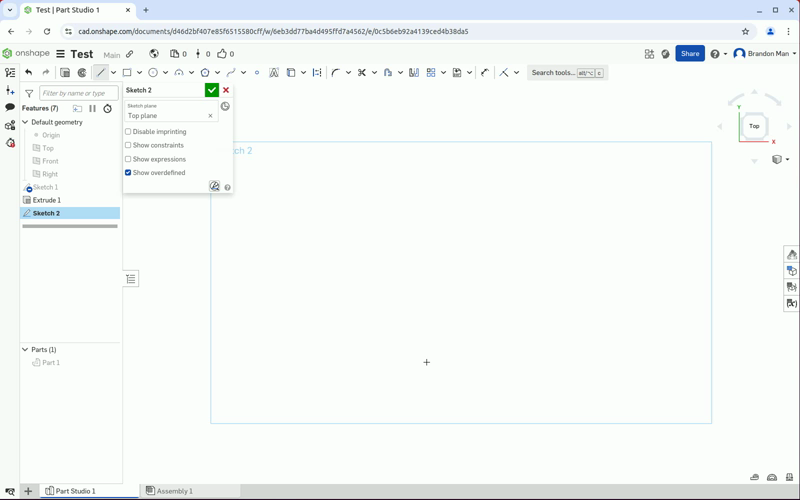
key_up(shift)
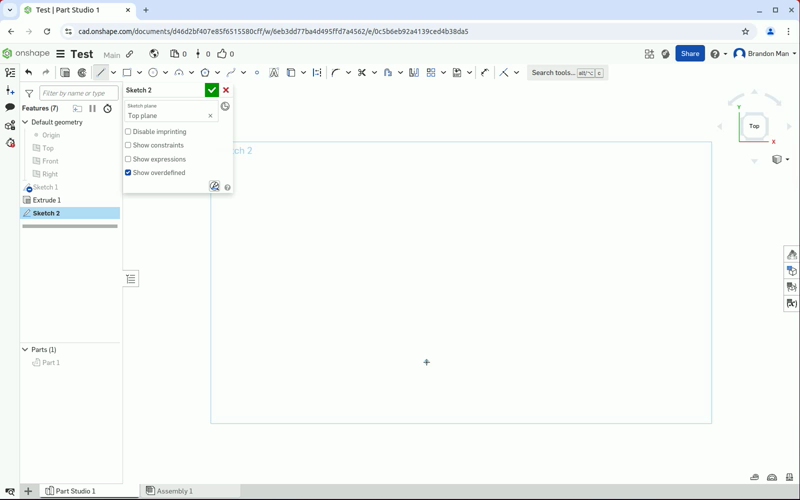
key_down(shift)
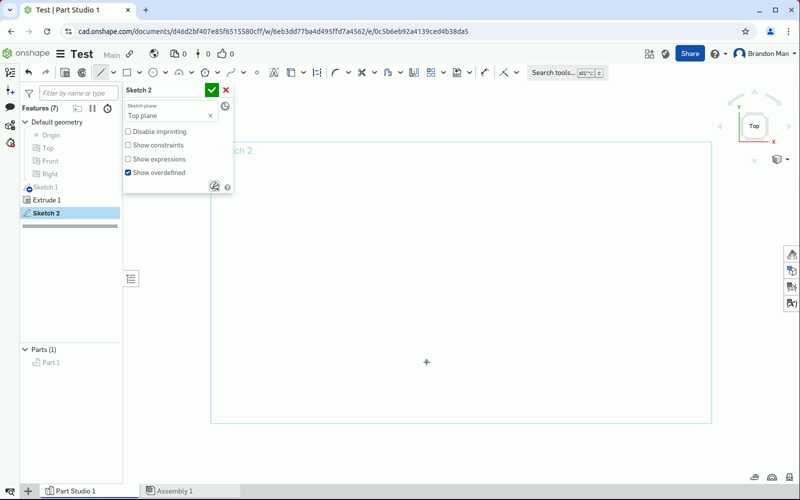
mouse_move(494, 361)
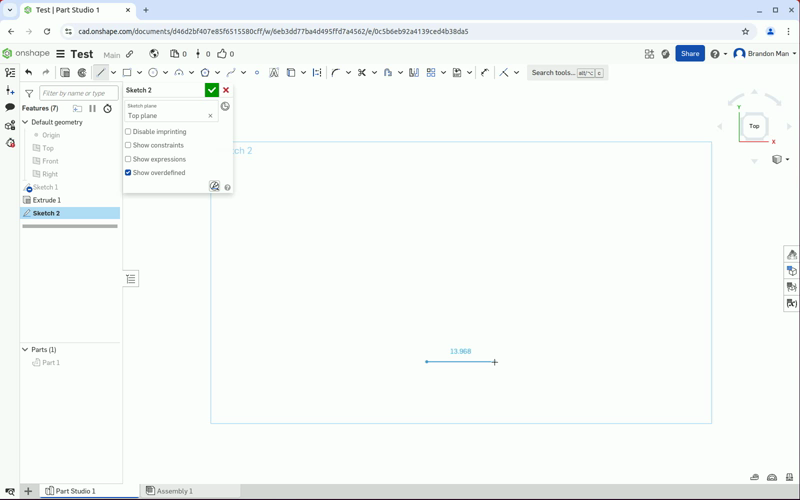
click(494, 361)
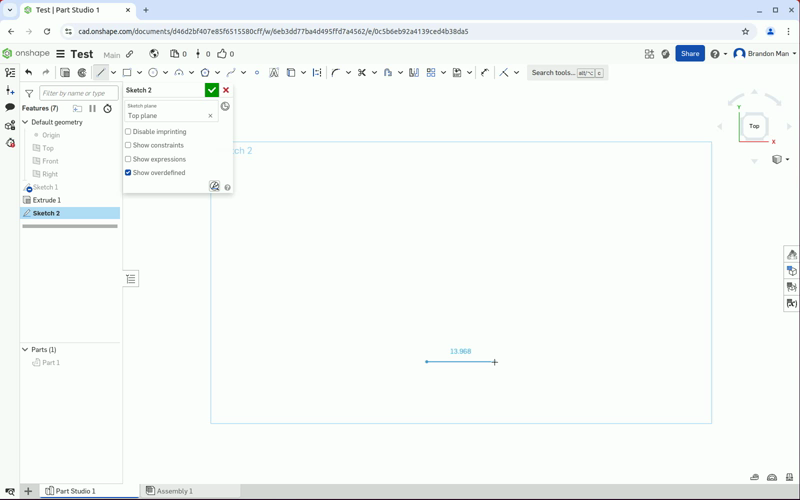
key_up(shift)
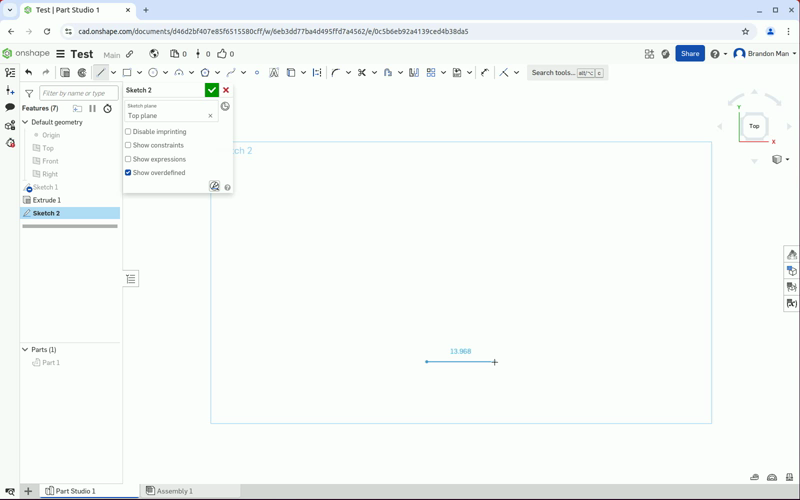
key_down(shift)
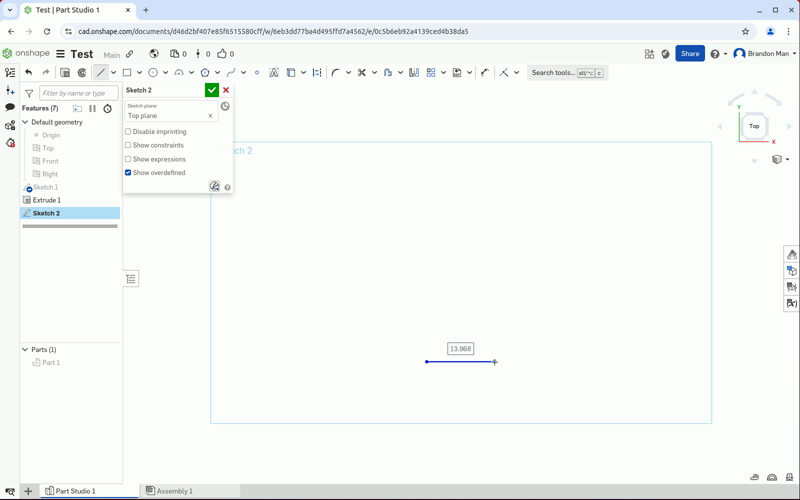
mouse_move(524, 361)
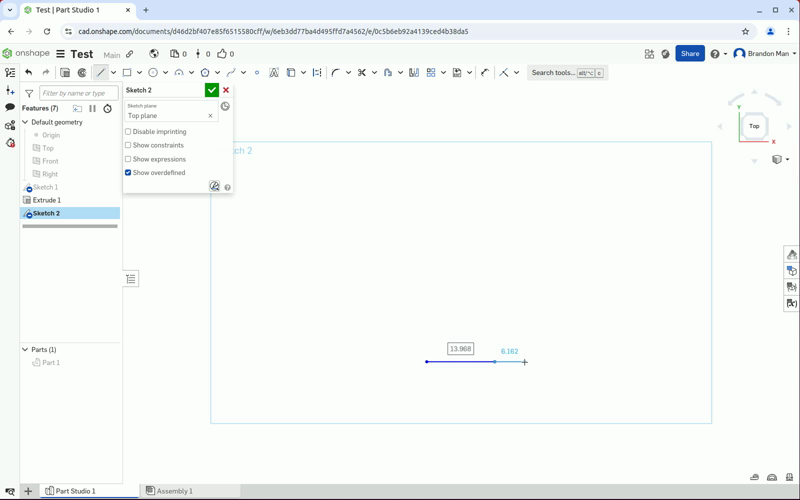
mouse_move(494, 333)
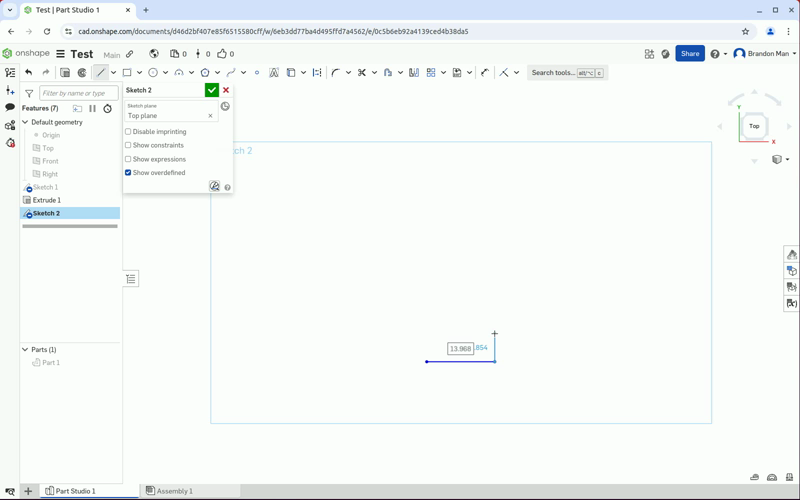
click(494, 333)
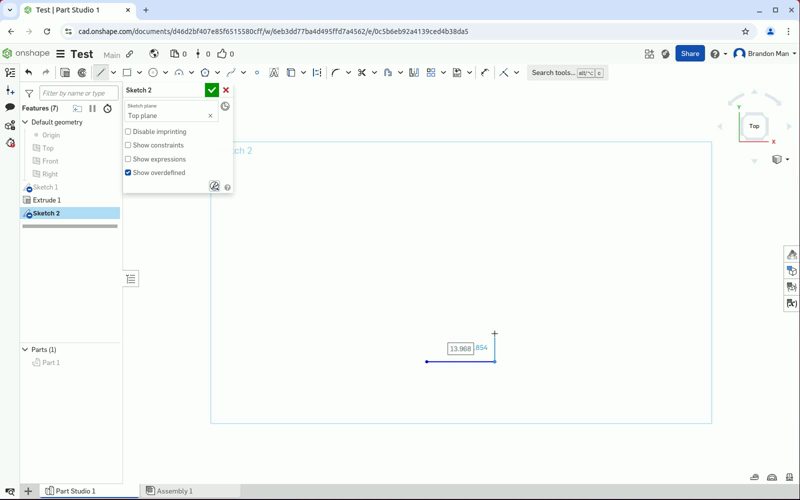
key_up(shift)
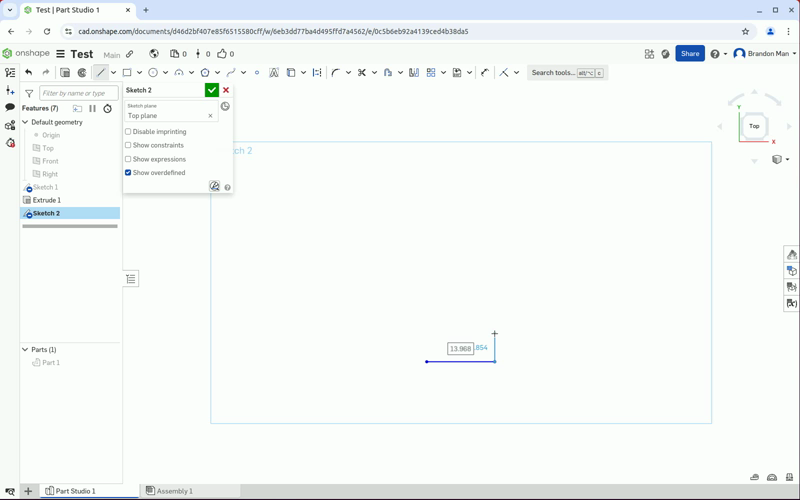
key_down(shift)
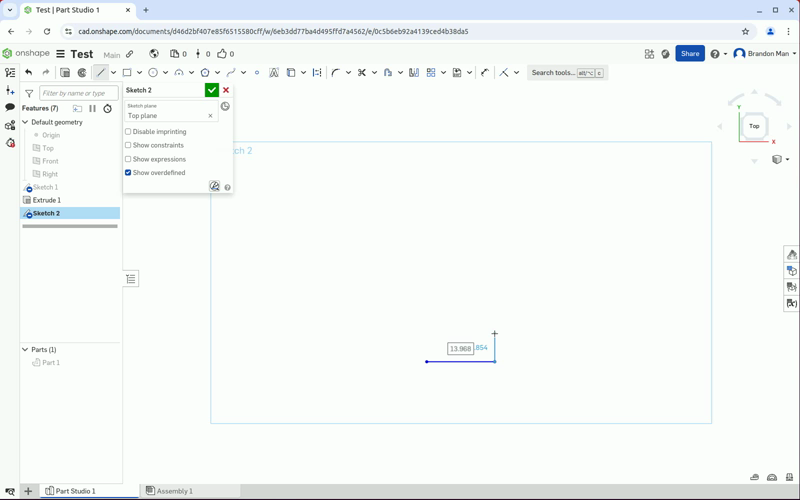
mouse_move(494, 255)
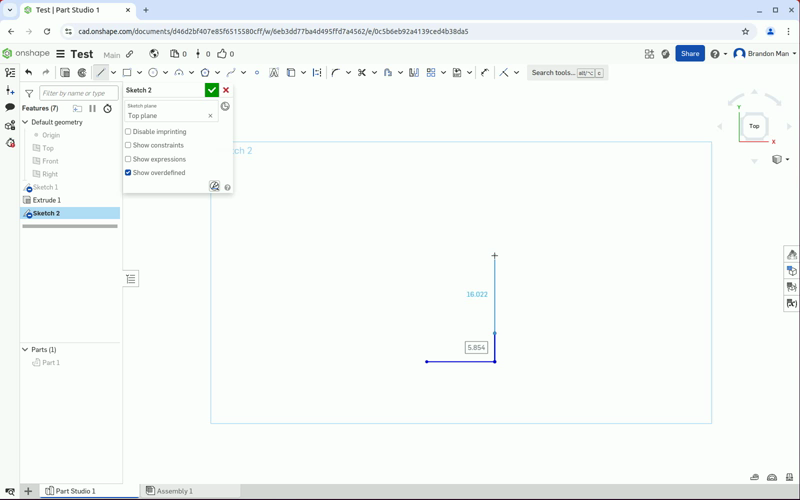
click(494, 255)
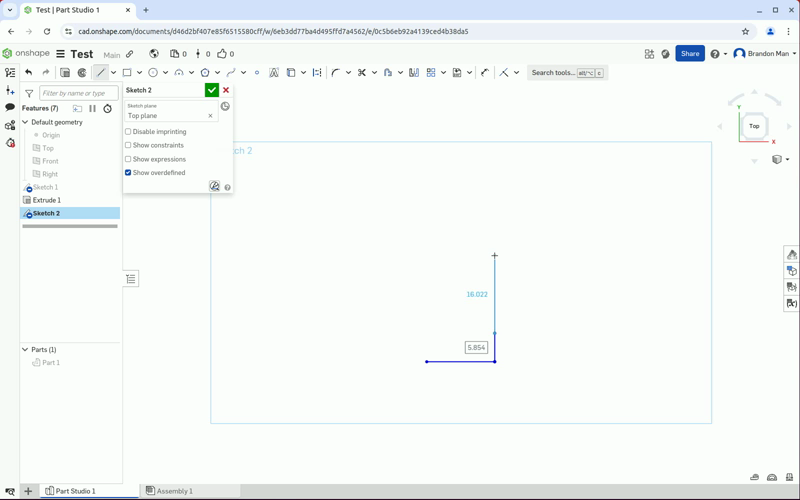
key_up(shift)
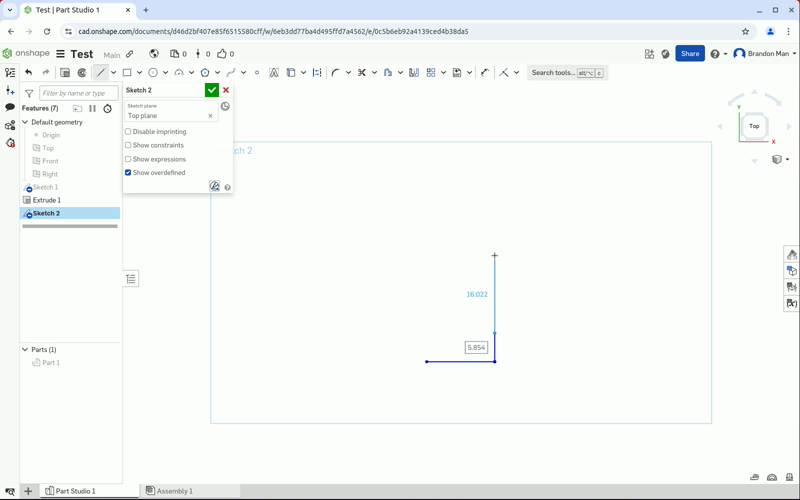
key_down(shift)
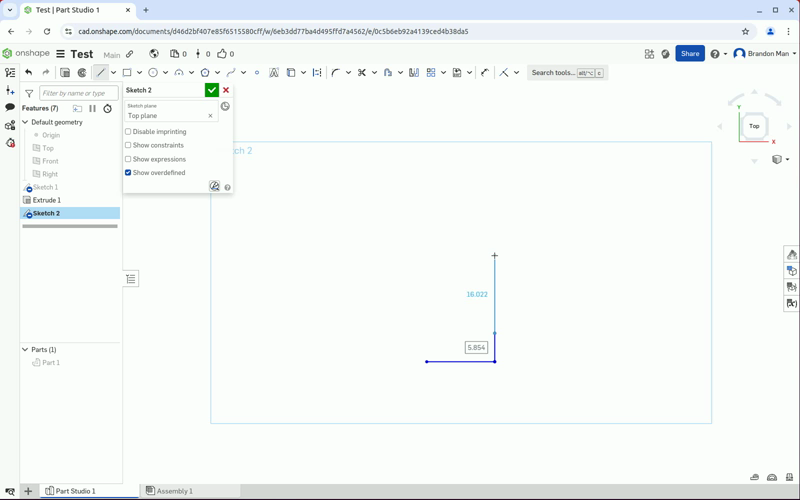
mouse_move(524, 255)
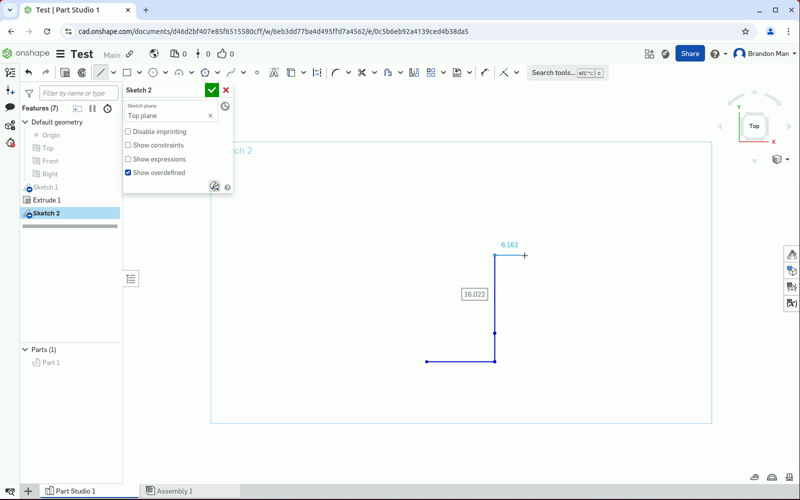
mouse_move(494, 226)
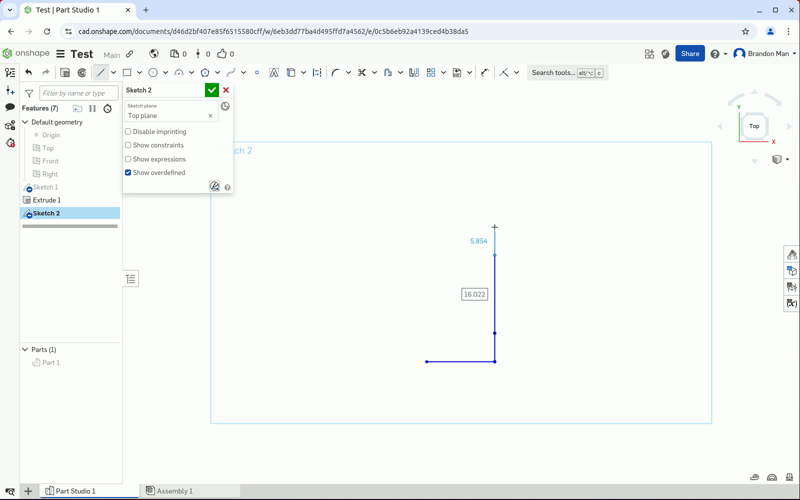
click(494, 226)
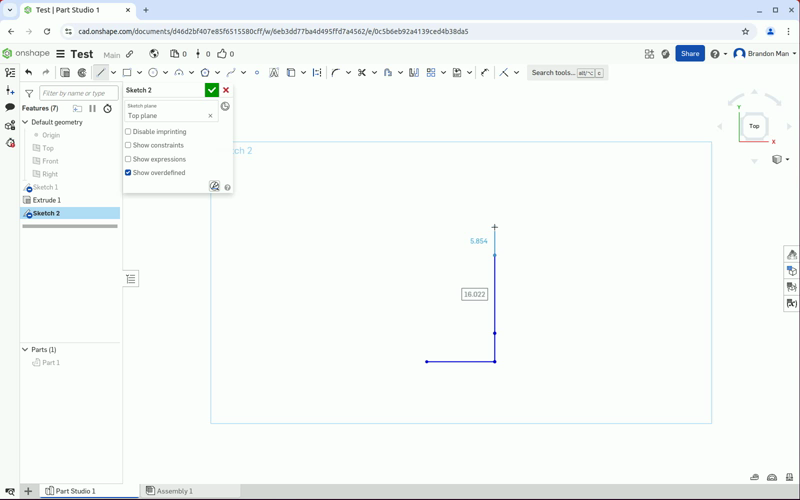
key_up(shift)
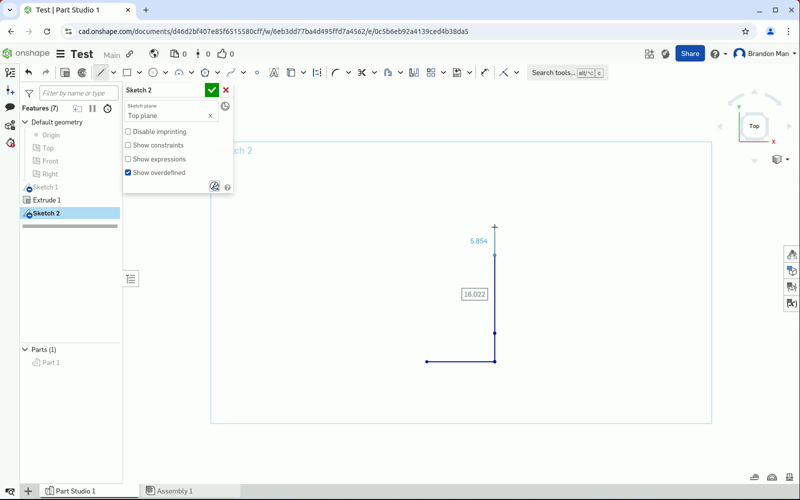
key_down(shift)
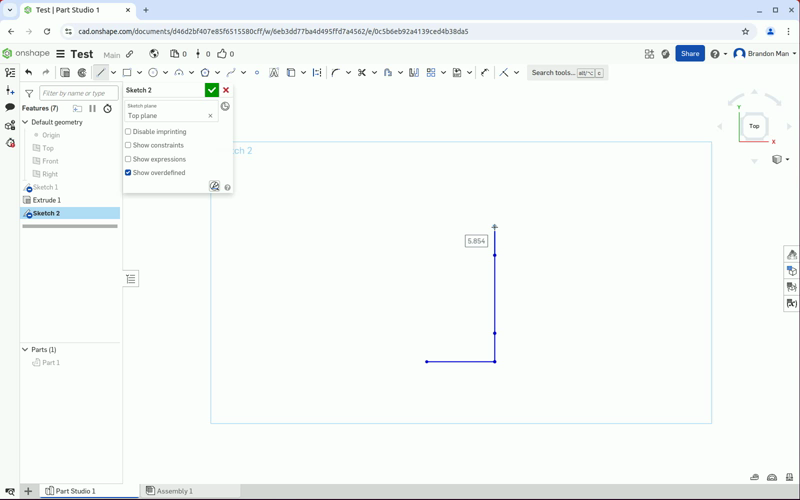
mouse_move(426, 226)
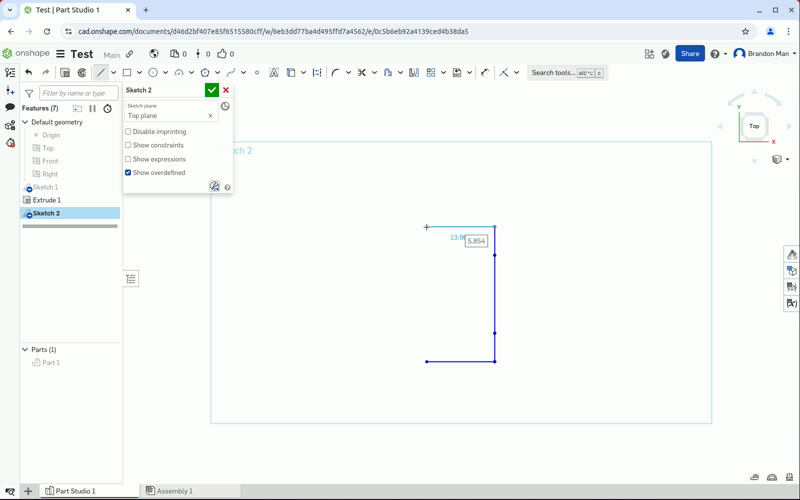
click(426, 226)
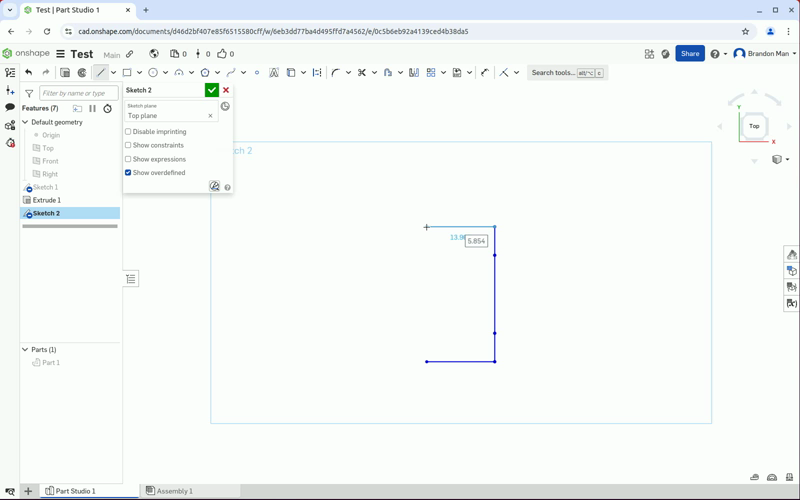
key_up(shift)
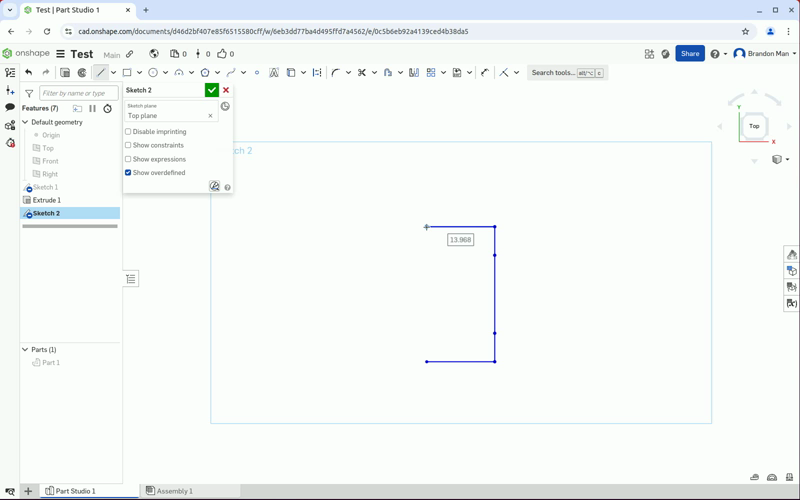
key_down(shift)
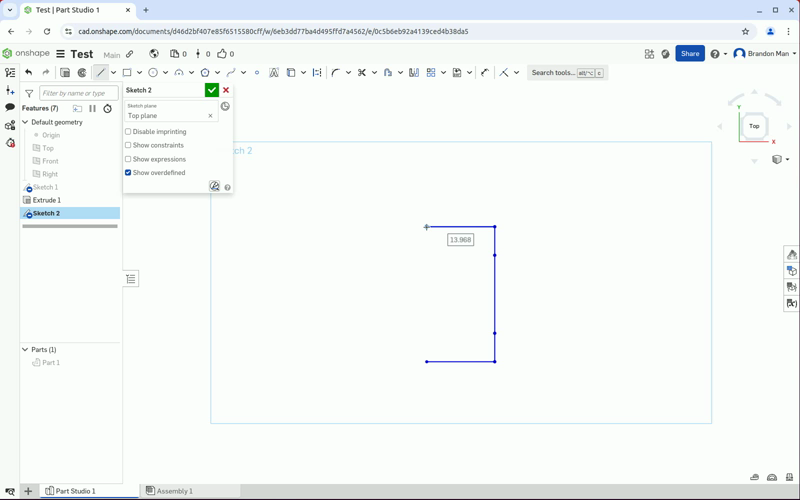
mouse_move(456, 226)
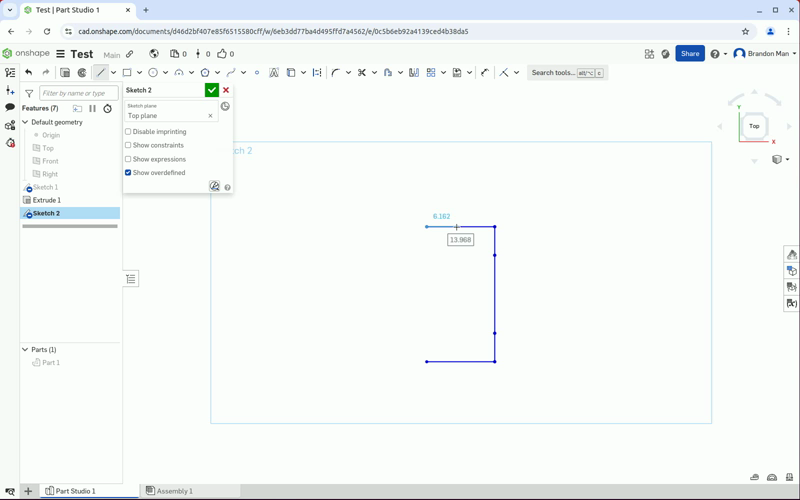
mouse_move(426, 255)
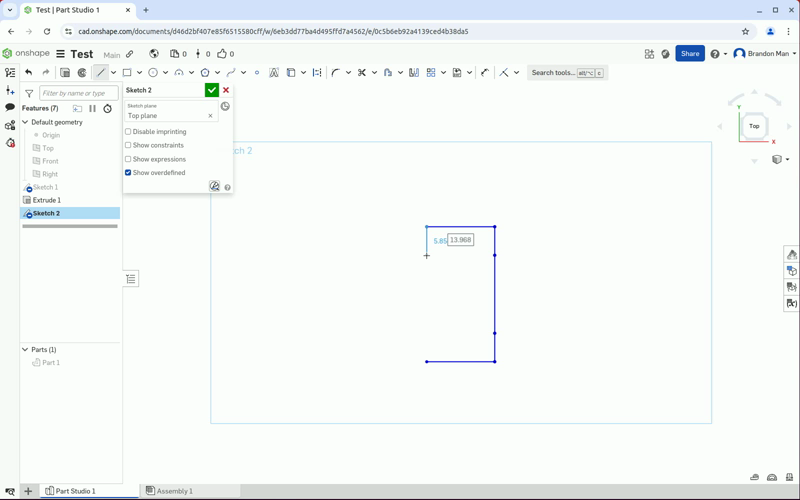
click(426, 255)
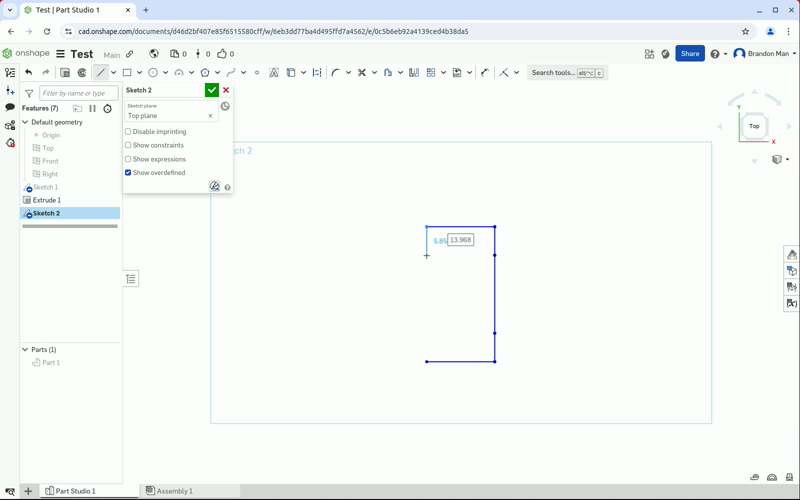
key_up(shift)
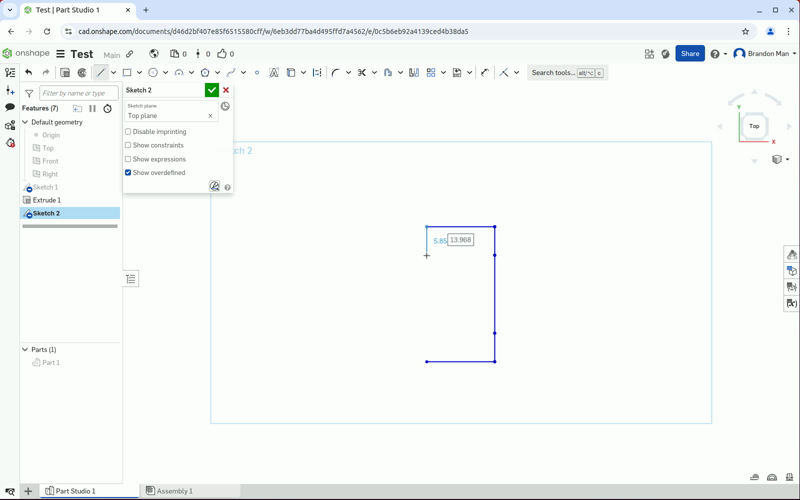
key_down(shift)
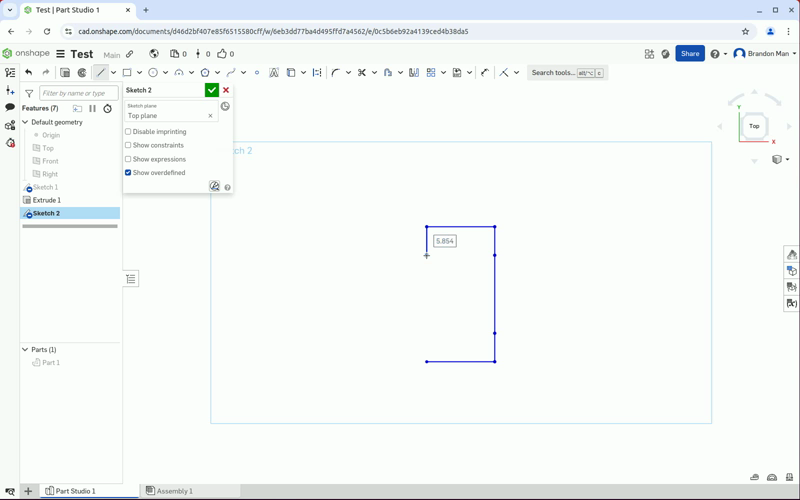
mouse_move(426, 333)
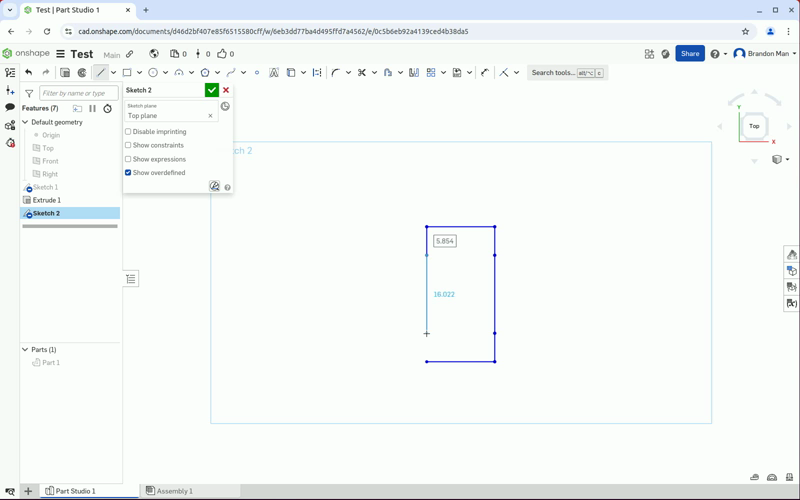
click(426, 333)
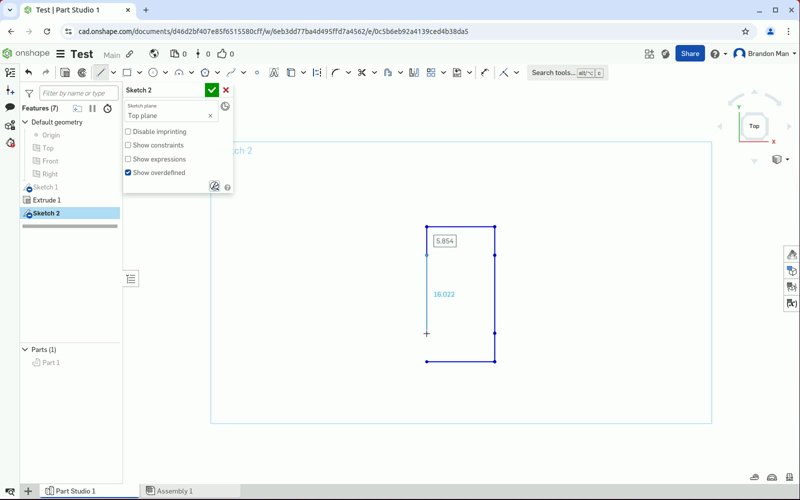
key_up(shift)
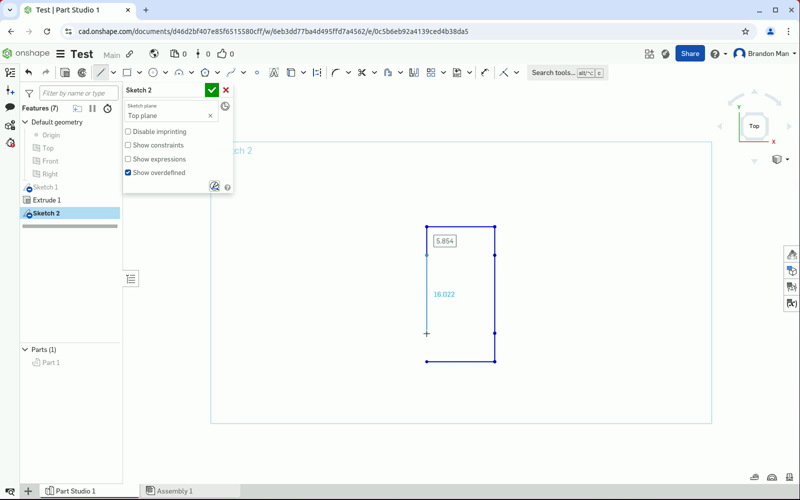
mouse_move(456, 333)
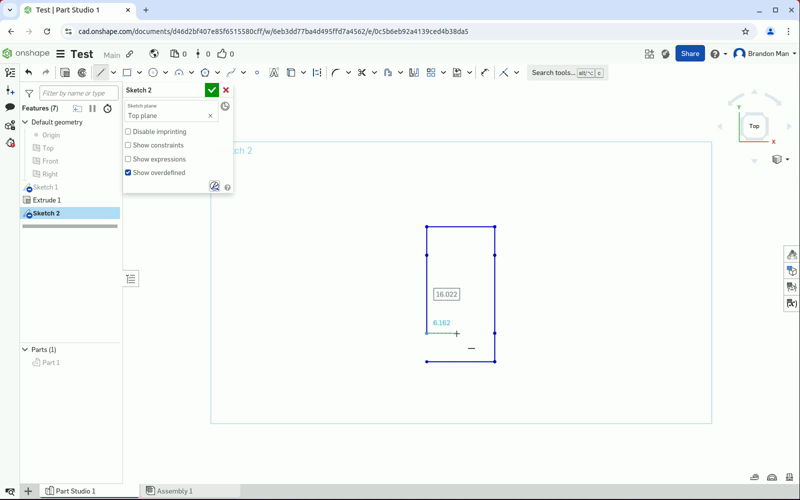
key_down(shift)
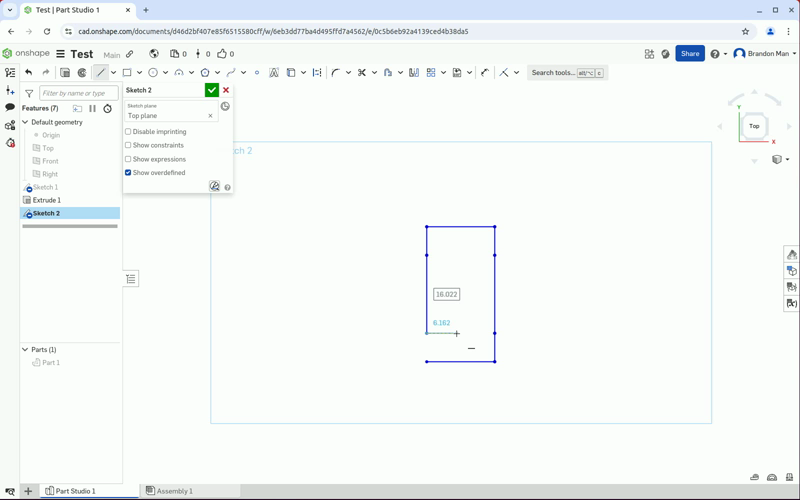
mouse_move(426, 361)
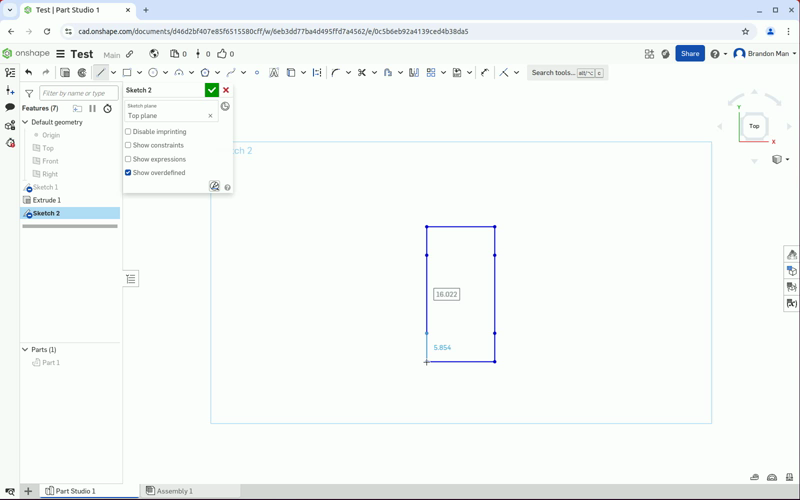
key_up(shift)
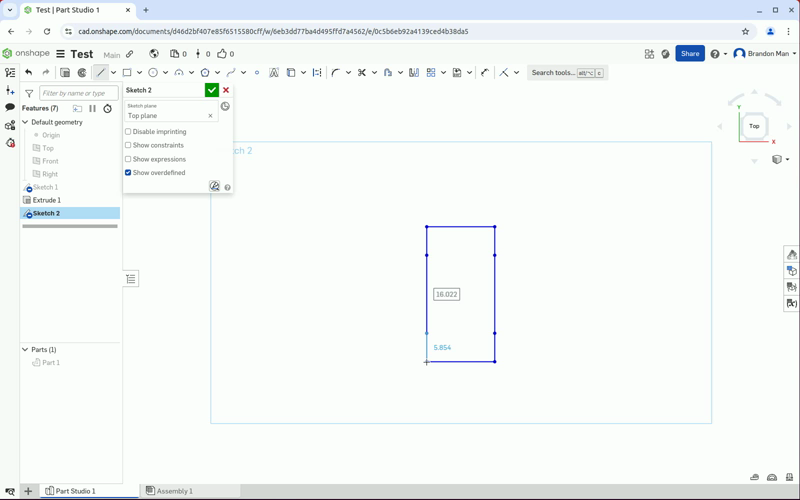
click(426, 361)
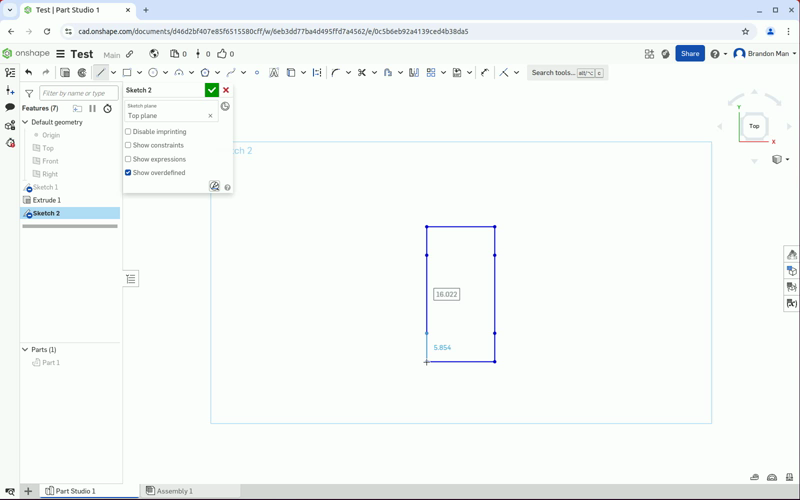
key(esc)
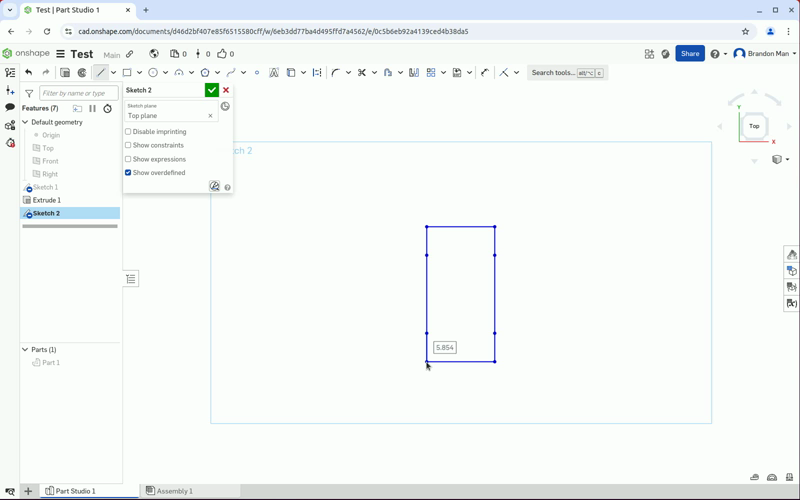
key(c)
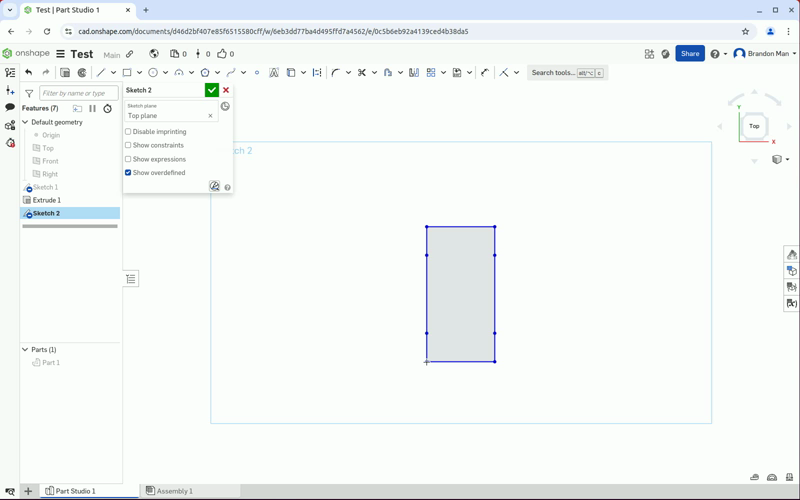
key_down(shift)
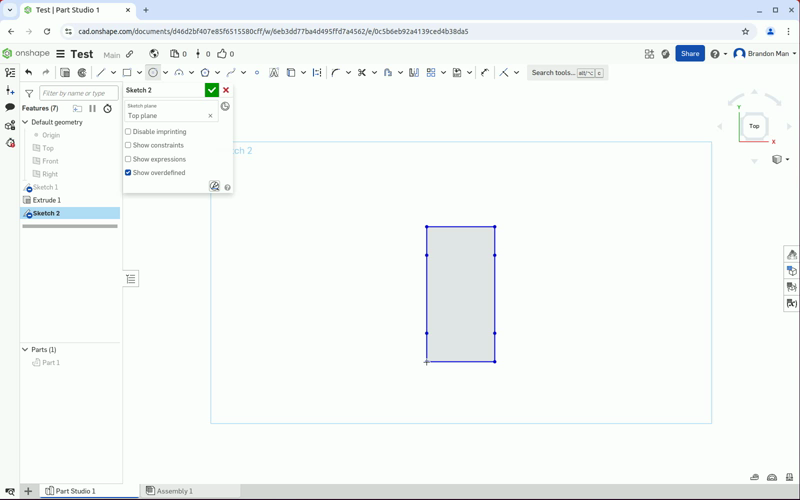
mouse_move(460, 293)
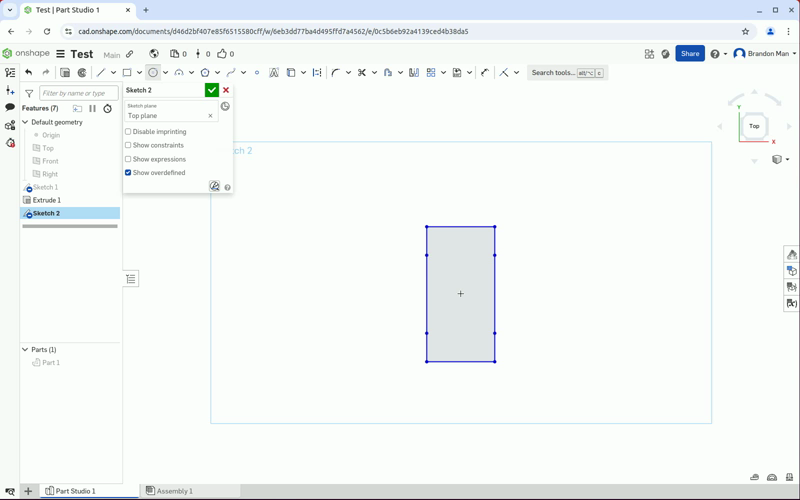
click(460, 293)
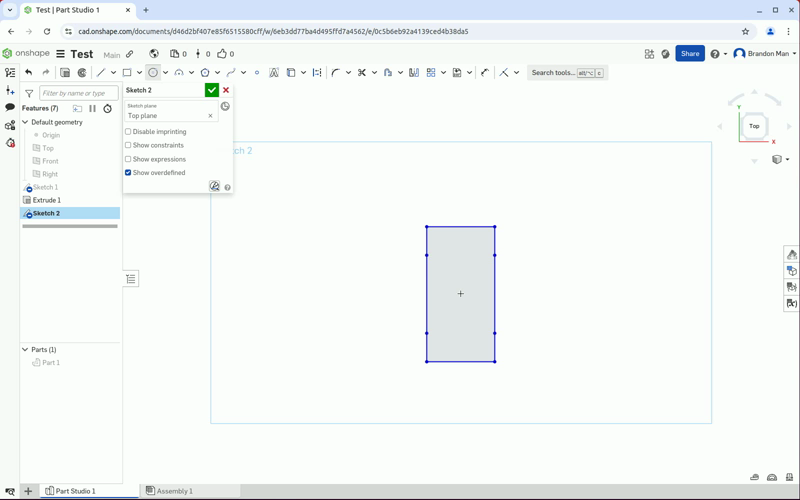
key_up(shift)
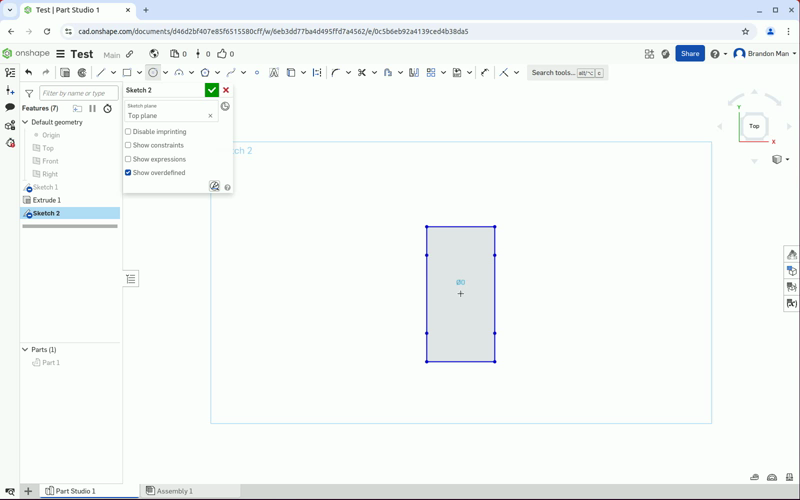
mouse_move(474, 293)
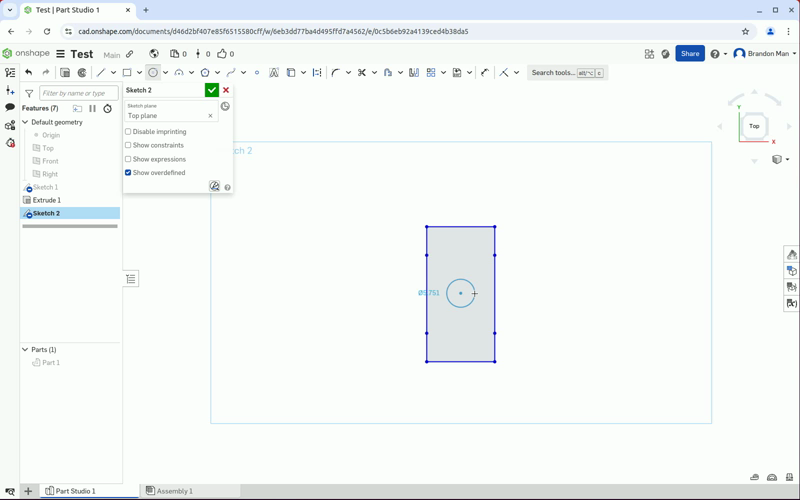
click(474, 293)
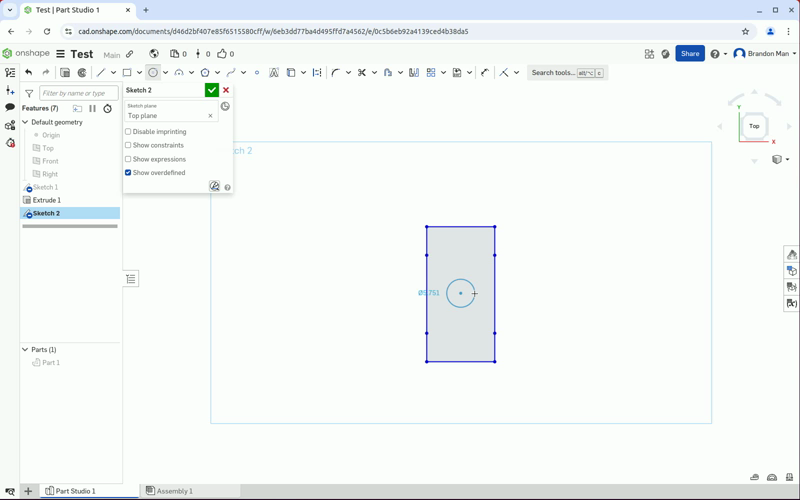
key(esc)
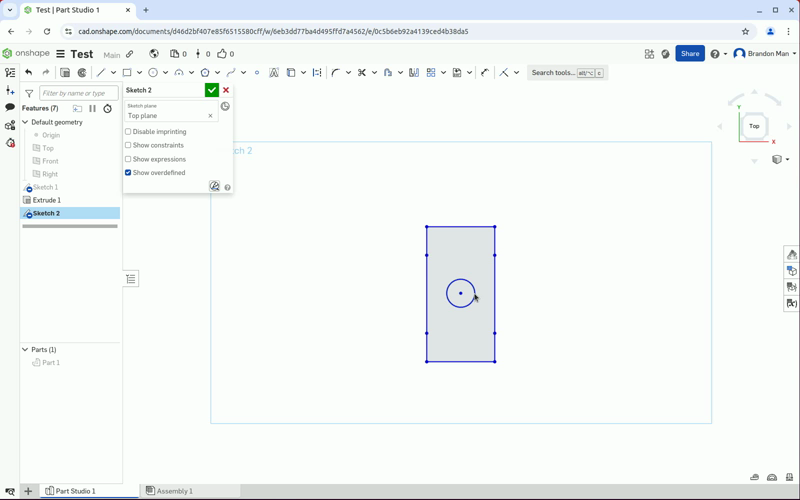
mouse_move(483, 280)
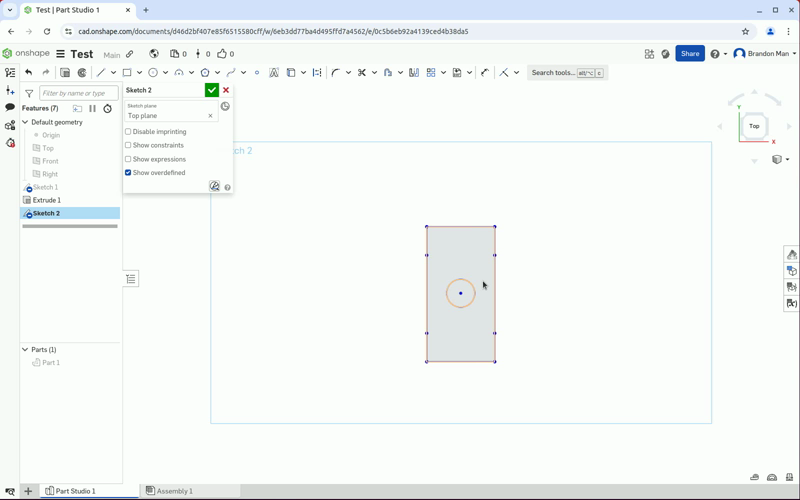
click(483, 280)
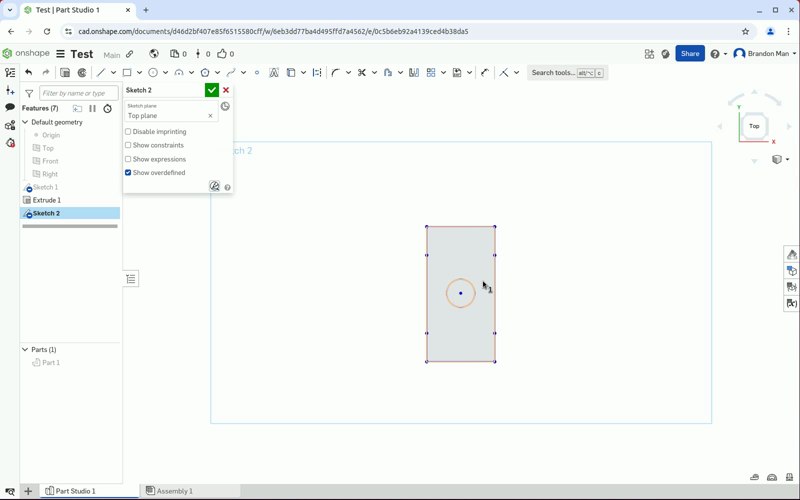
mouse_move(73, 352)
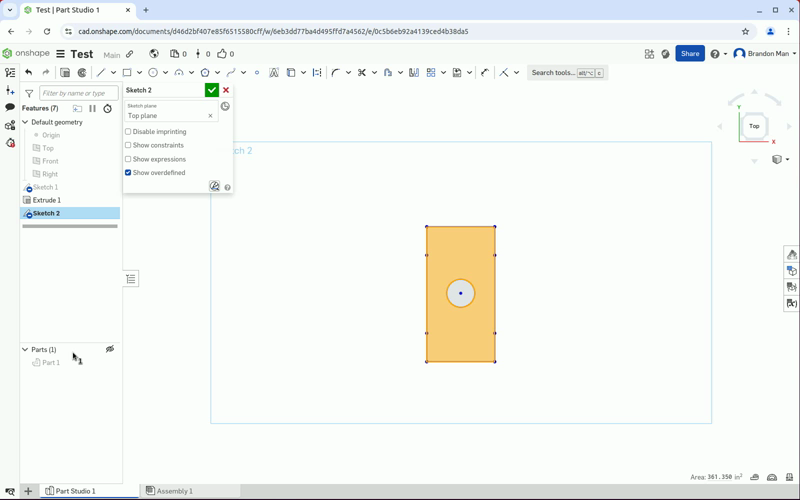
key(shift+y)
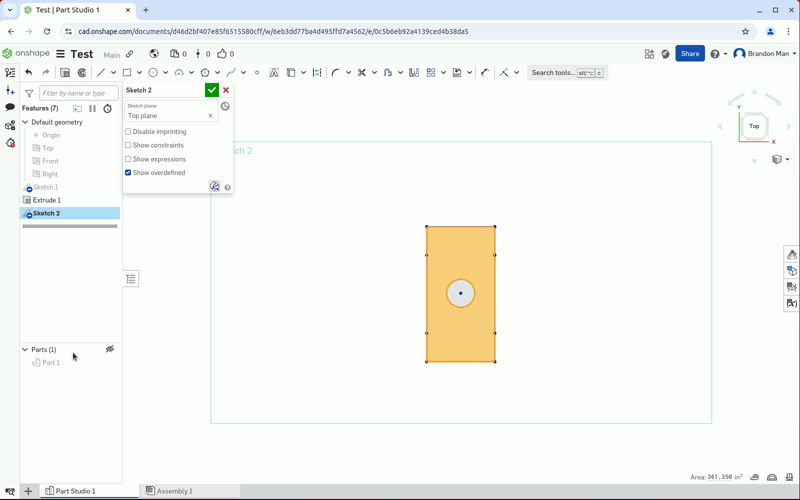
key(shift+e)
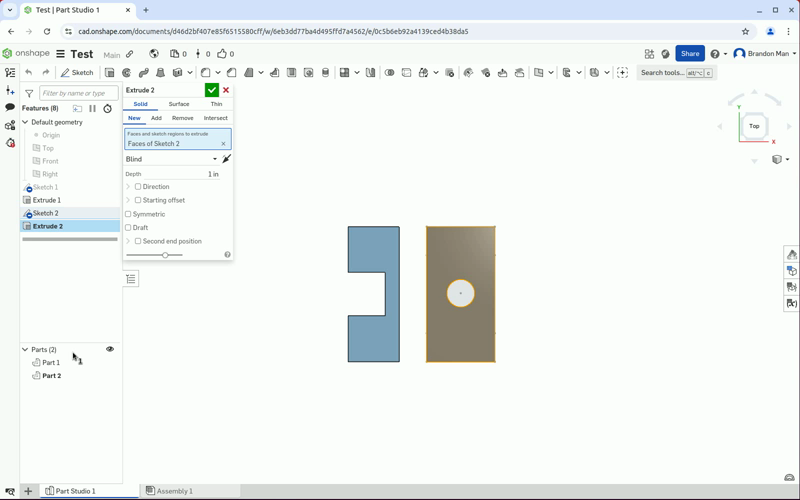
mouse_move(143, 106)
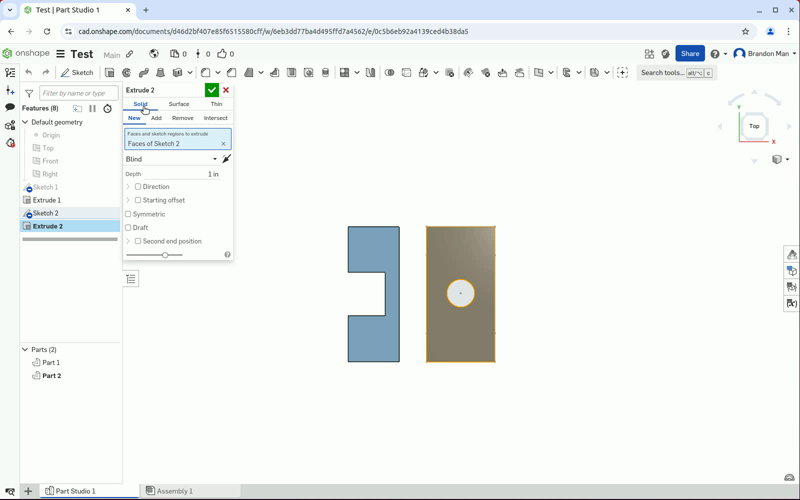
click(143, 106)
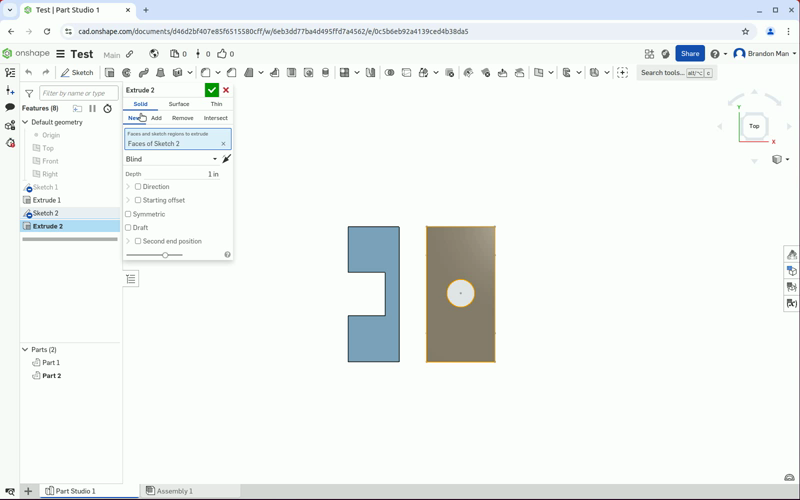
mouse_move(137, 120)
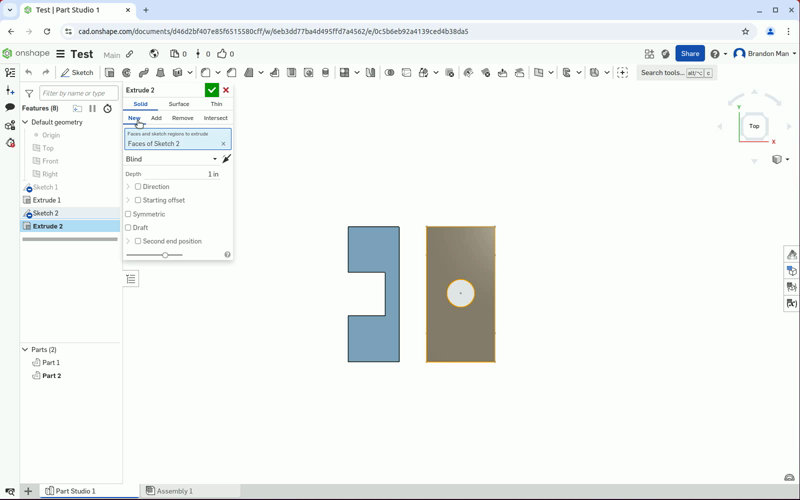
click(137, 120)
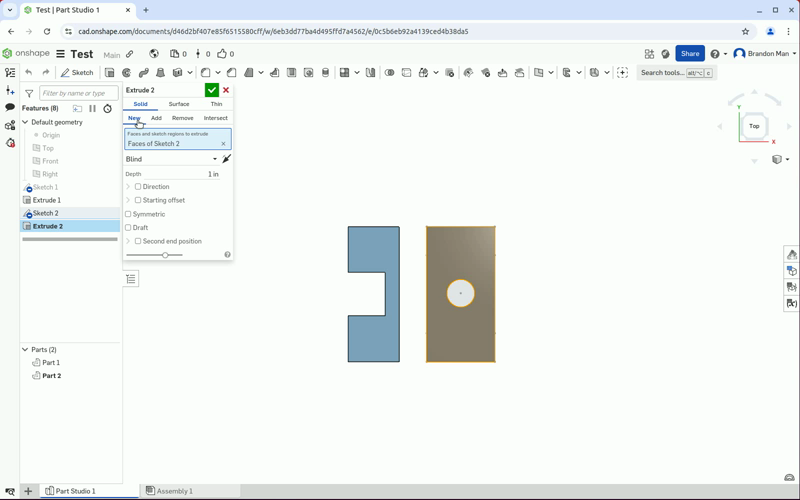
key(tab, 4)
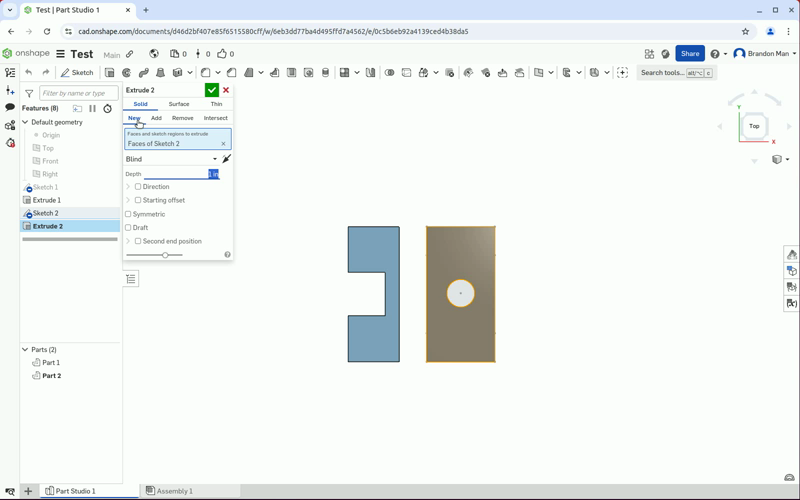
text(5.777)
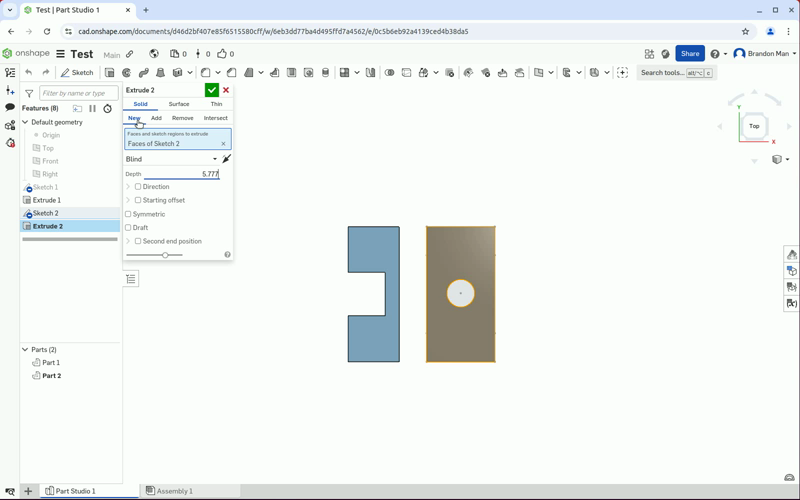
key(enter)
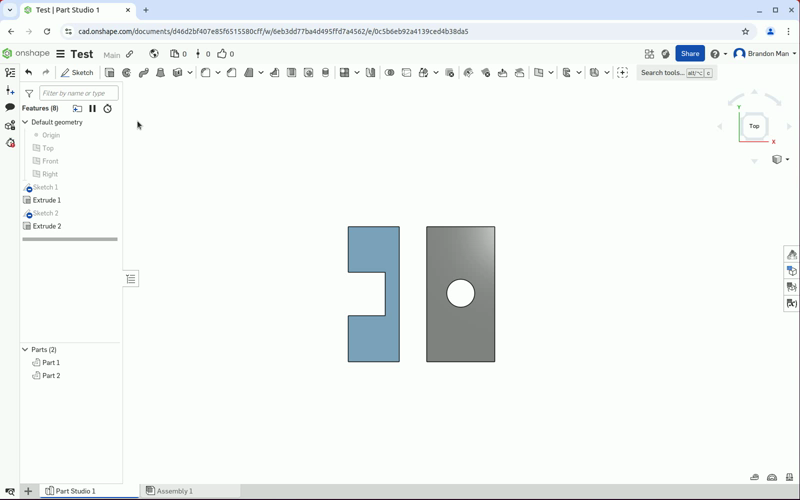
key(shift+h)
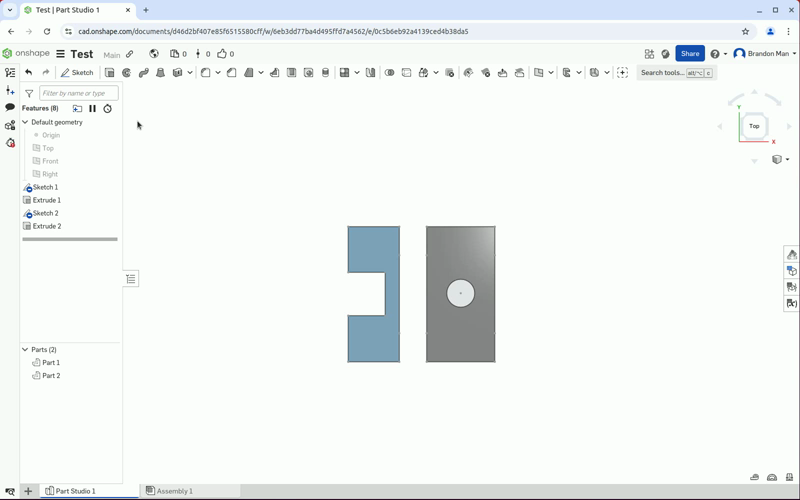
key(shift+h)
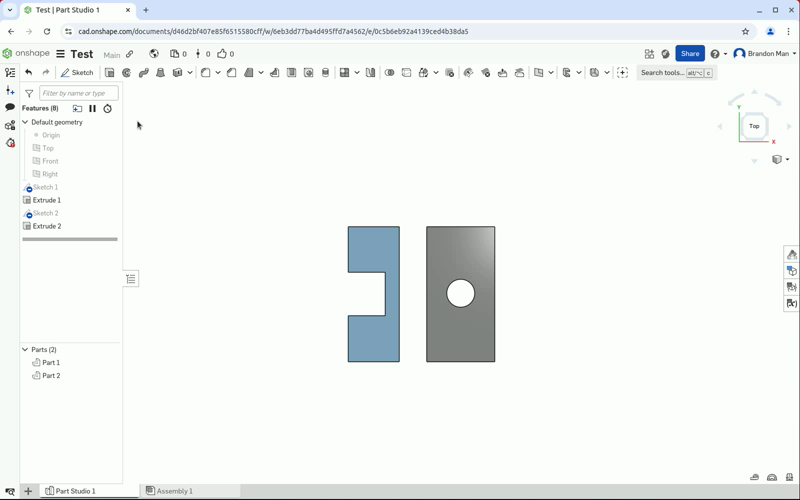
mouse_move(73, 189)
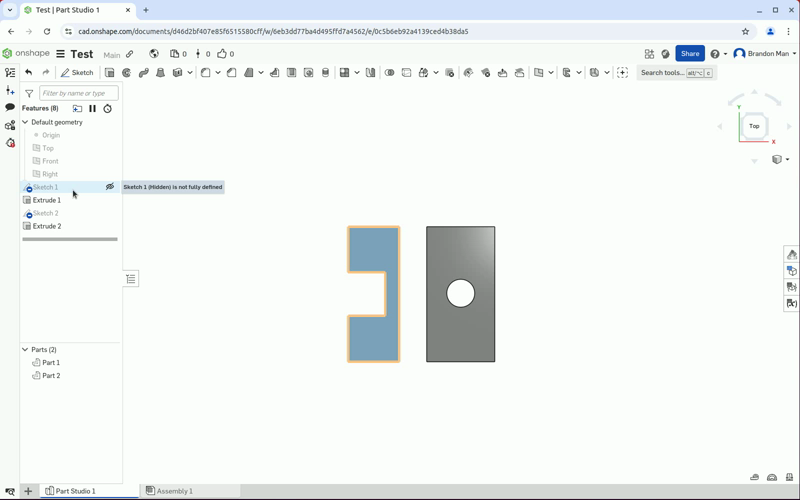
click(73, 189)
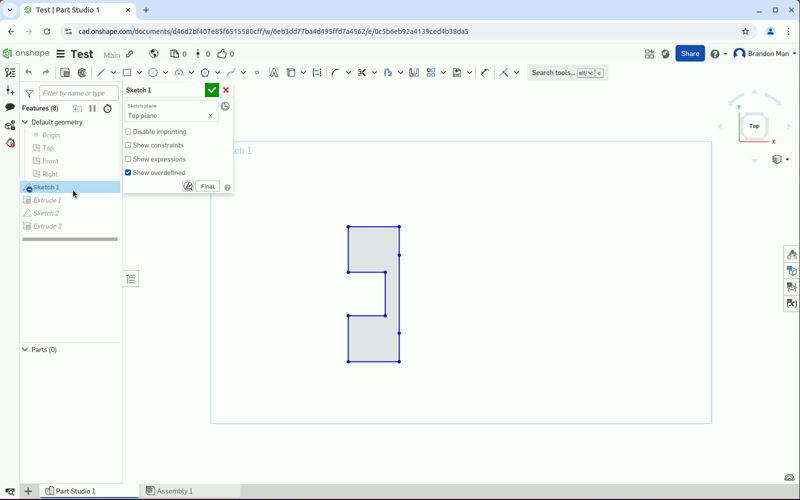
mouse_move(229, 92)
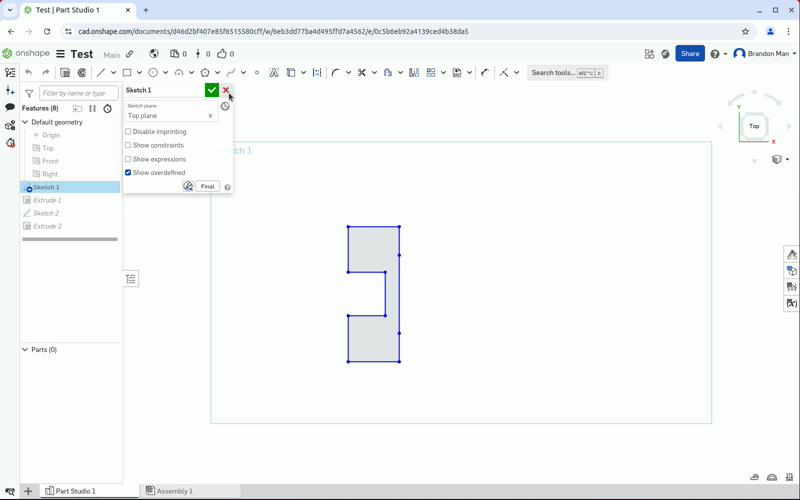
click(229, 92)
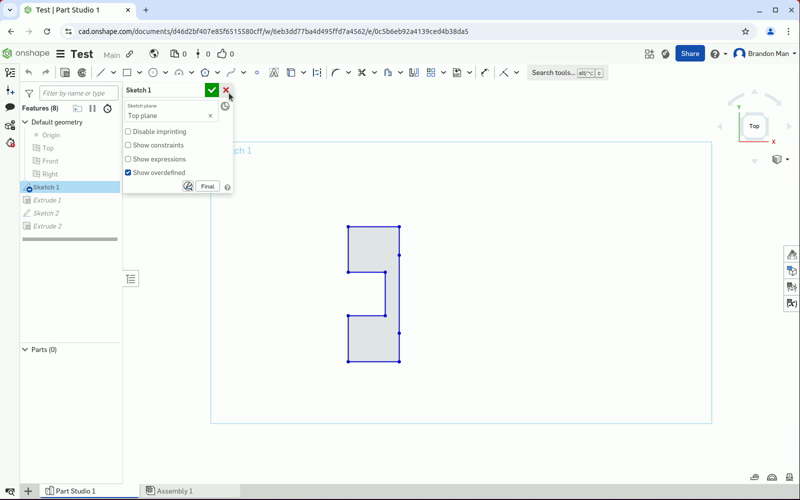
key(shift+s)
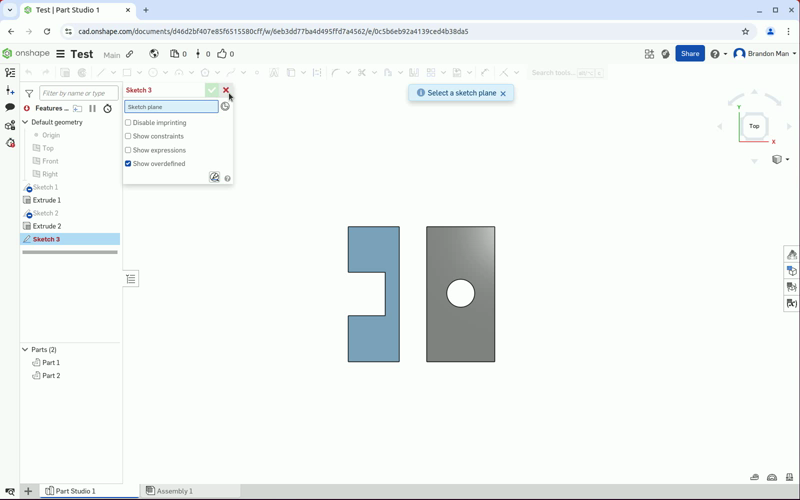
mouse_move(73, 150)
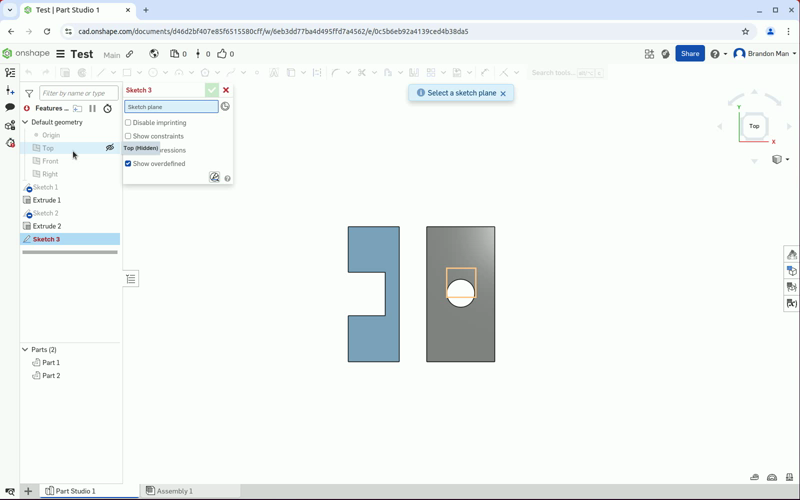
click(73, 150)
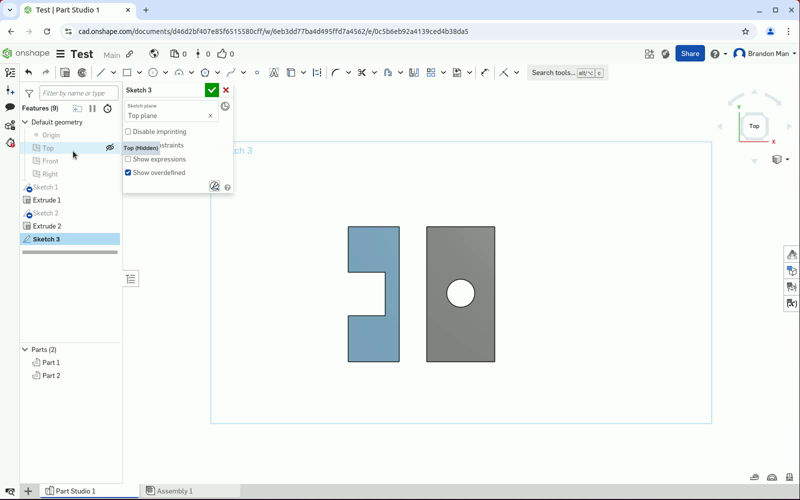
mouse_move(73, 352)
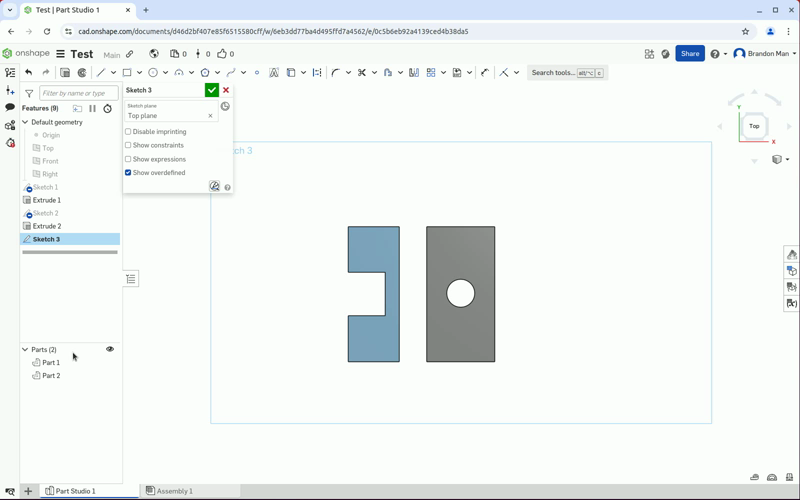
key(y)
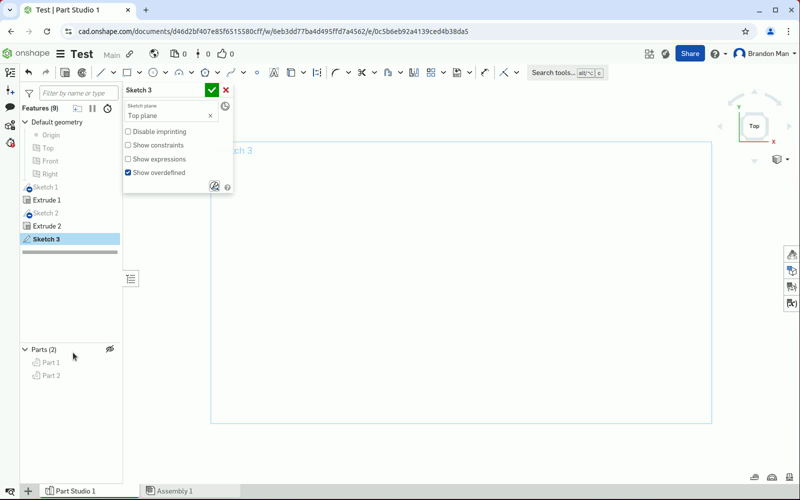
key(l)
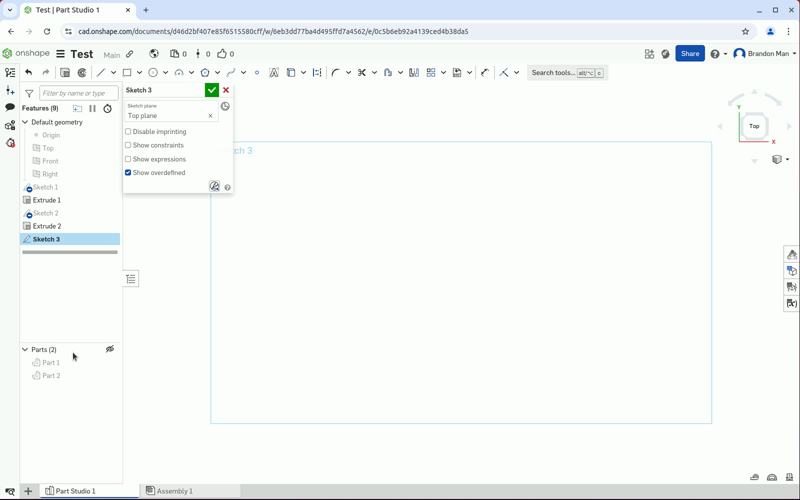
key_down(shift)
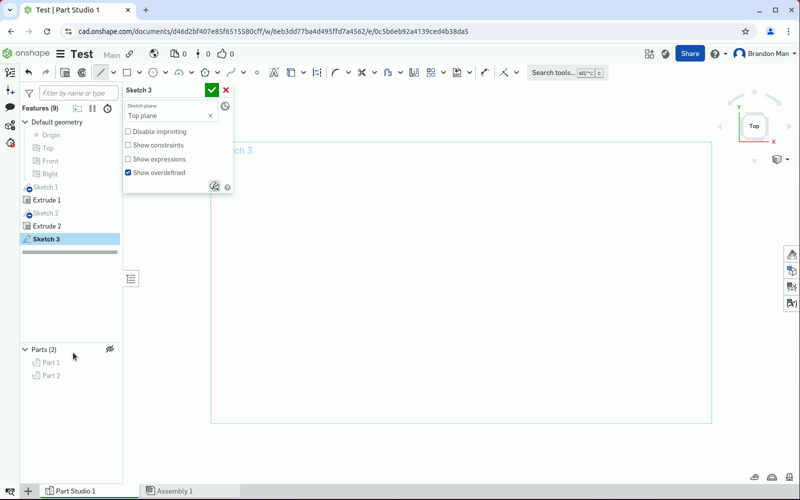
mouse_move(522, 361)
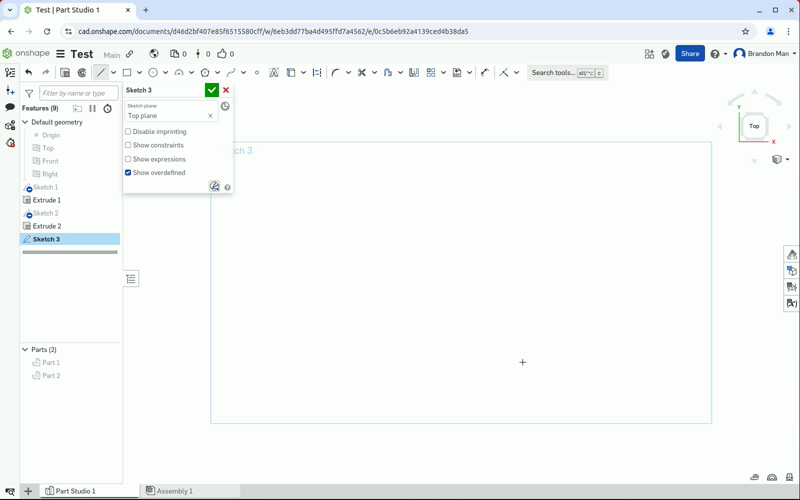
click(522, 361)
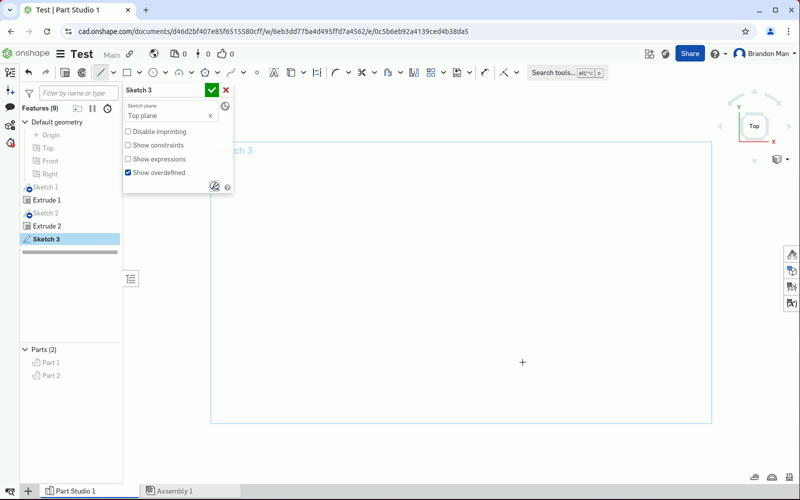
key_up(shift)
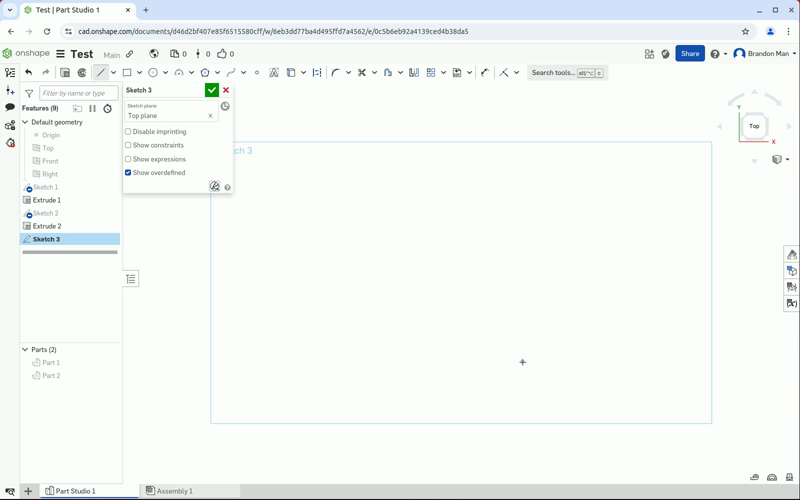
key_down(shift)
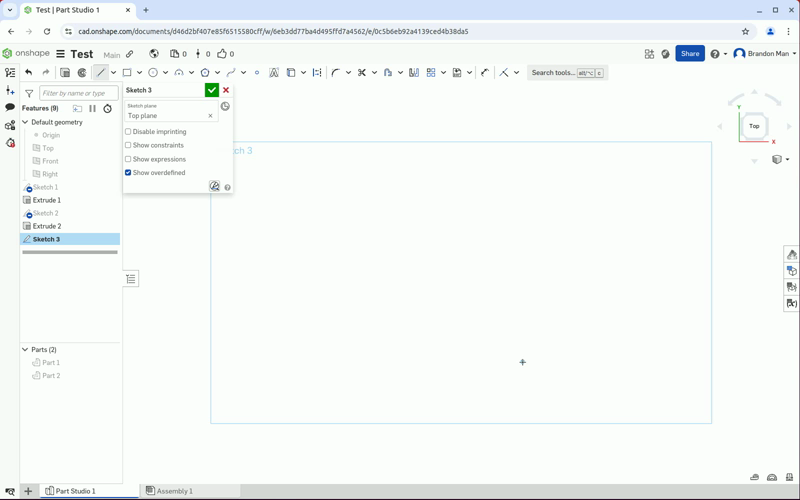
mouse_move(552, 361)
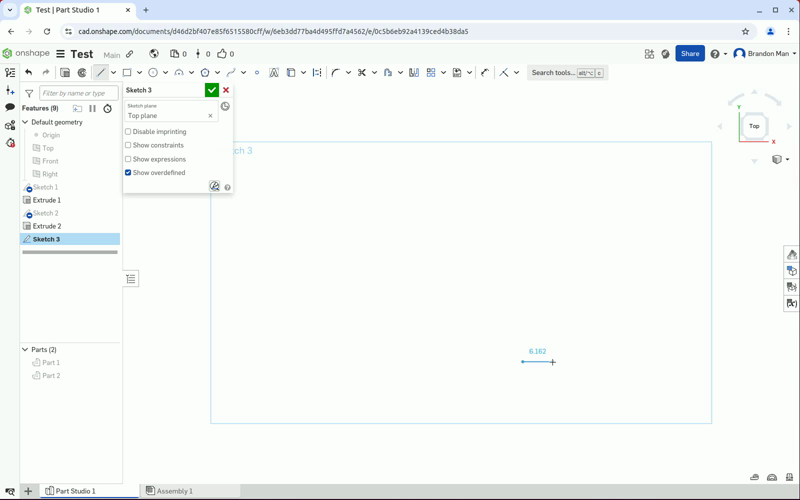
mouse_move(573, 361)
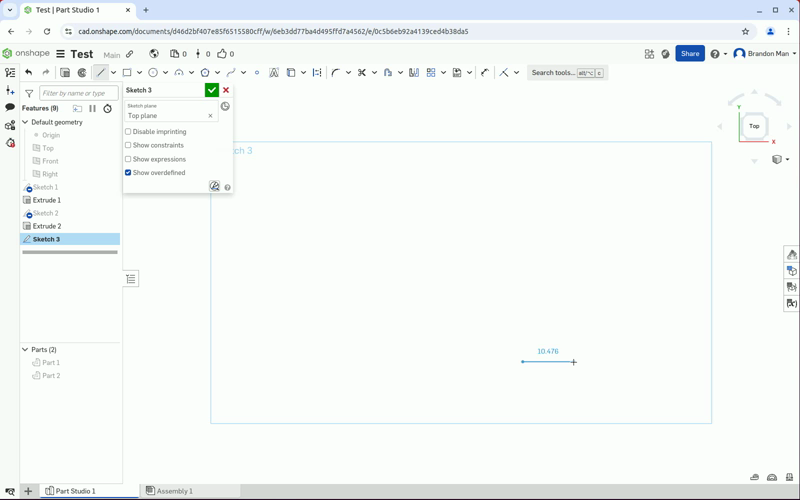
click(573, 361)
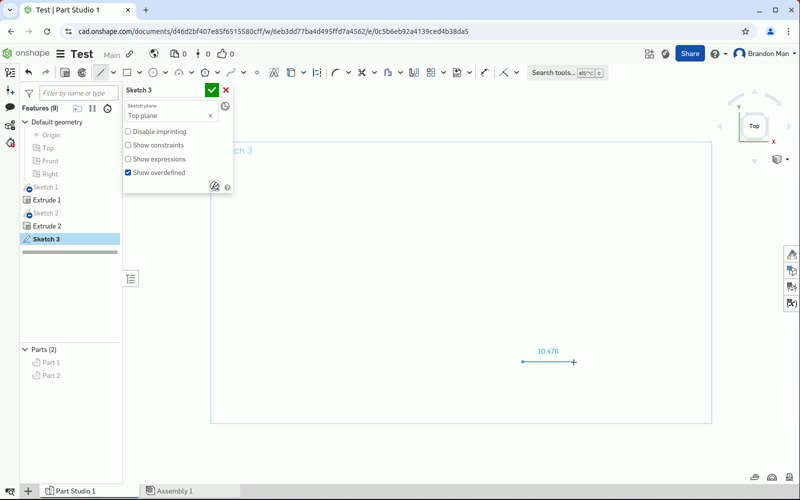
key_up(shift)
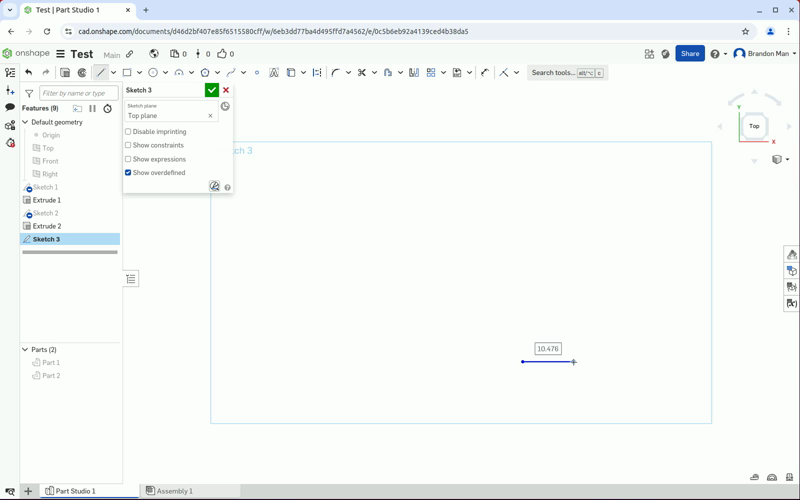
key_down(shift)
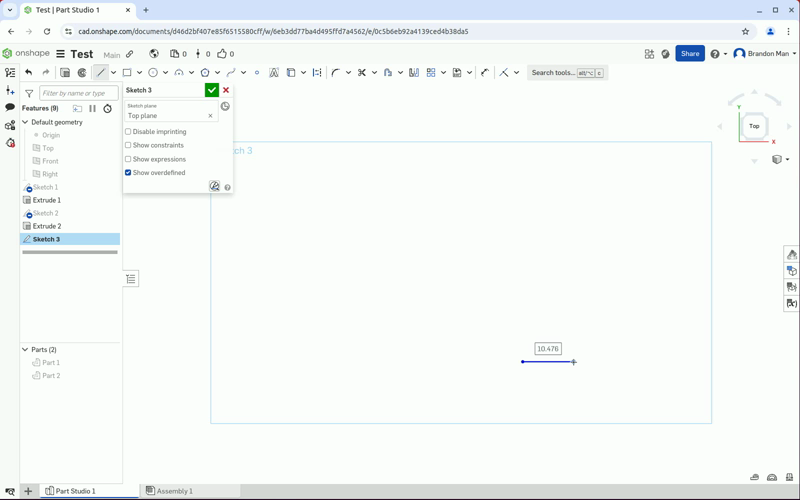
mouse_move(589, 361)
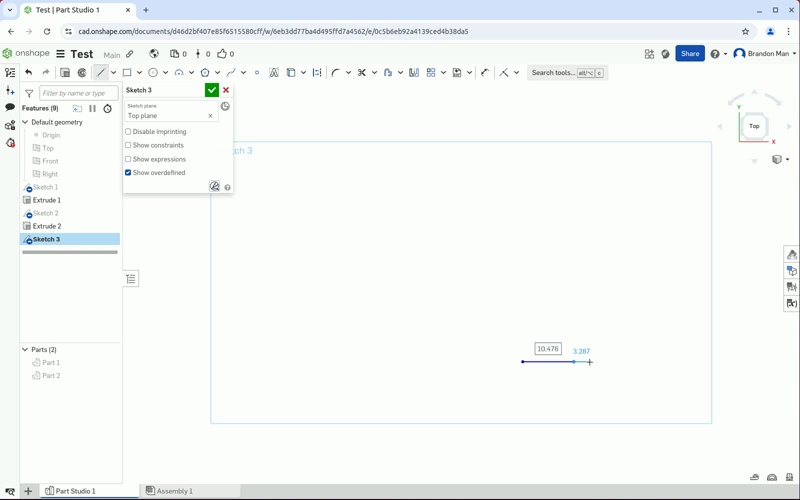
mouse_move(573, 318)
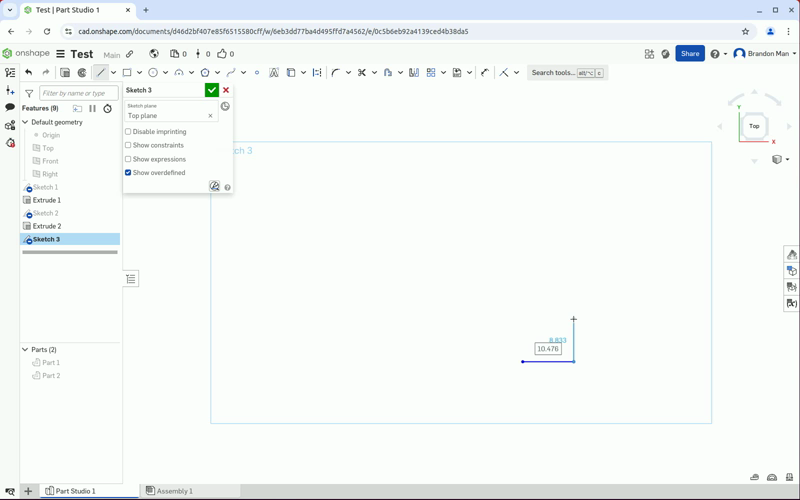
click(573, 318)
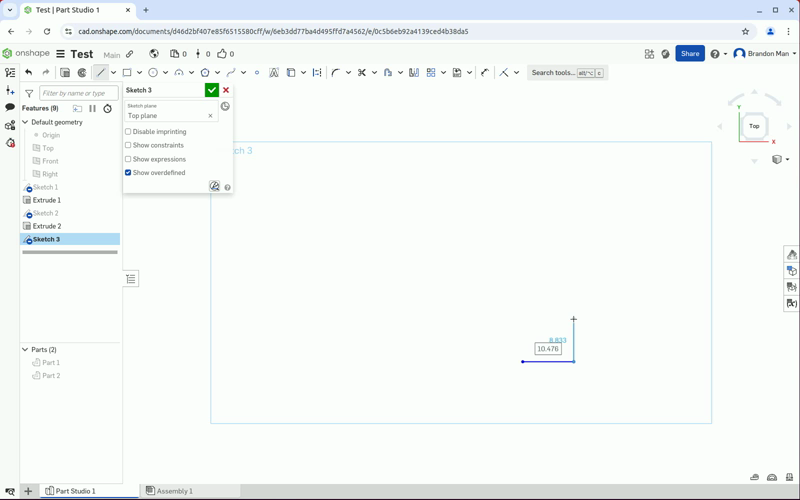
key_up(shift)
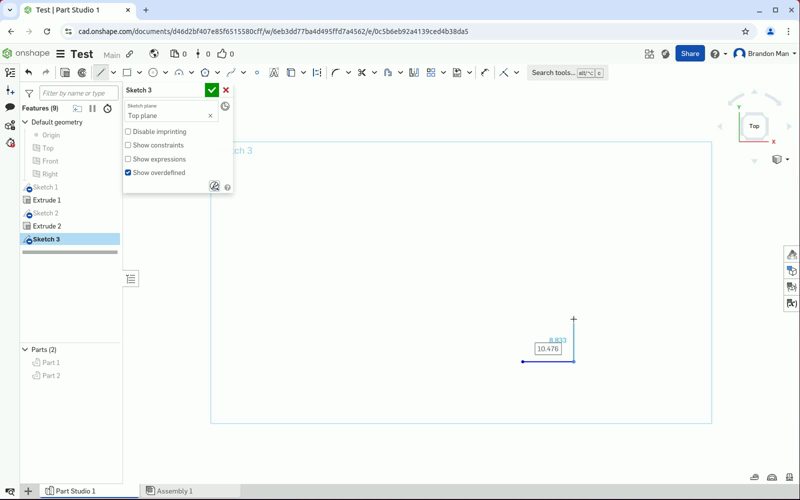
key_down(shift)
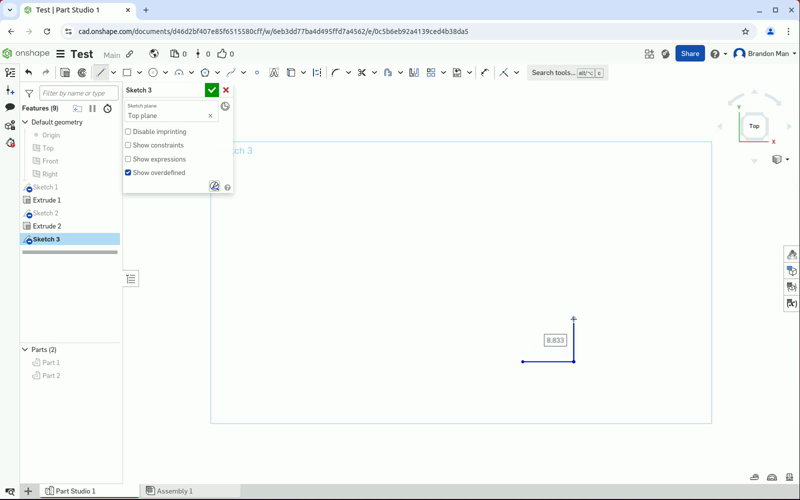
mouse_move(589, 318)
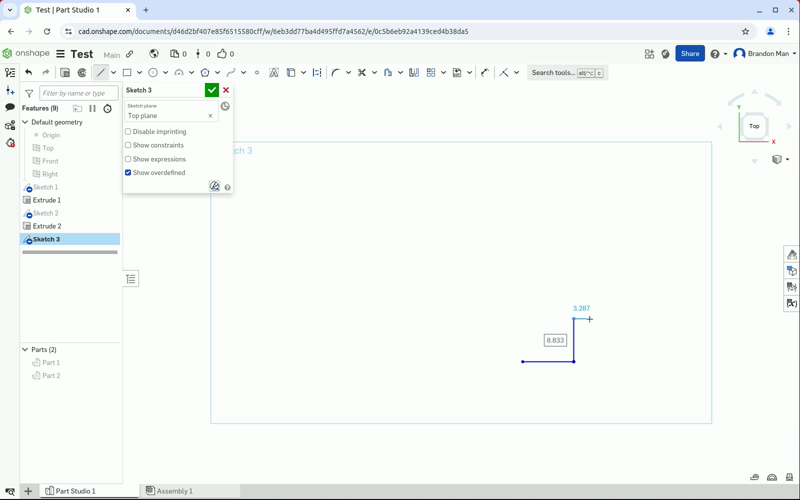
mouse_move(537, 318)
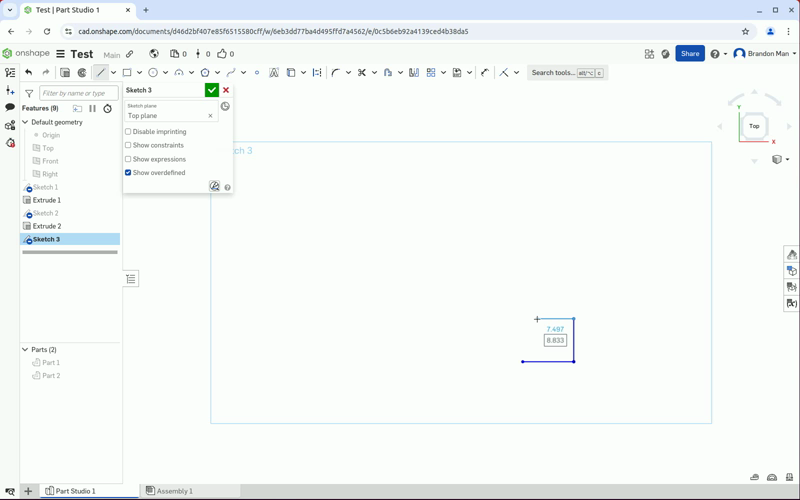
click(537, 318)
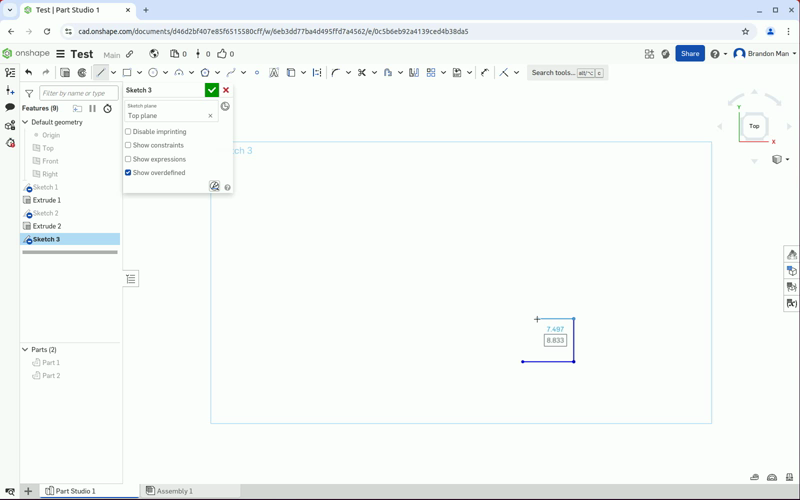
key_up(shift)
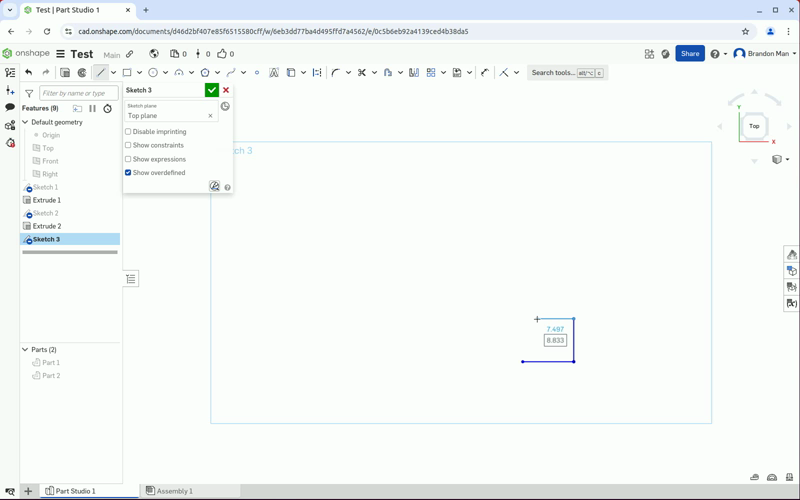
key_down(shift)
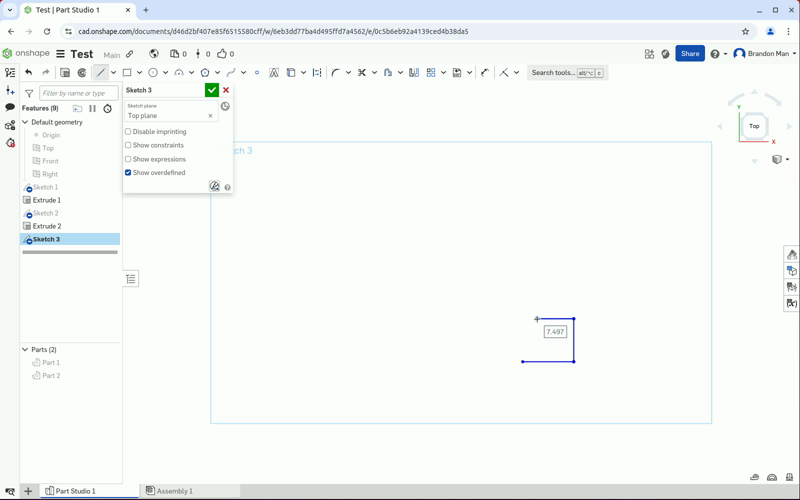
mouse_move(567, 318)
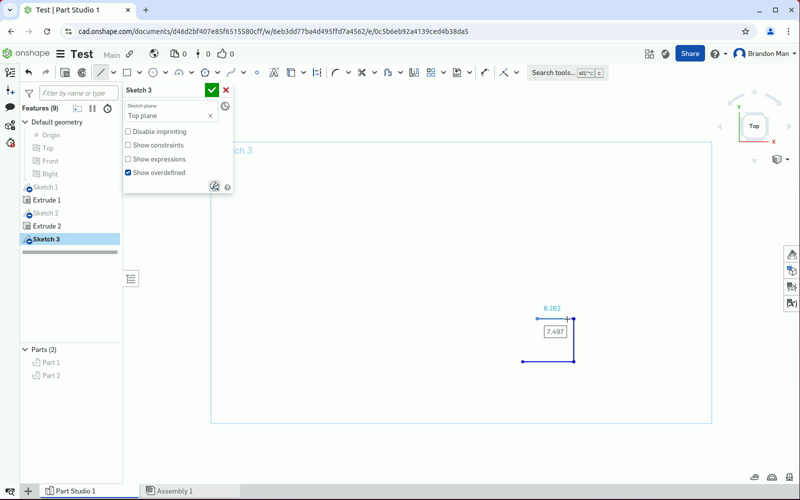
mouse_move(537, 273)
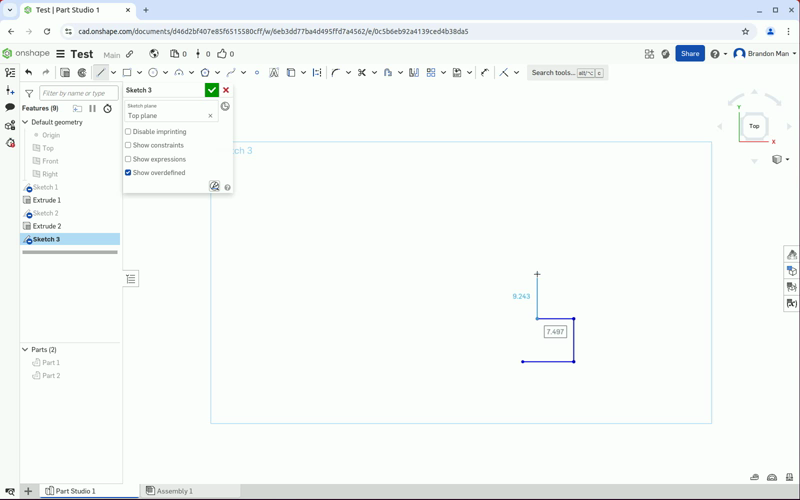
click(537, 273)
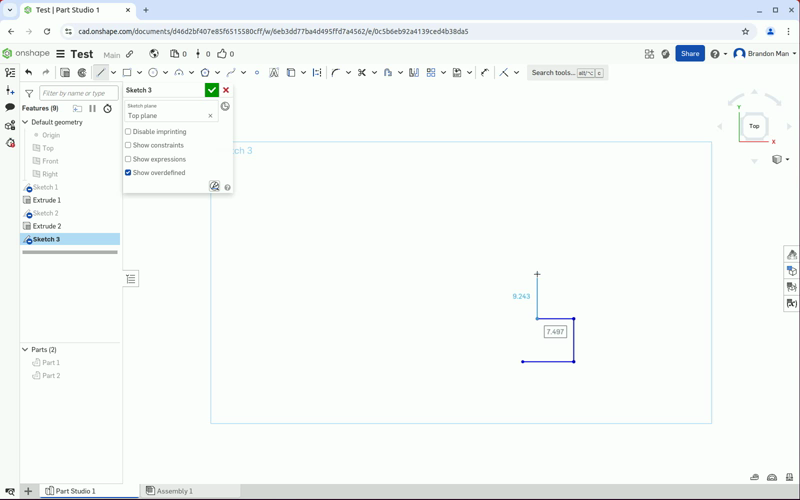
key_up(shift)
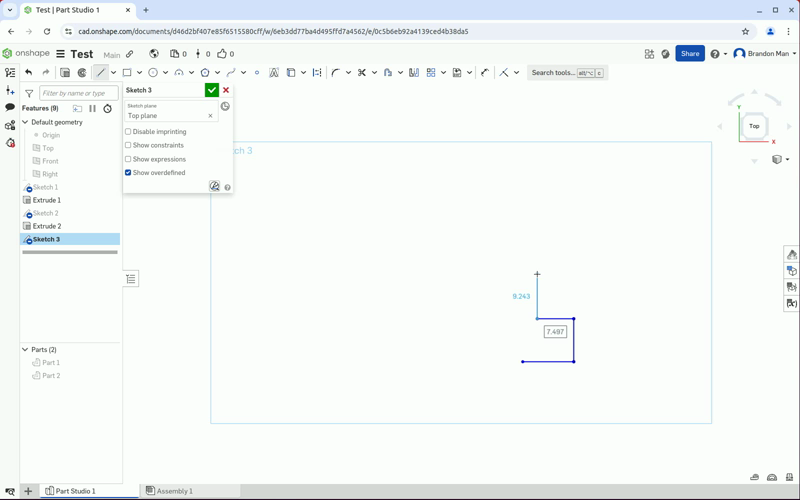
key_down(shift)
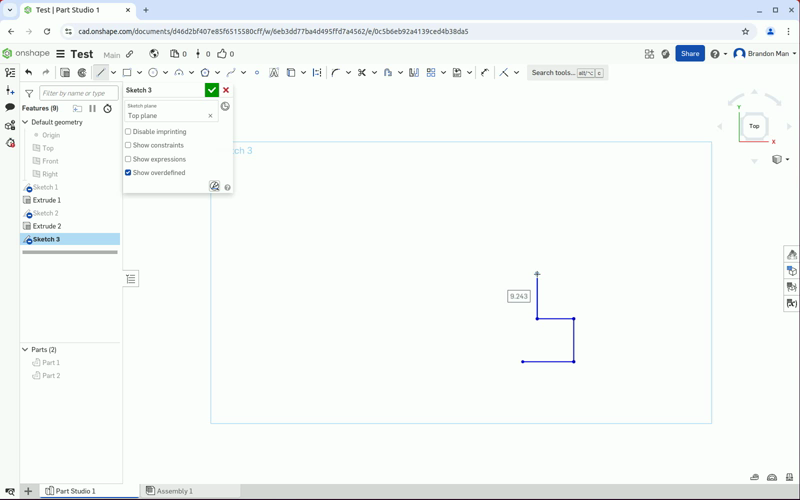
mouse_move(567, 273)
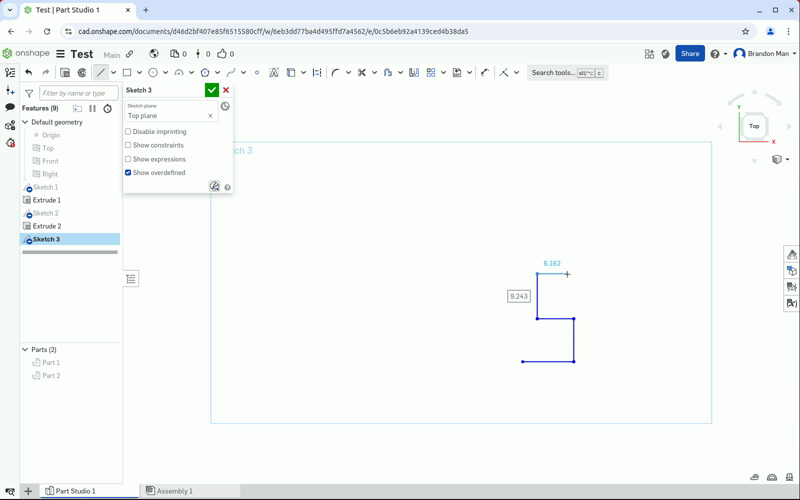
mouse_move(573, 273)
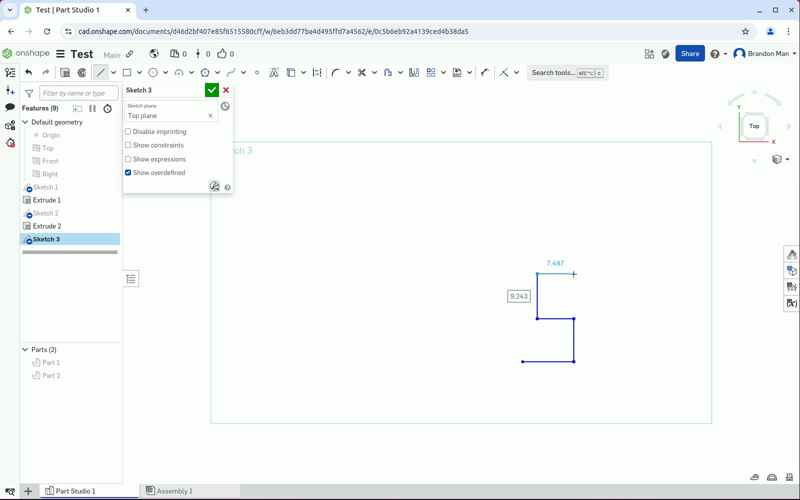
click(573, 273)
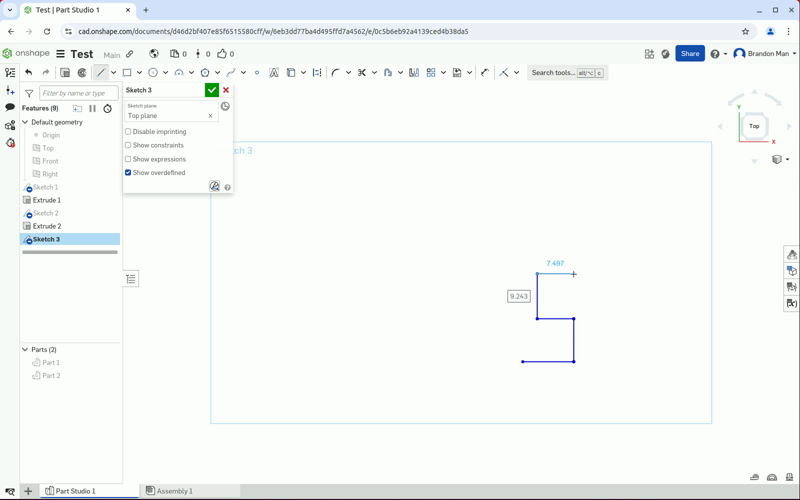
key_up(shift)
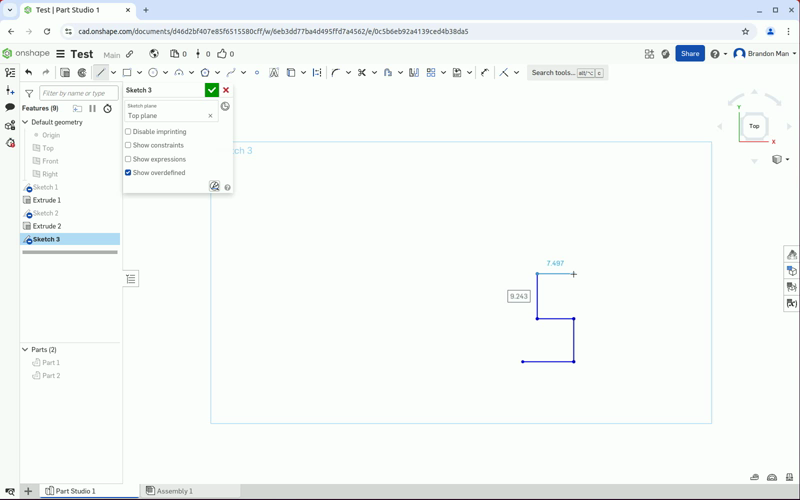
key_down(shift)
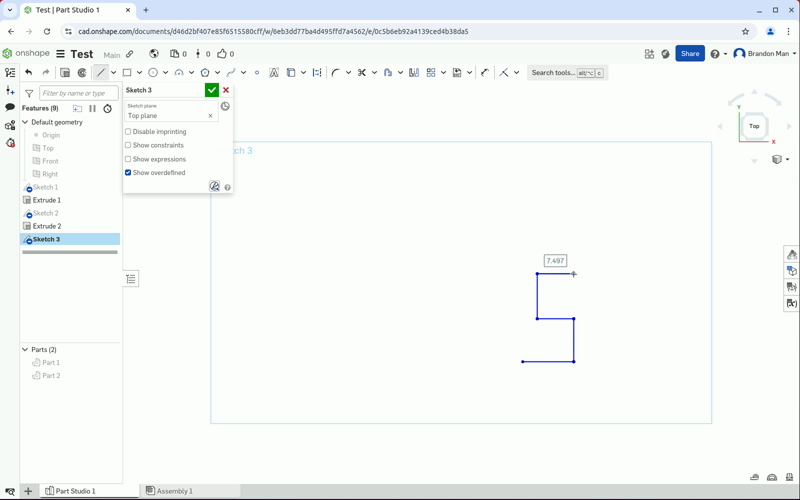
mouse_move(589, 273)
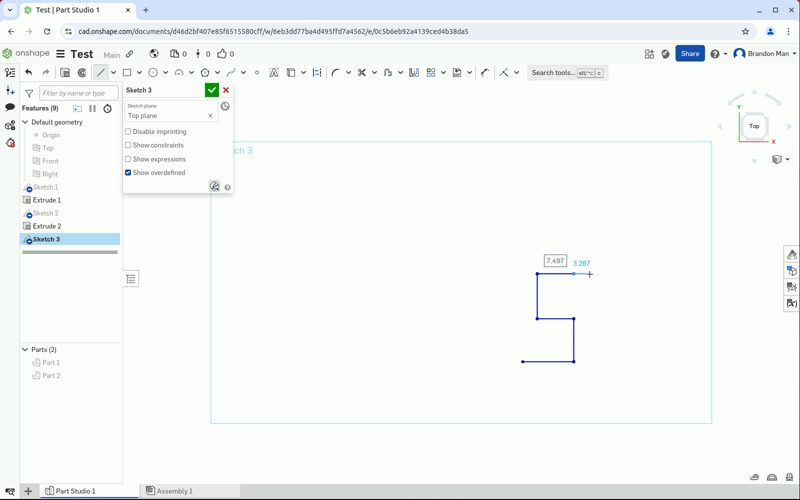
mouse_move(573, 226)
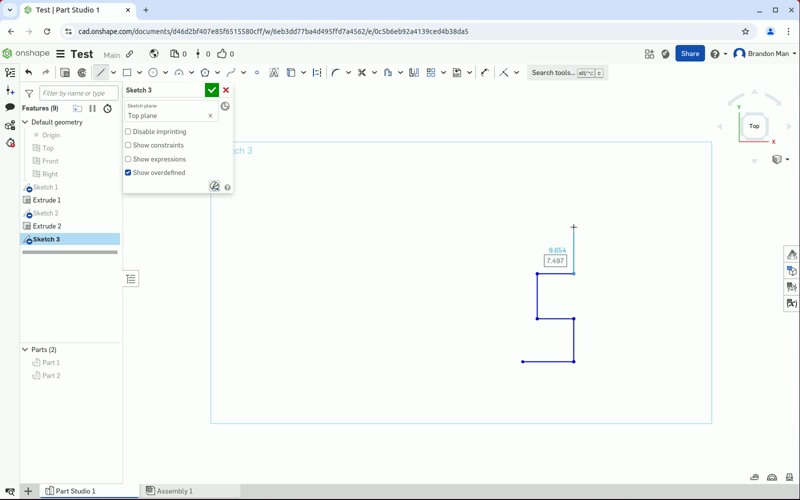
click(573, 226)
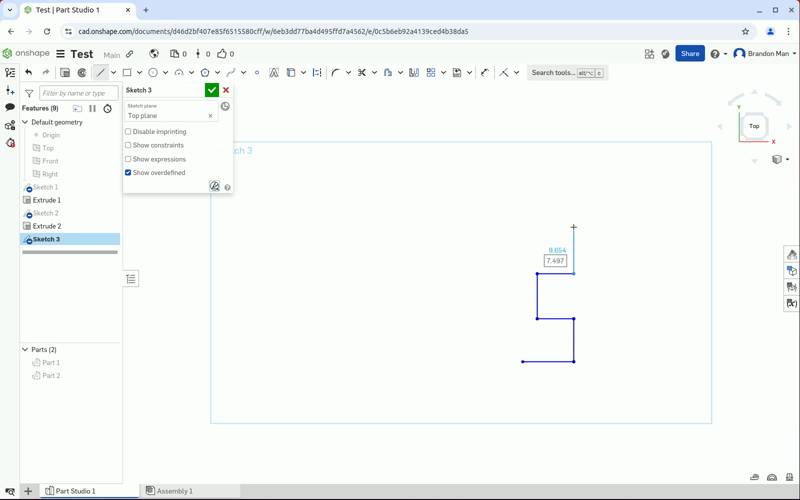
key_up(shift)
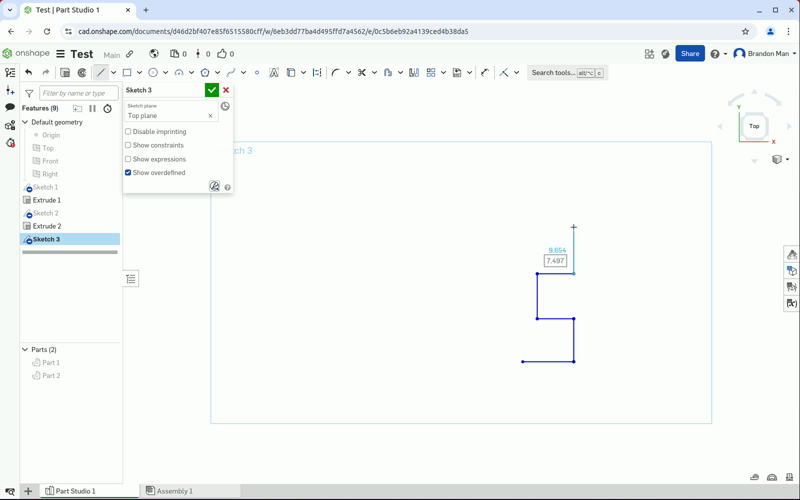
key_down(shift)
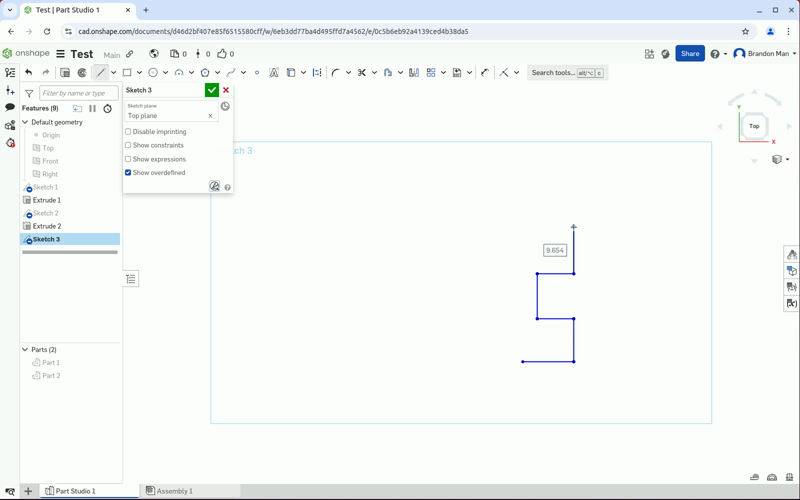
mouse_move(589, 226)
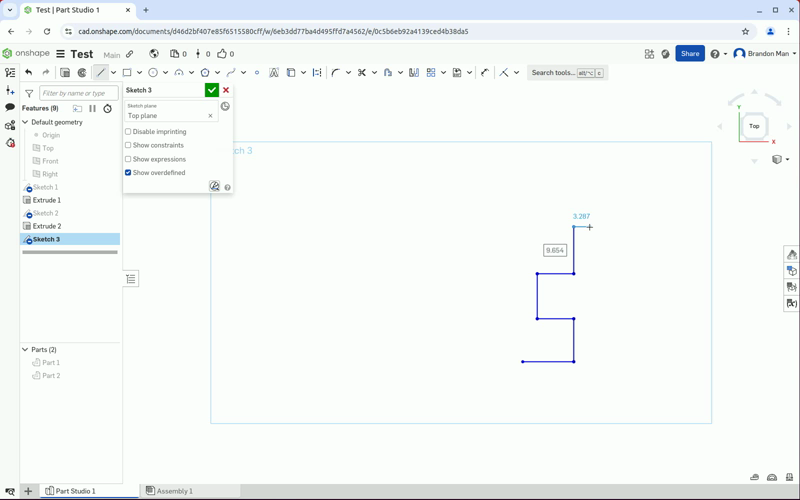
mouse_move(522, 226)
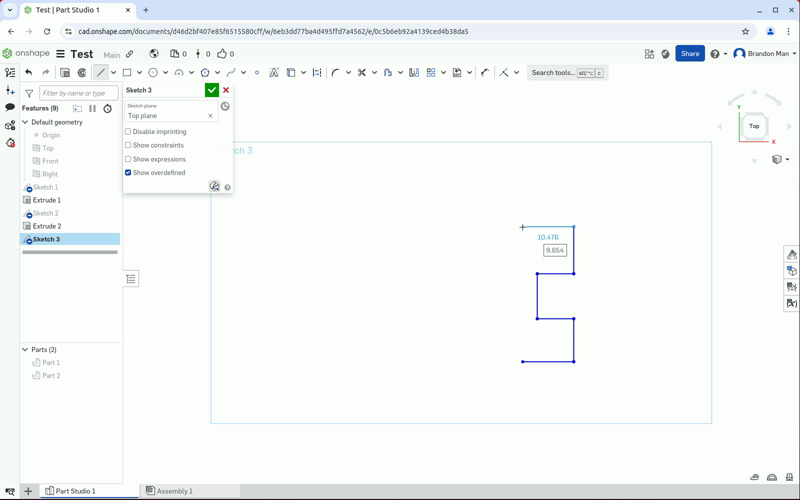
click(522, 226)
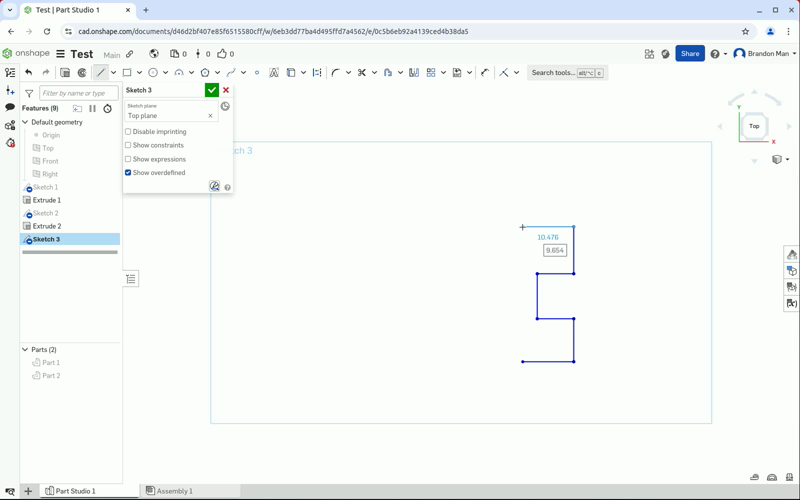
key_up(shift)
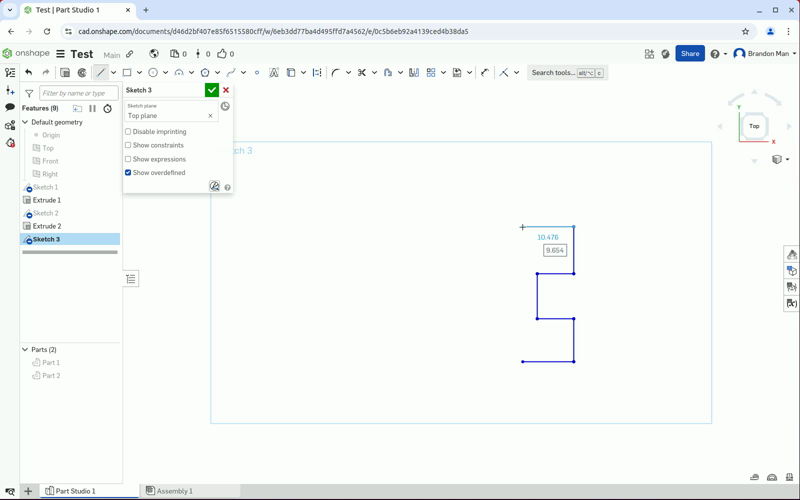
key_down(shift)
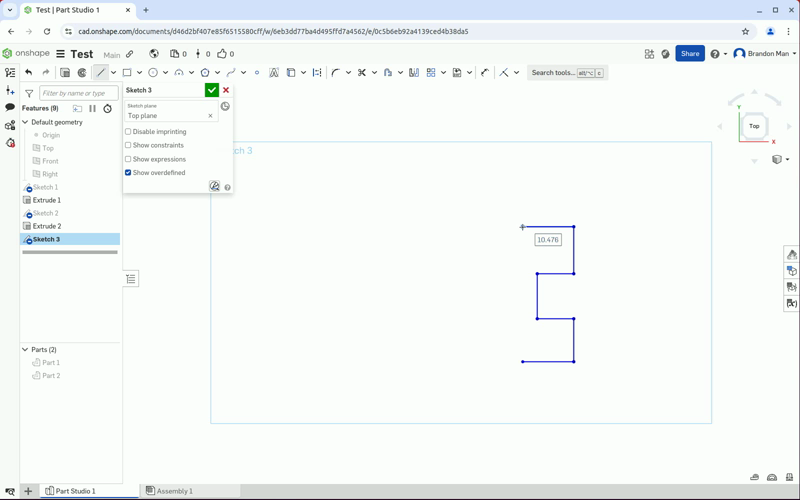
mouse_move(552, 226)
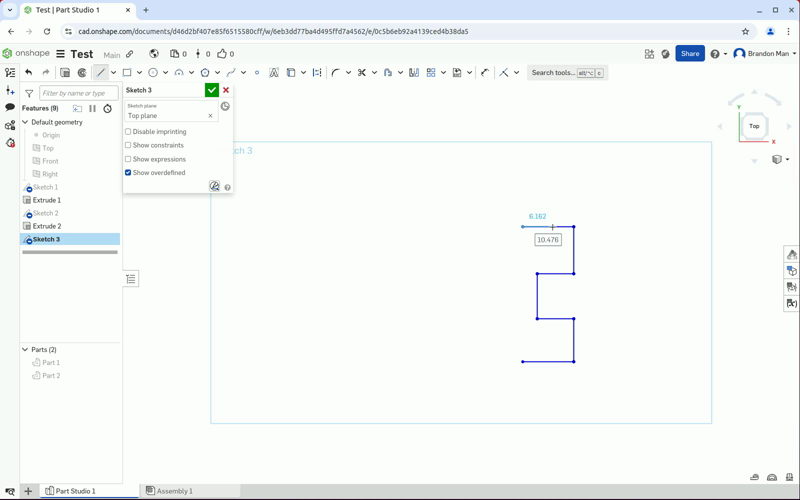
mouse_move(522, 255)
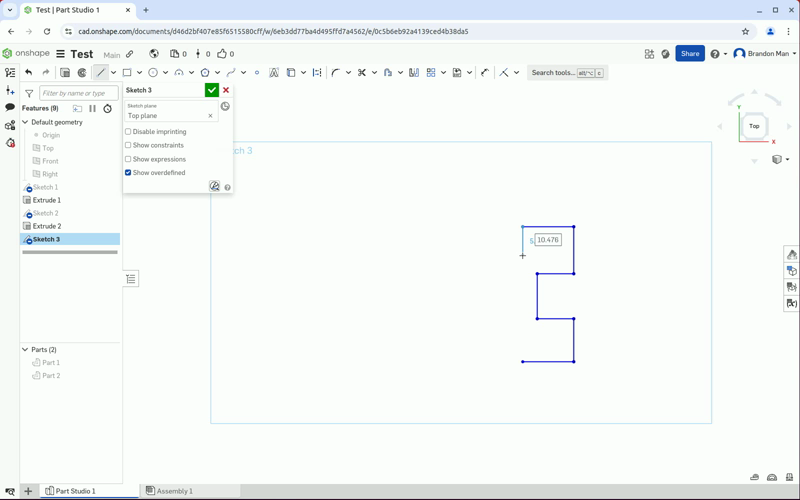
click(522, 255)
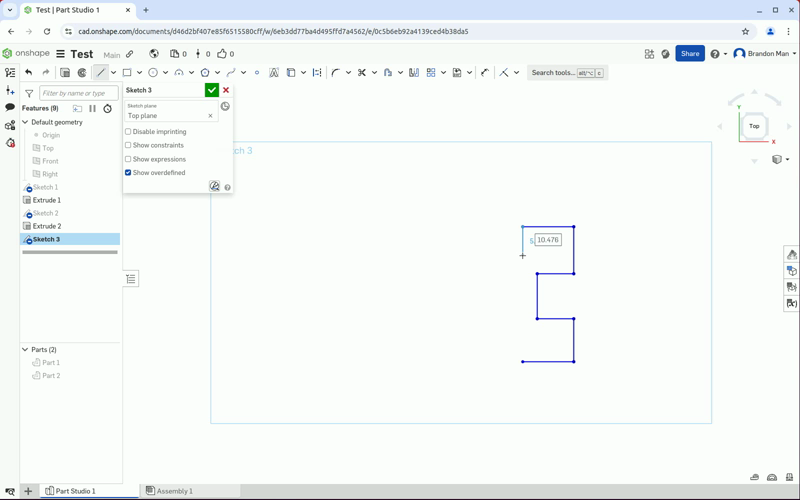
key_up(shift)
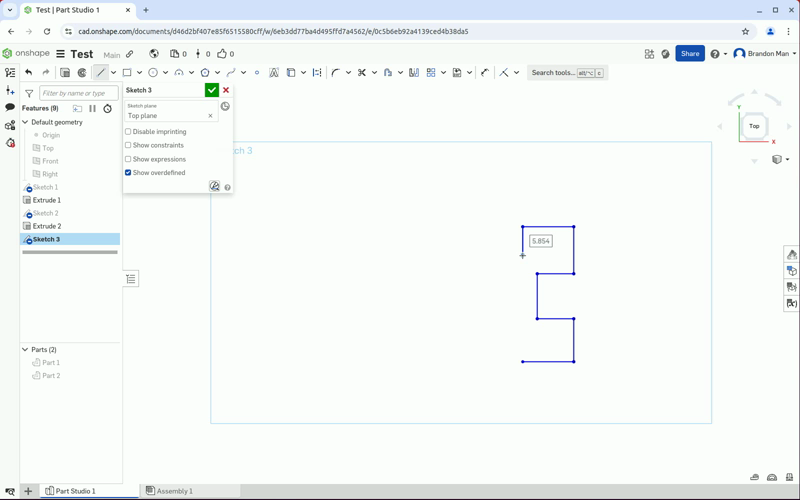
key_down(shift)
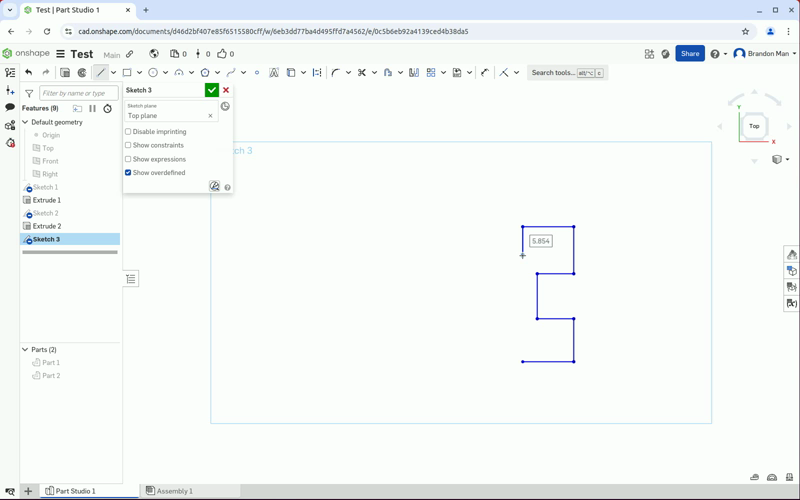
mouse_move(522, 333)
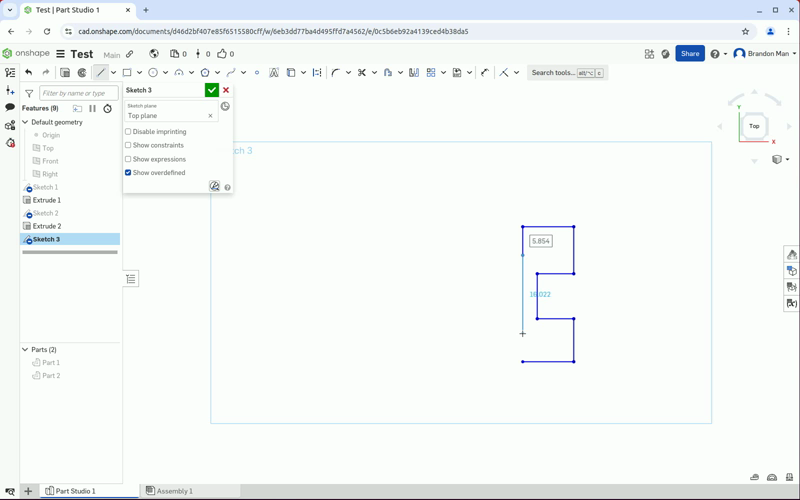
click(522, 333)
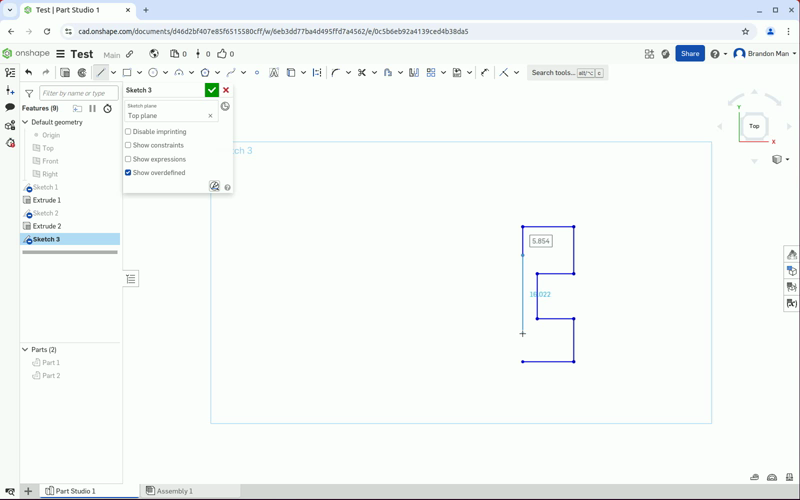
key_up(shift)
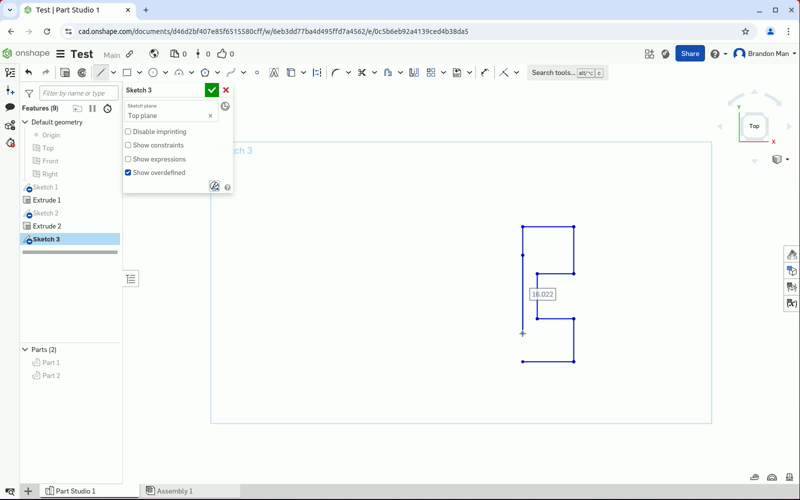
mouse_move(552, 333)
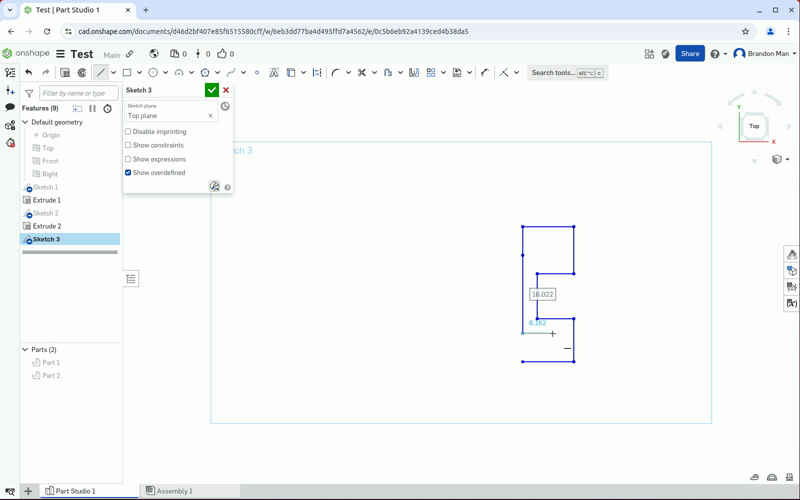
key_down(shift)
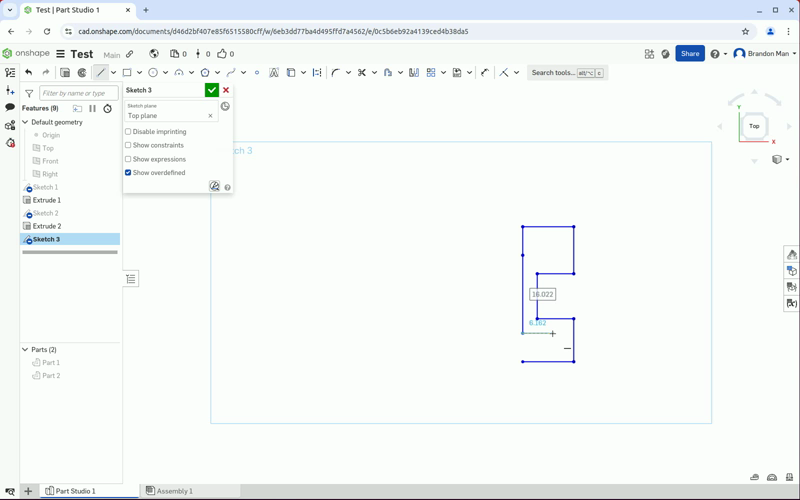
mouse_move(522, 361)
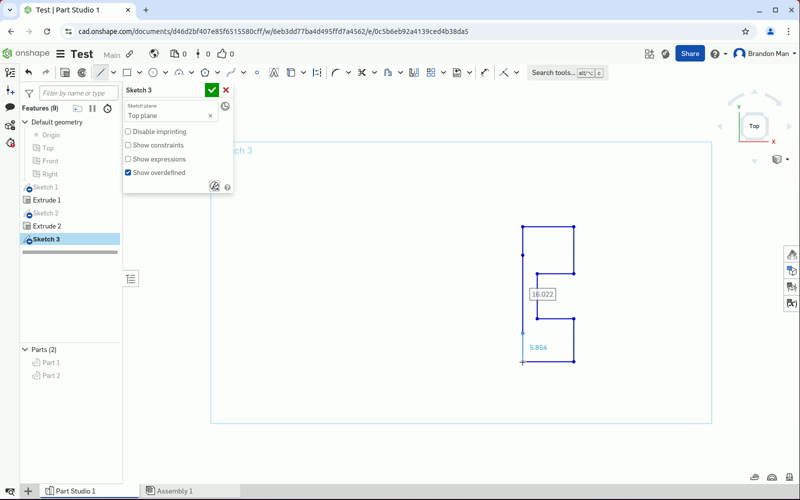
key_up(shift)
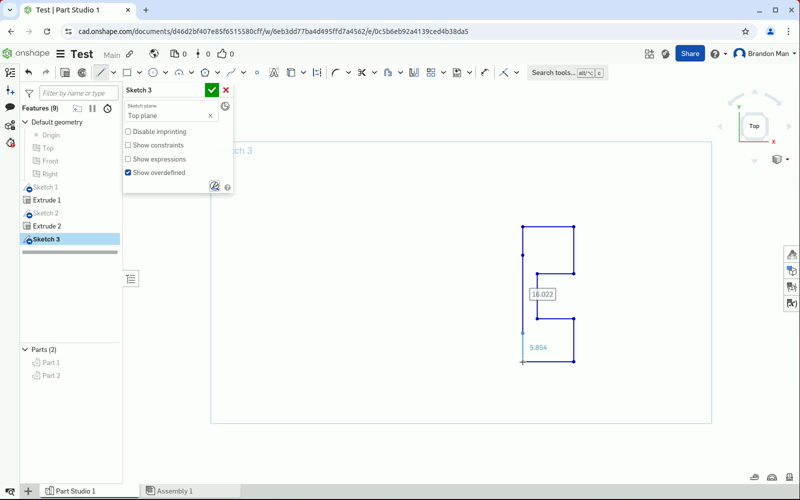
click(522, 361)
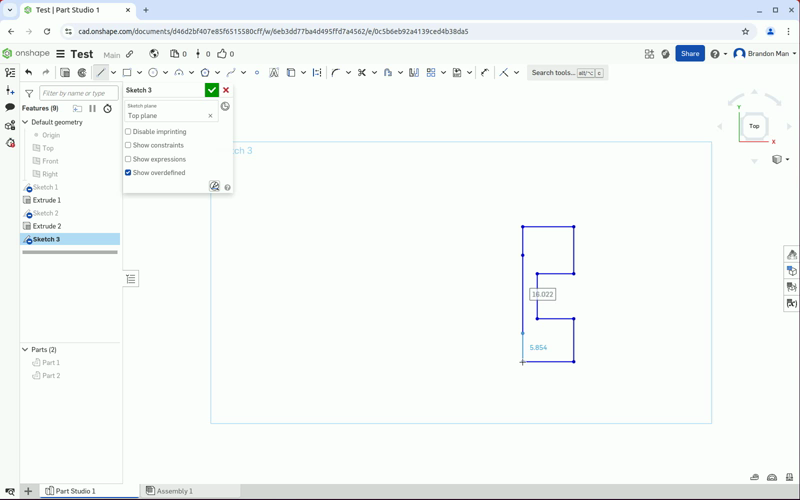
key(esc)
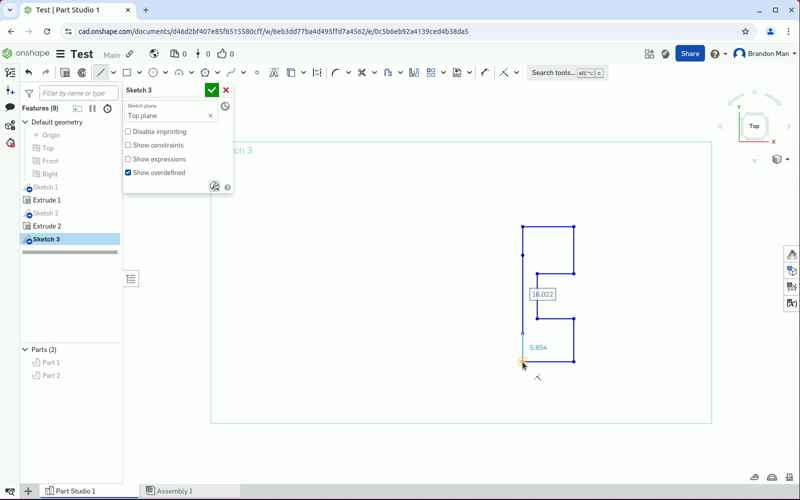
mouse_move(538, 342)
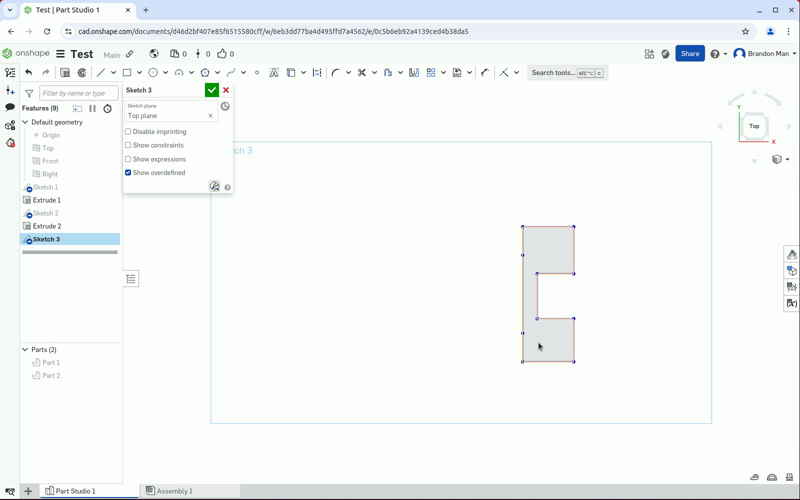
click(538, 342)
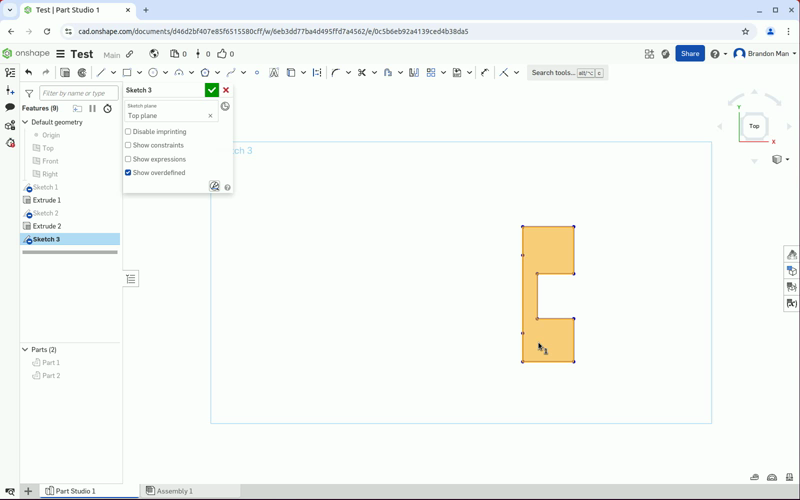
mouse_move(73, 352)
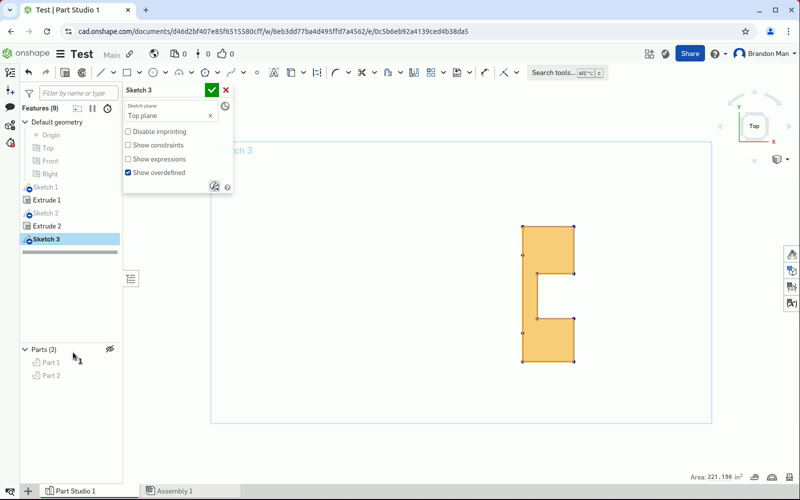
key(shift+y)
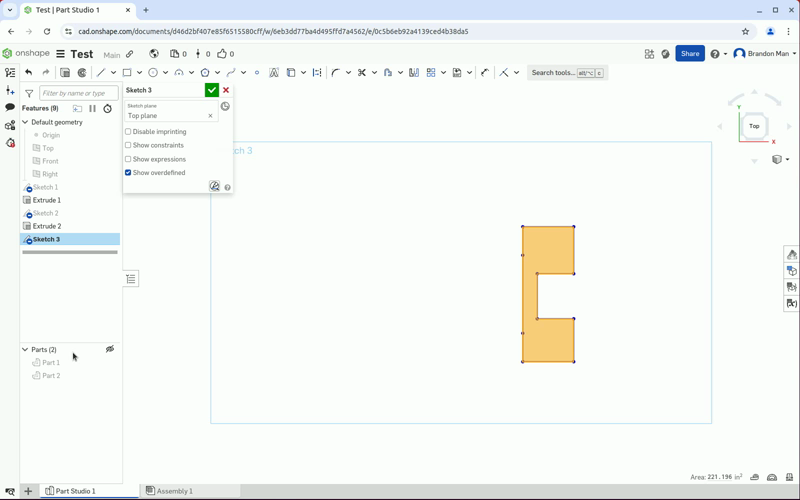
key(shift+e)
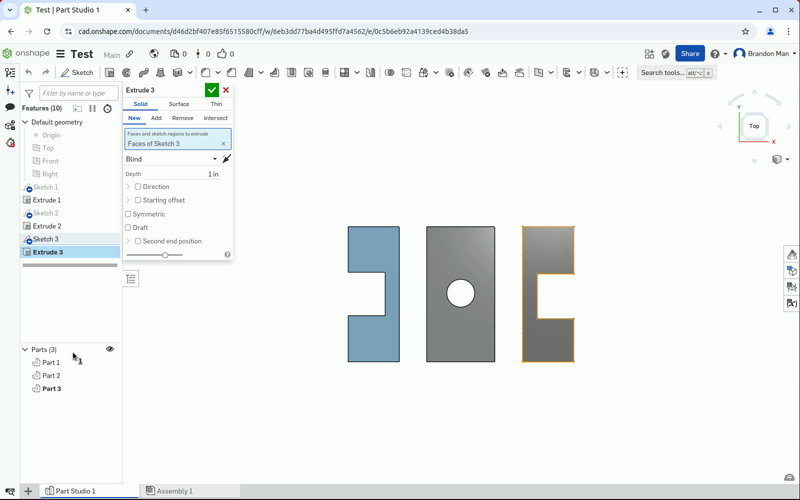
mouse_move(143, 106)
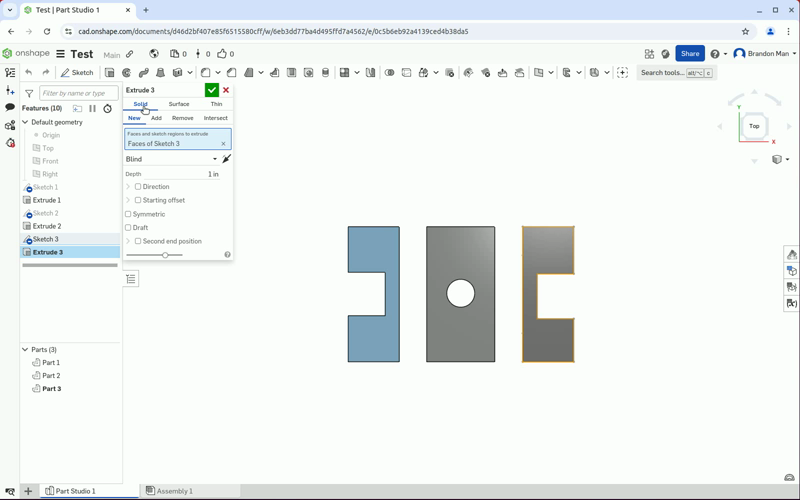
click(143, 106)
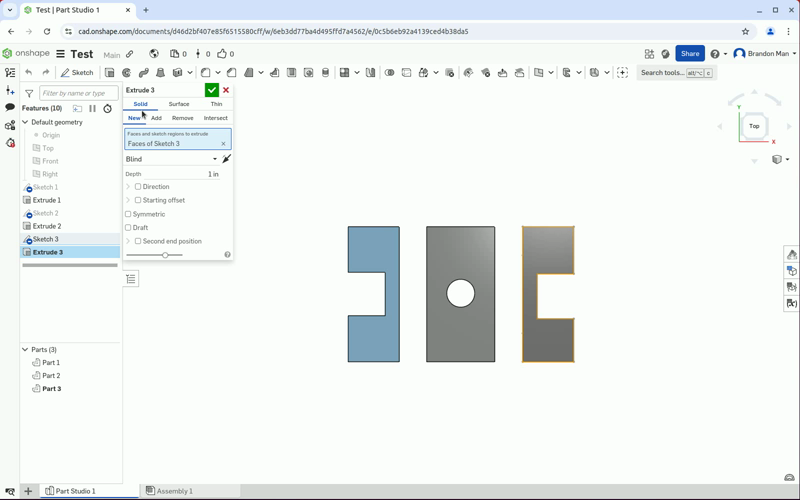
mouse_move(137, 120)
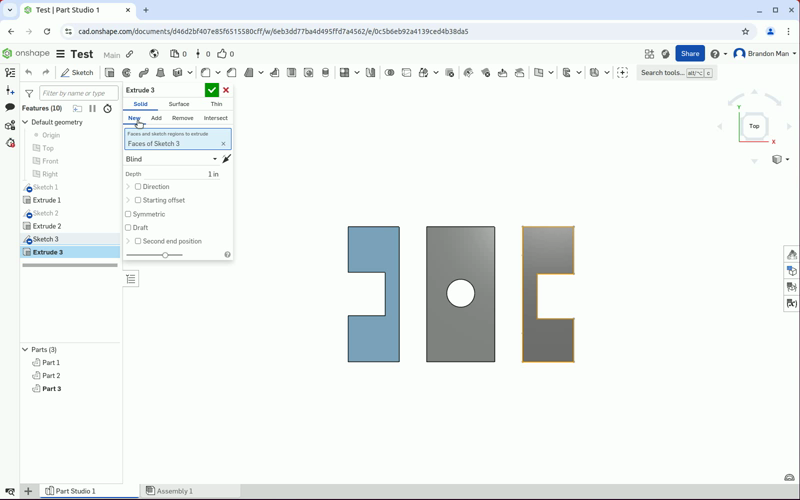
click(137, 120)
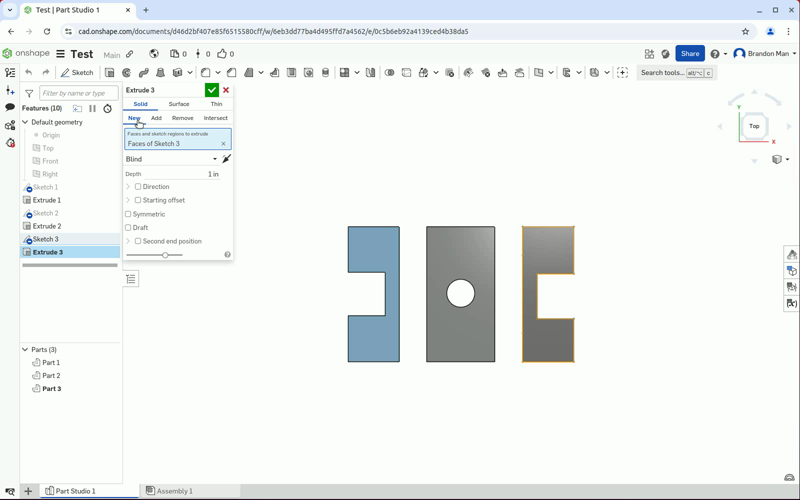
key(tab, 4)
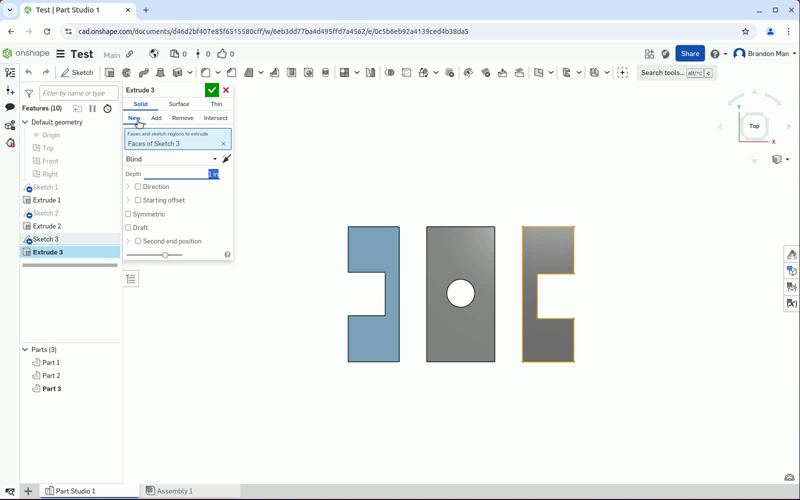
text(5.777)
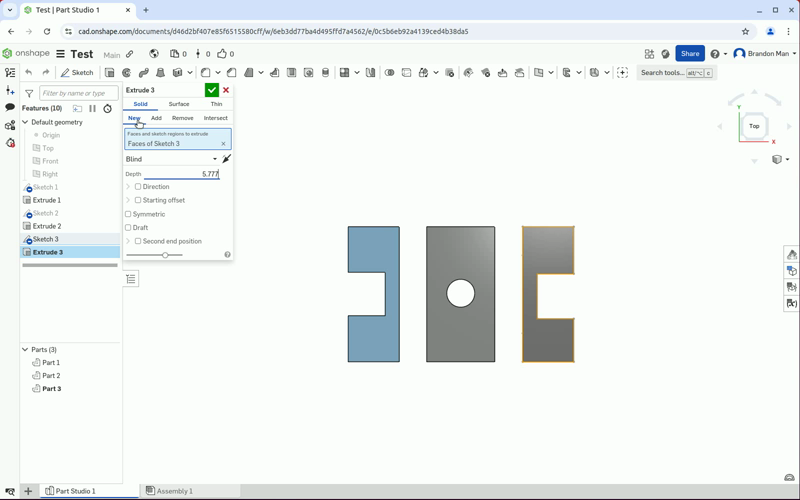
key(enter)
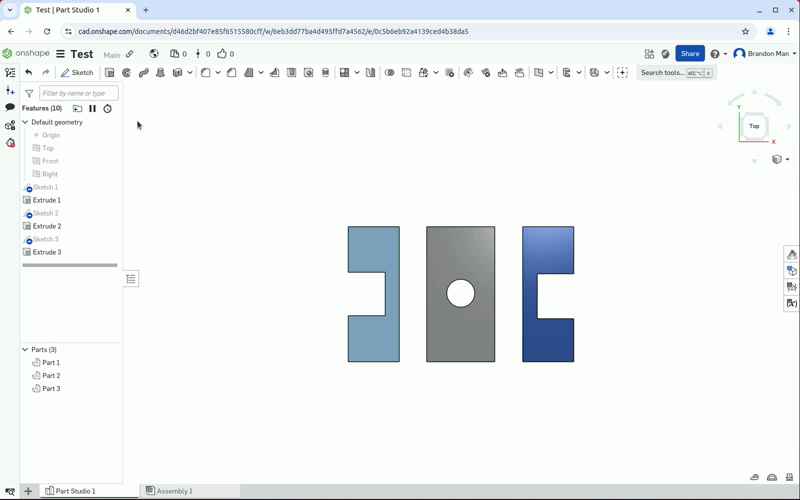
key(shift+h)
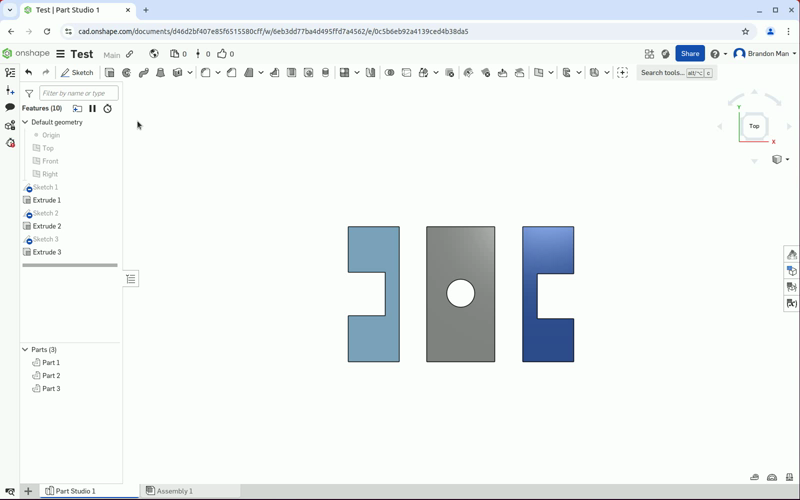
key(shift+h)
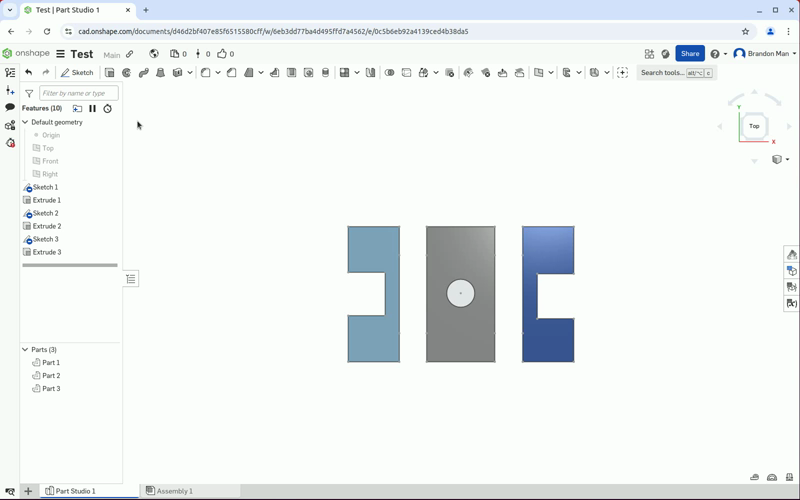
key(shift+7)
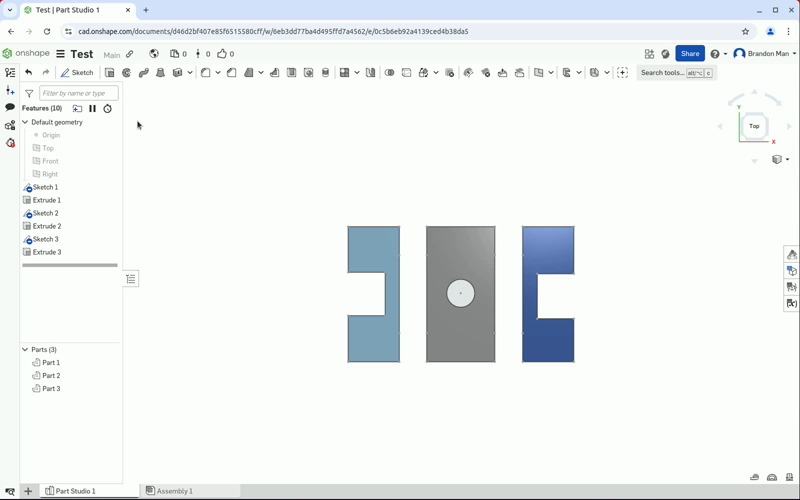
key(up, 3)
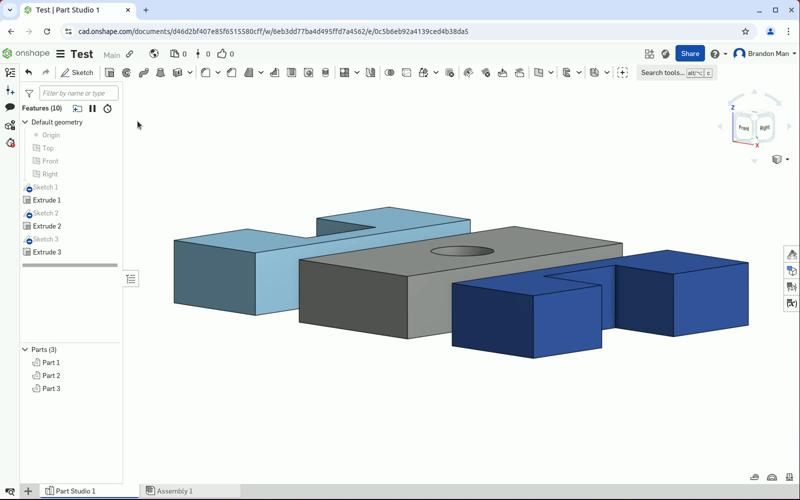
key(left, 3)
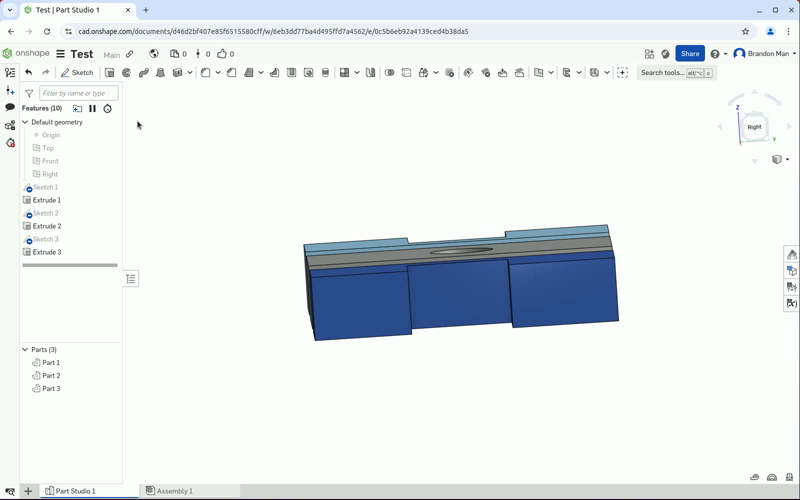
key(right, 3)
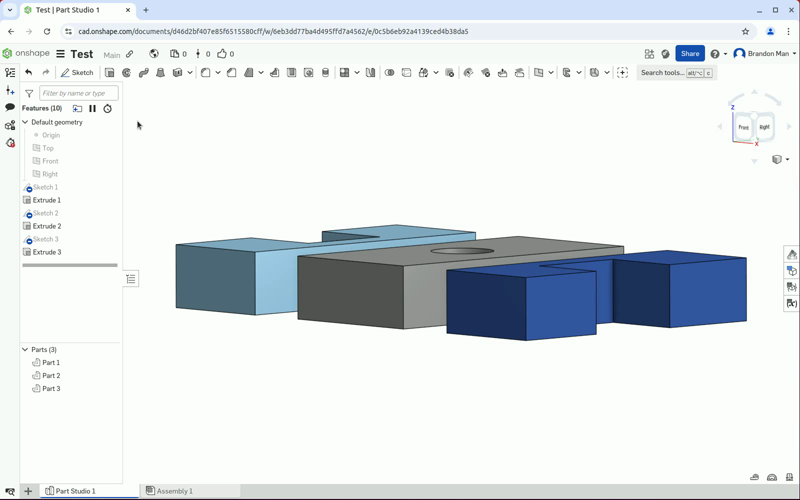
key(down, 3)
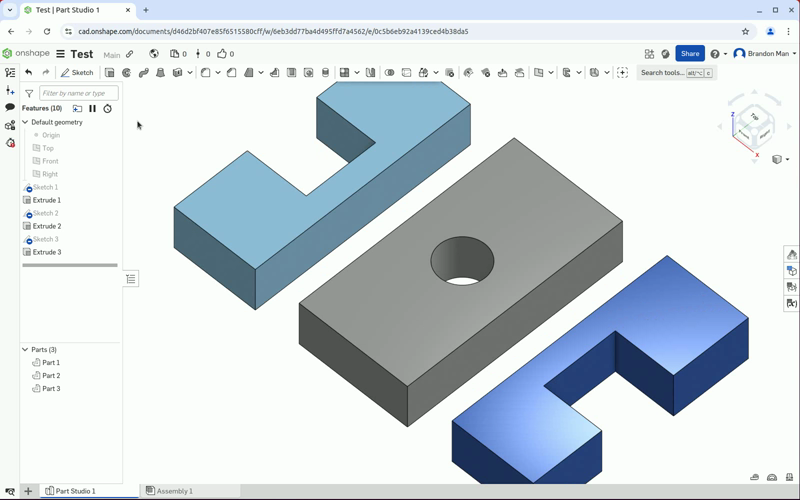
mouse_move(73, 189)
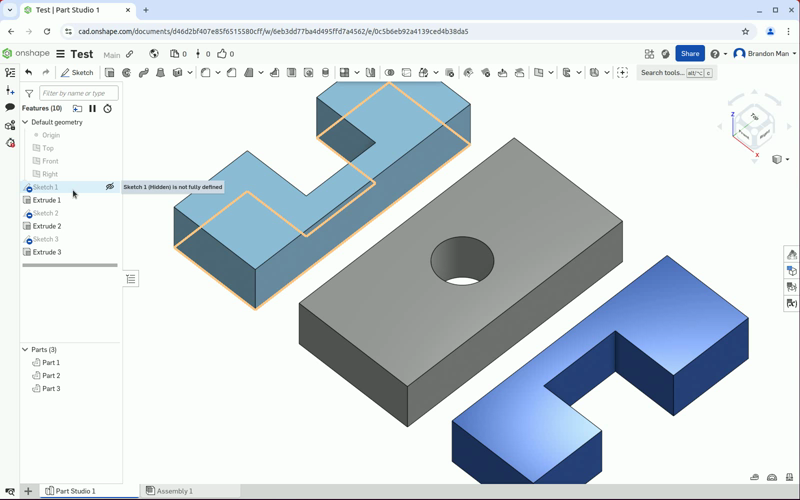
click(73, 189)